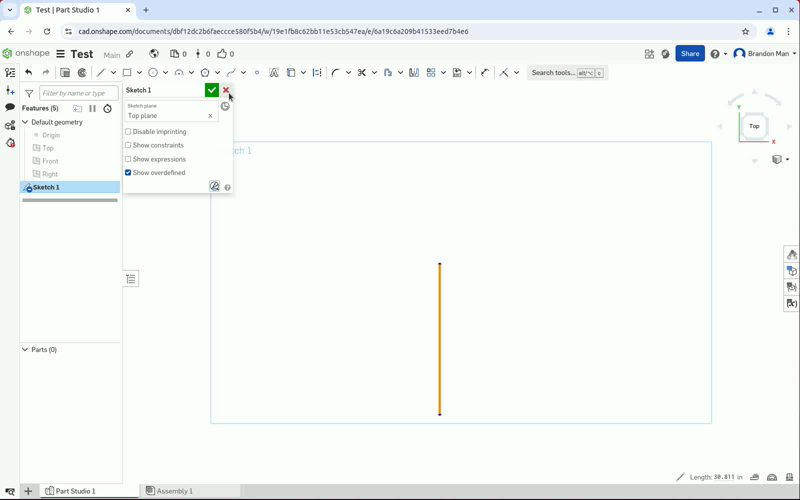
key(shift+h)
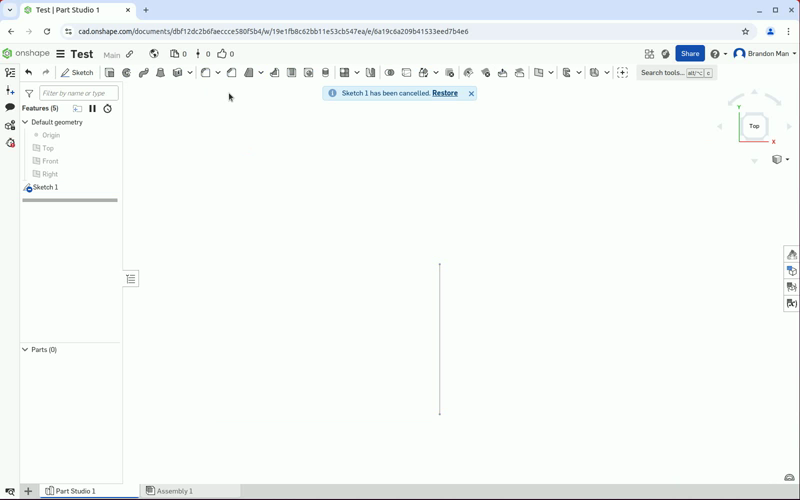
key(shift+s)
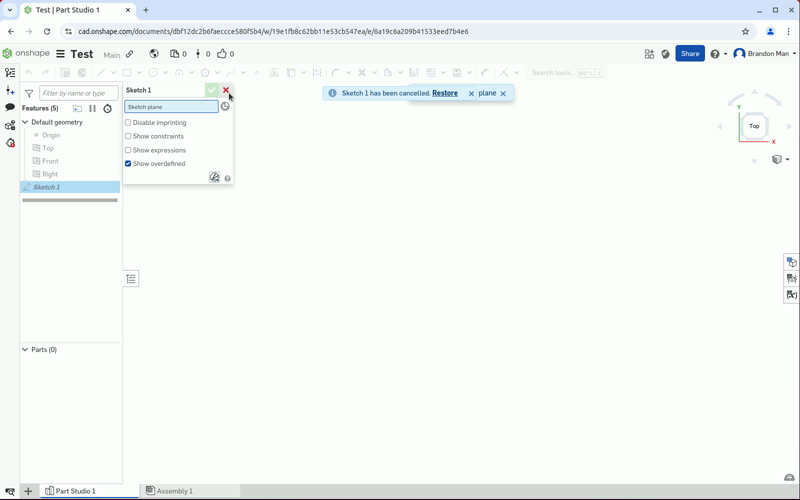
mouse_move(73, 150)
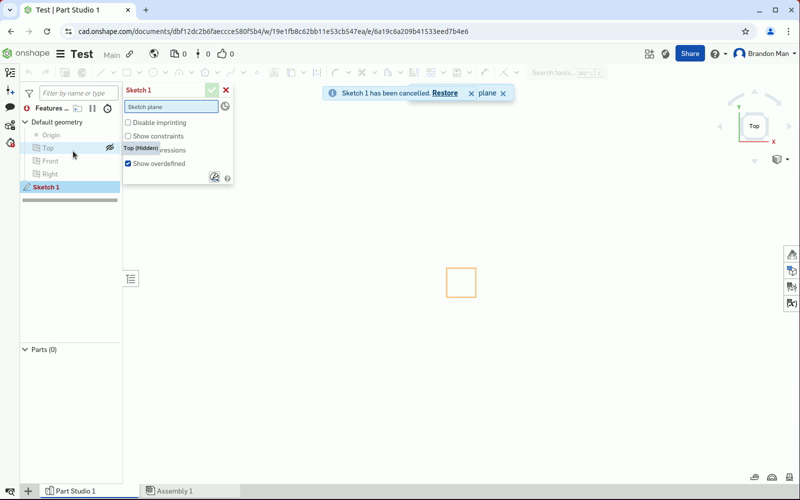
click(73, 150)
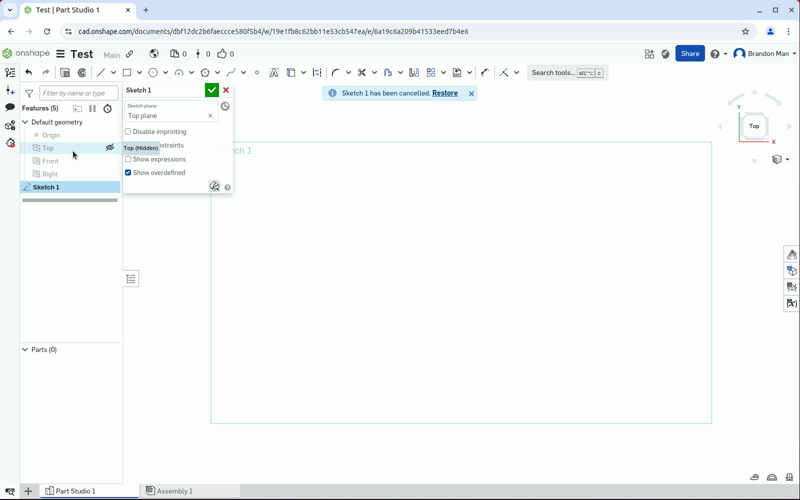
mouse_move(73, 352)
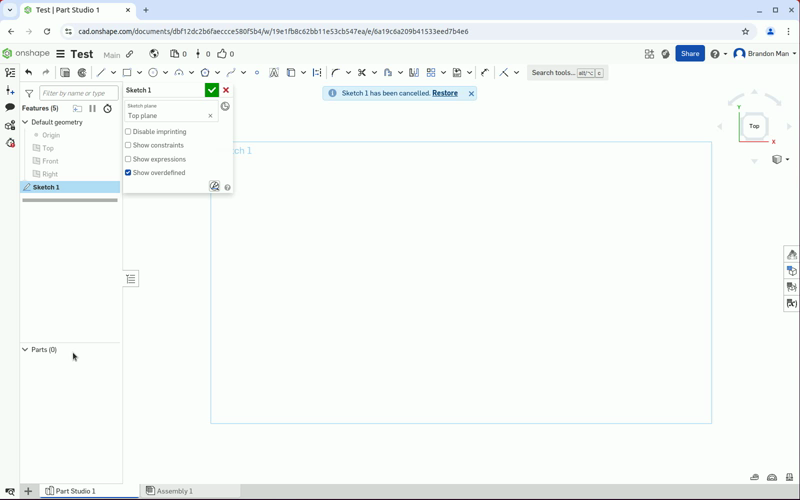
key(y)
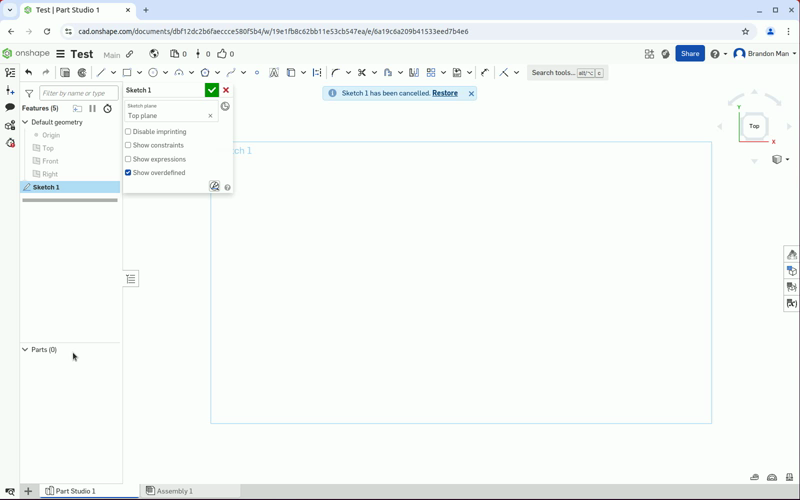
key(l)
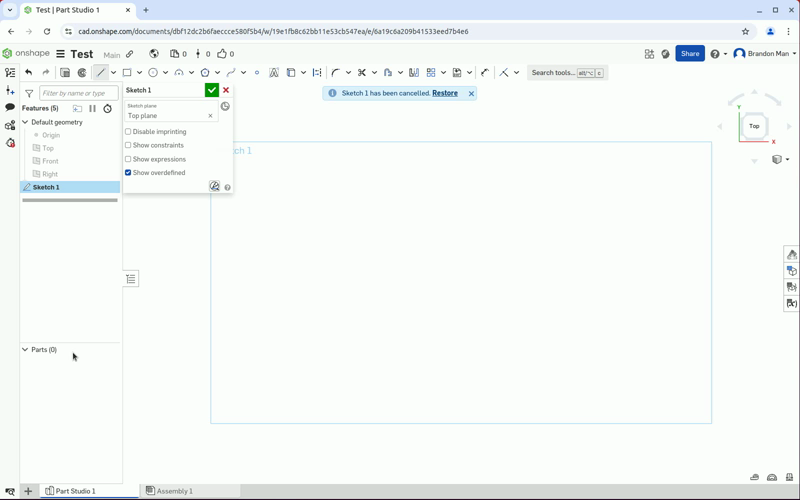
key_down(shift)
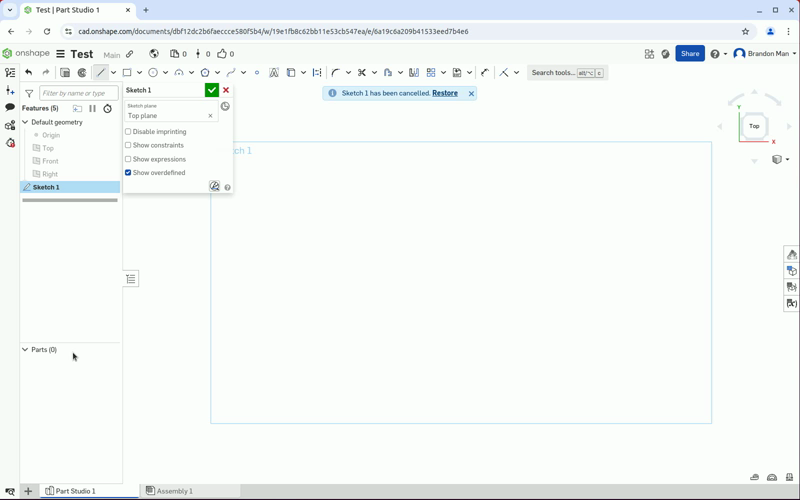
mouse_move(366, 395)
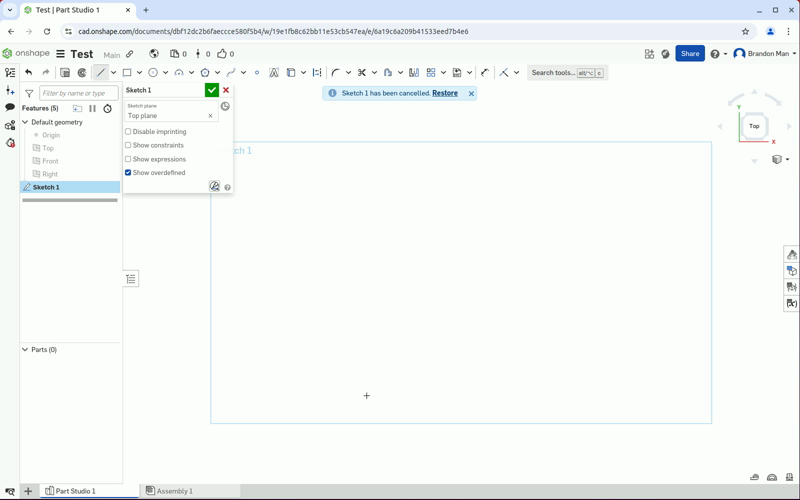
click(366, 395)
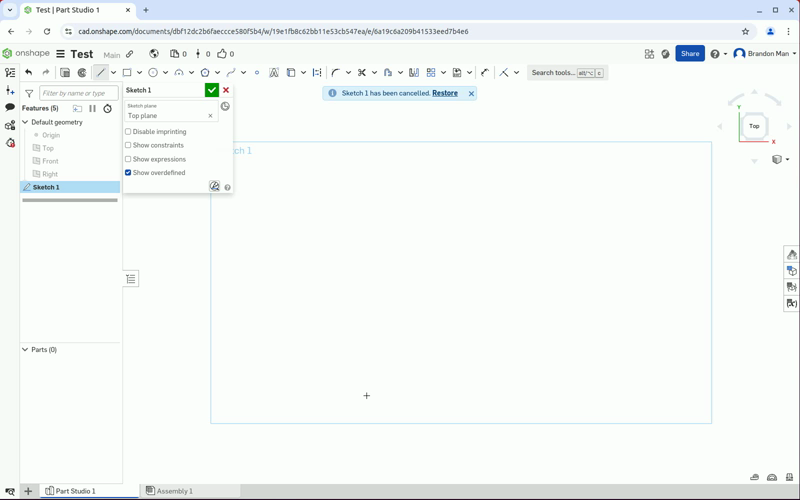
key_up(shift)
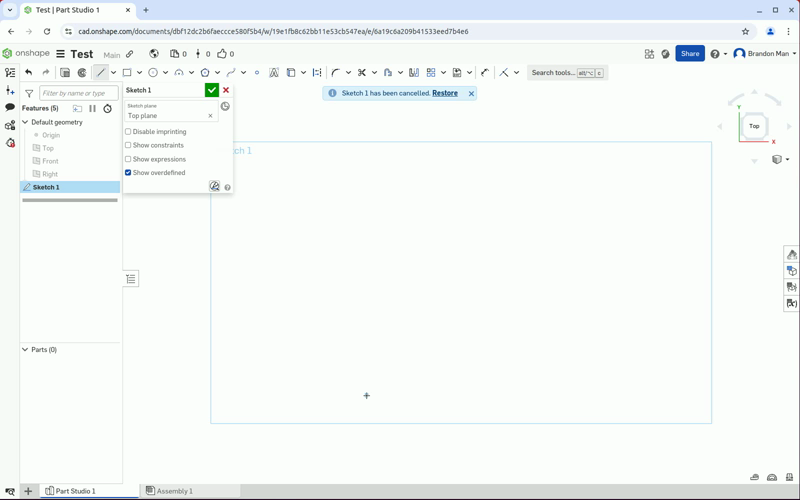
key_down(shift)
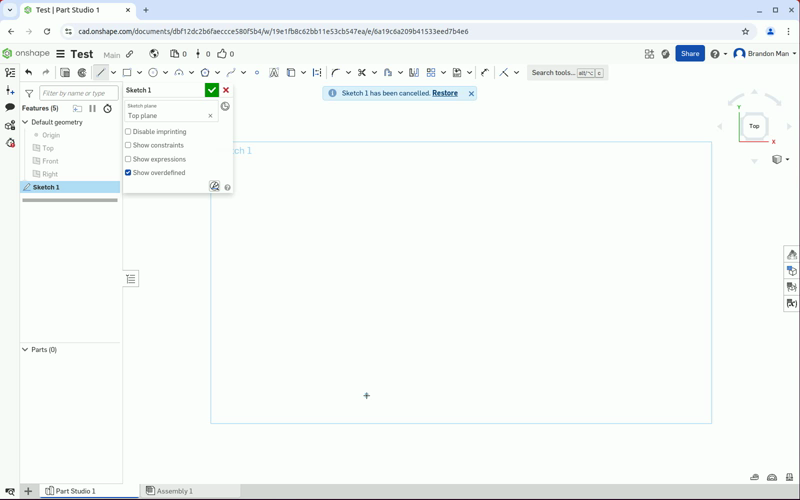
mouse_move(553, 395)
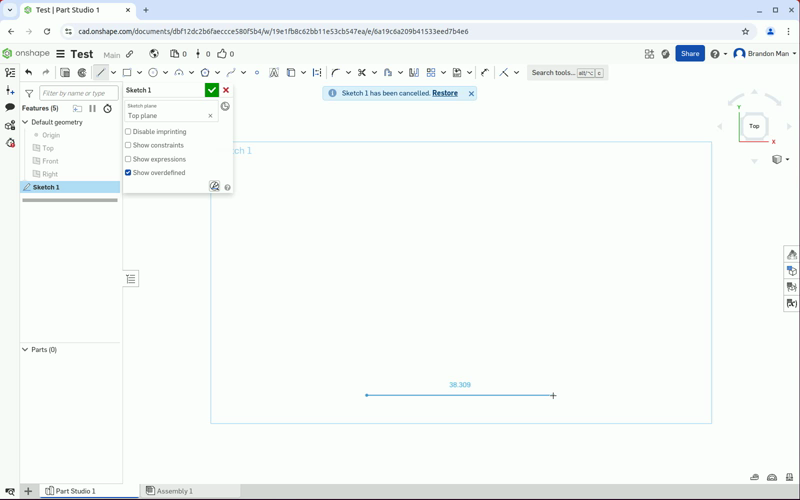
click(553, 395)
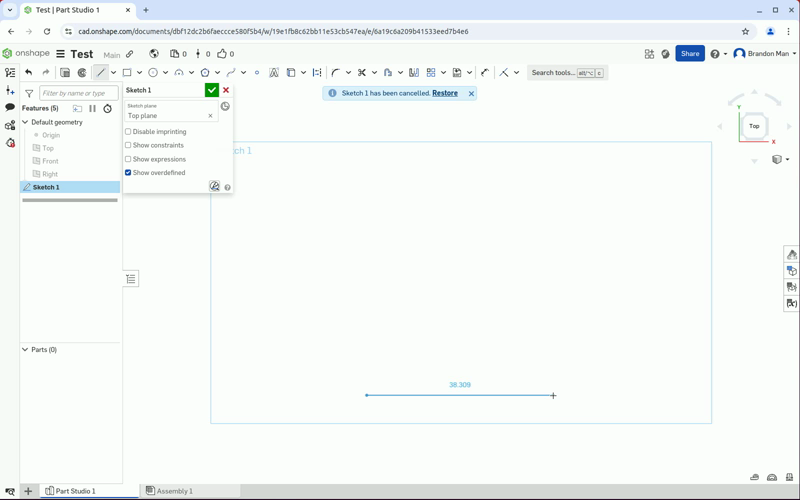
key_up(shift)
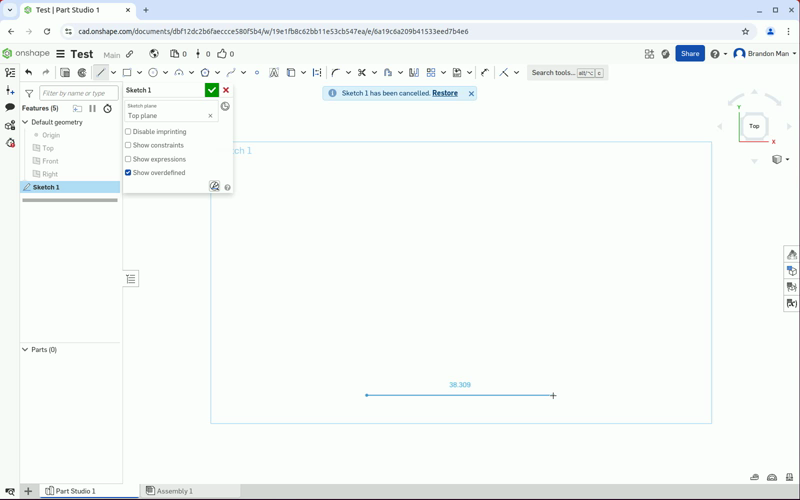
key_down(shift)
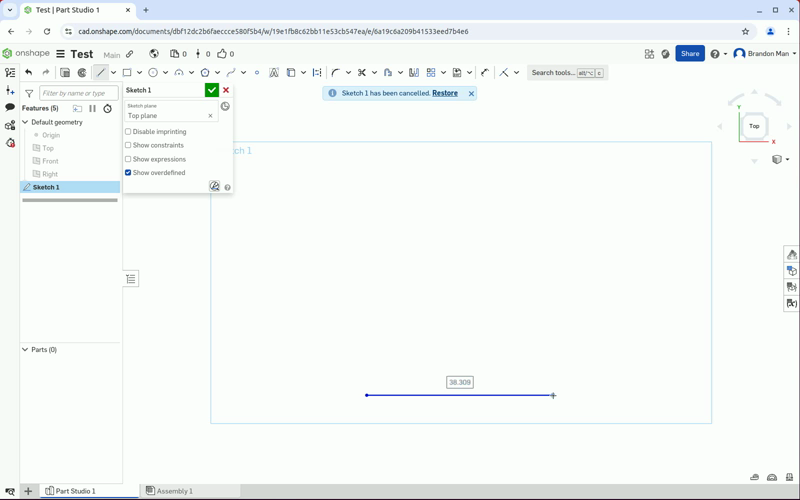
mouse_move(553, 171)
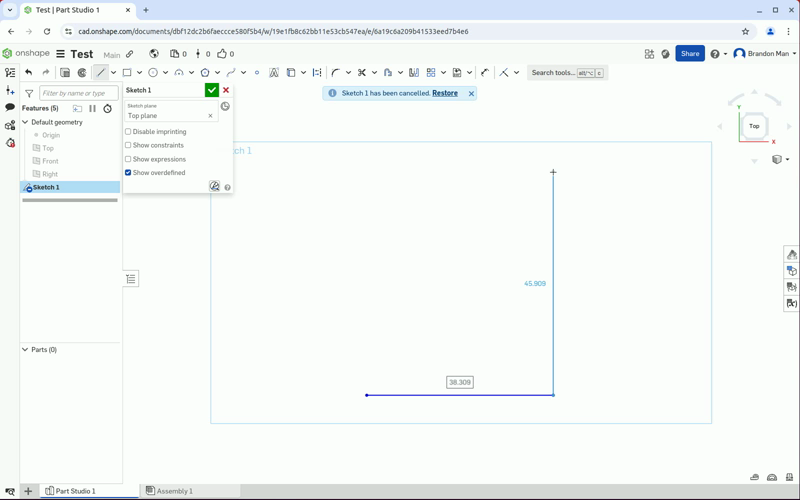
click(553, 171)
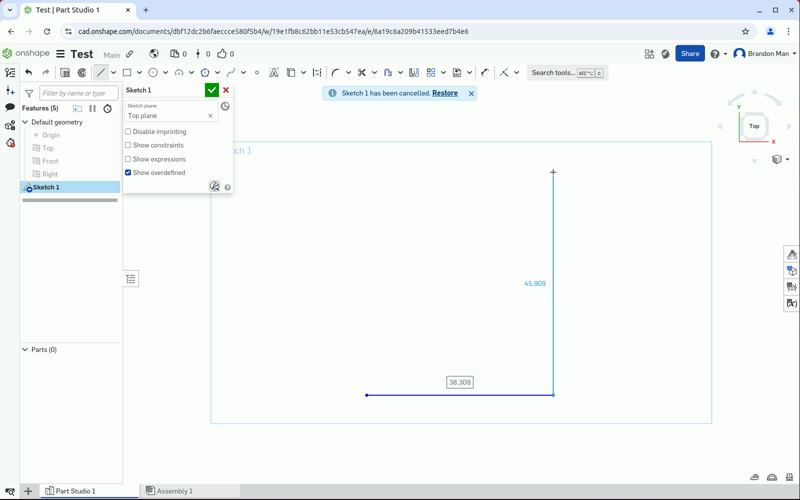
key_up(shift)
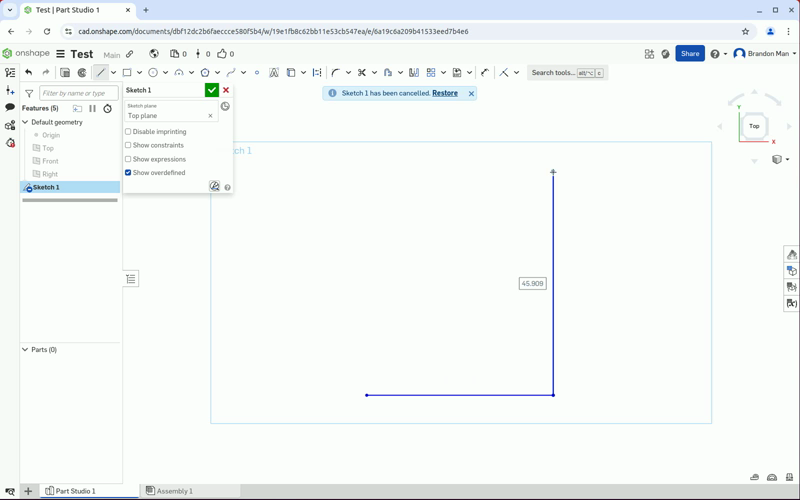
key_down(shift)
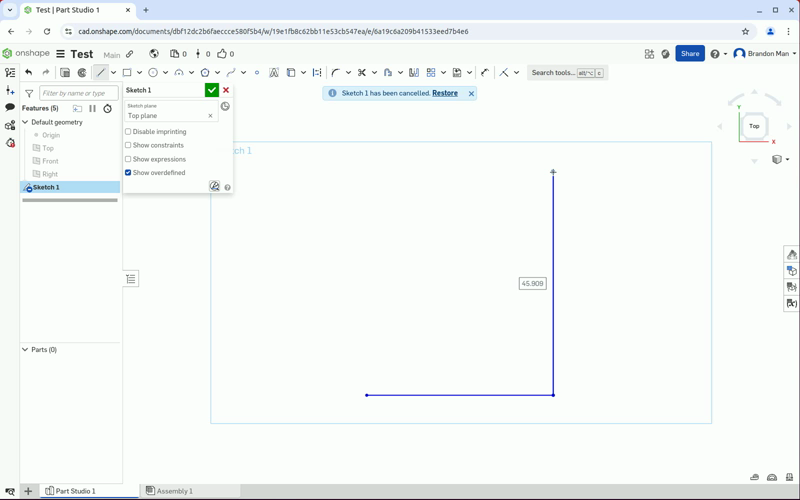
mouse_move(366, 171)
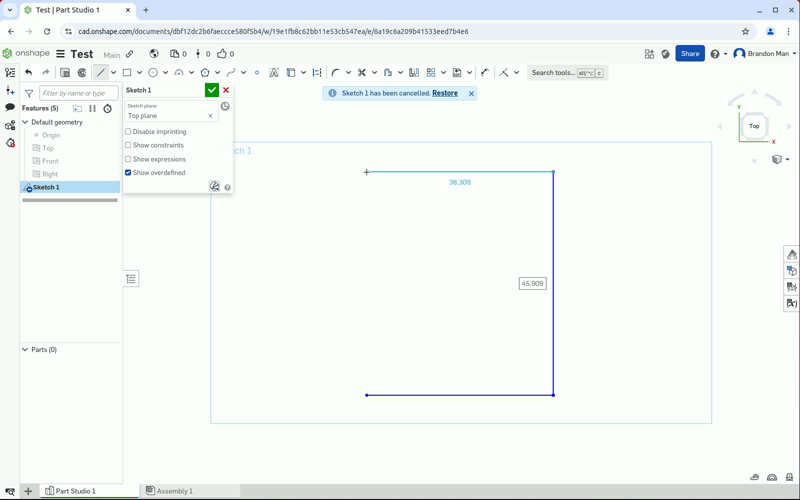
click(366, 171)
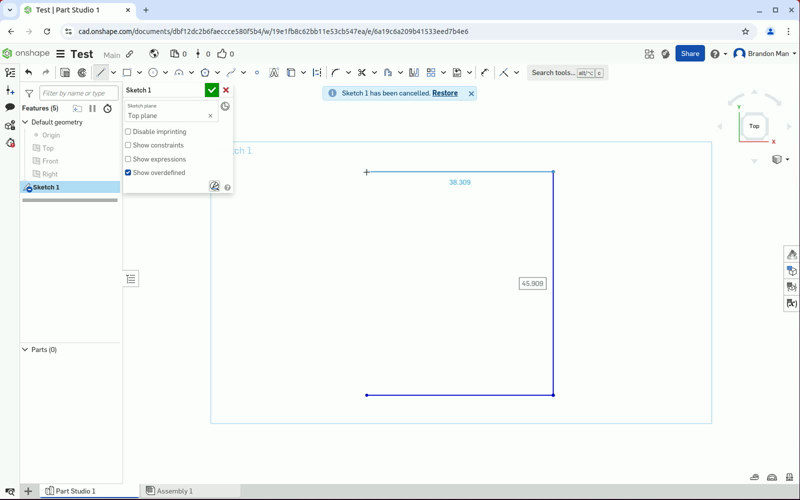
key_up(shift)
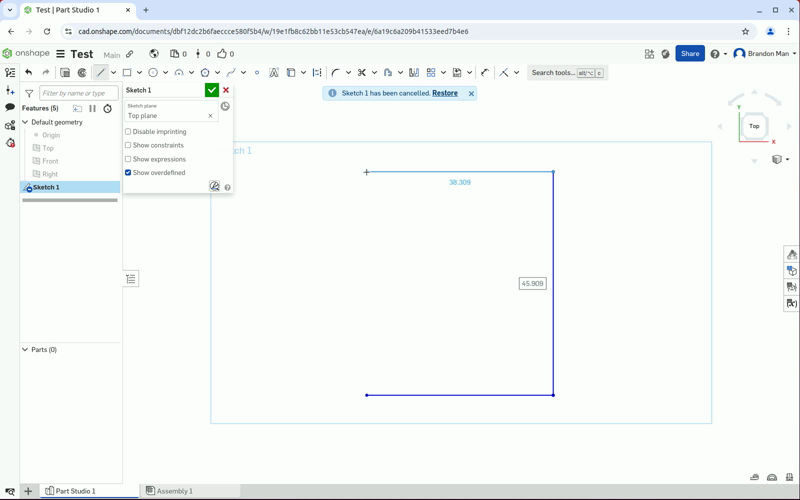
key_down(shift)
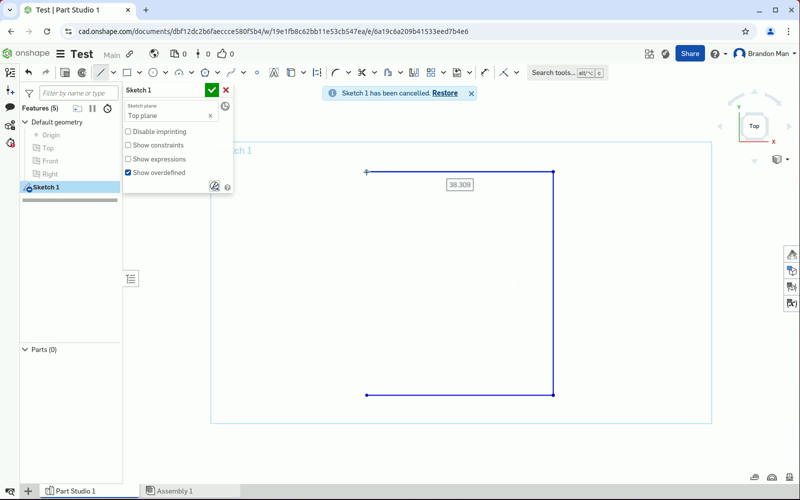
mouse_move(366, 395)
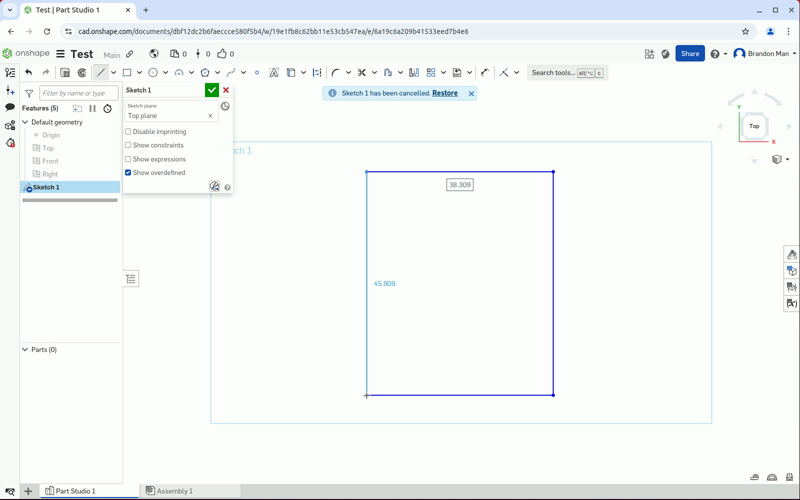
key_up(shift)
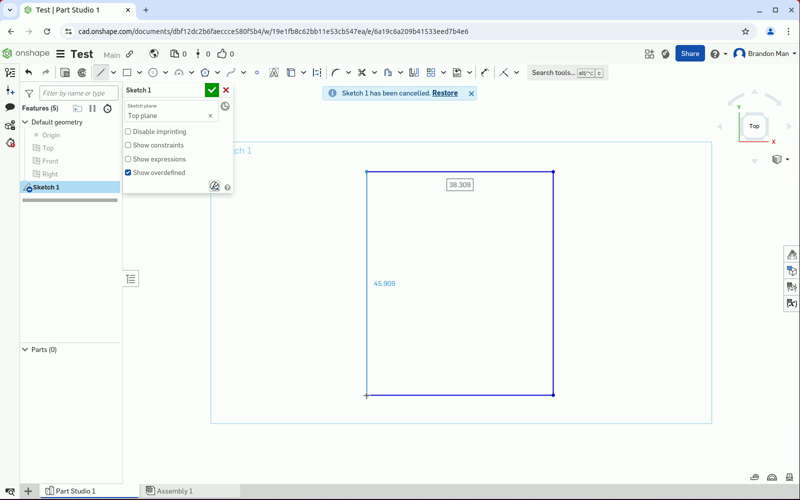
click(366, 395)
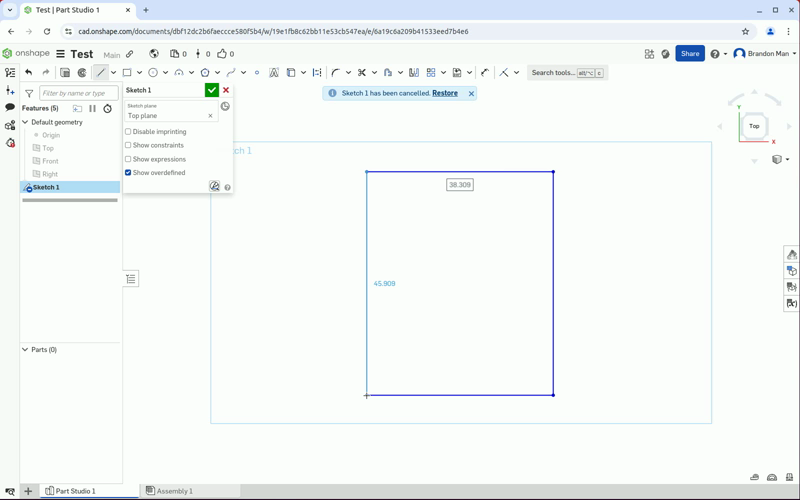
key(esc)
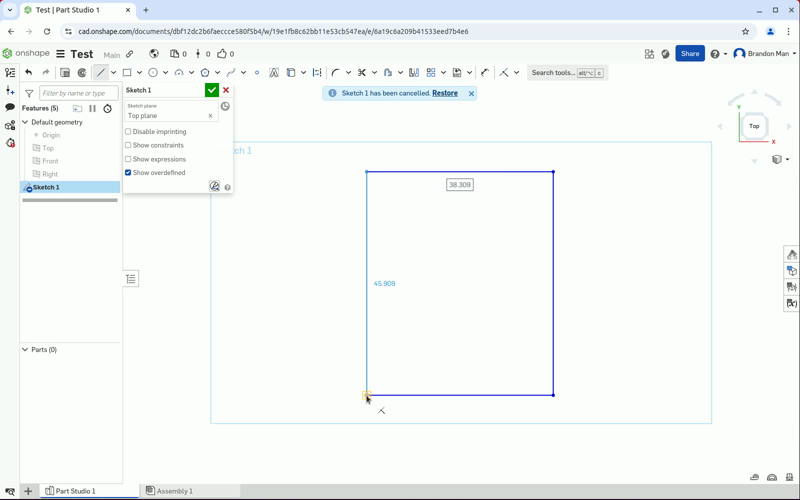
mouse_move(415, 339)
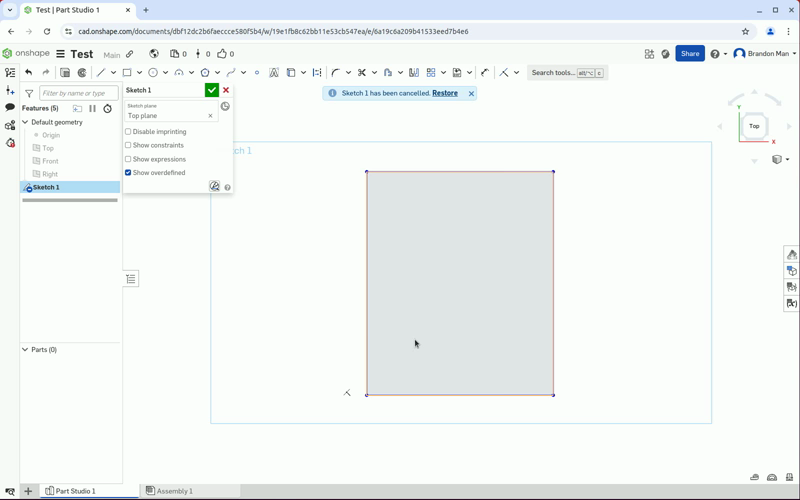
click(415, 339)
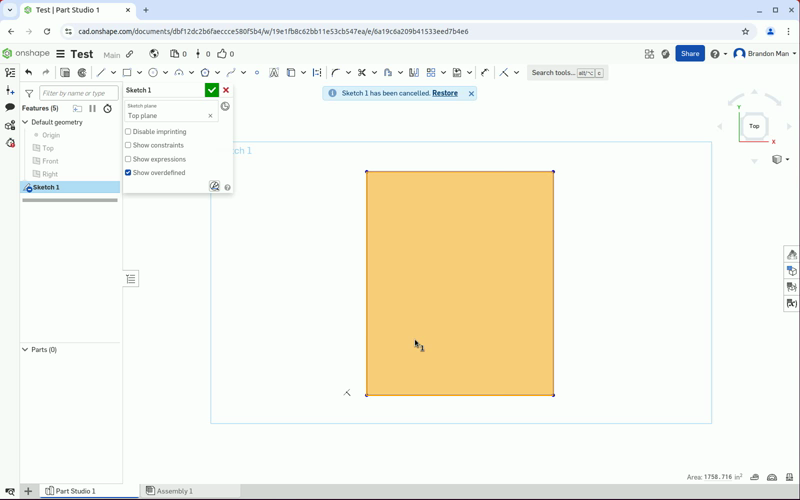
mouse_move(73, 352)
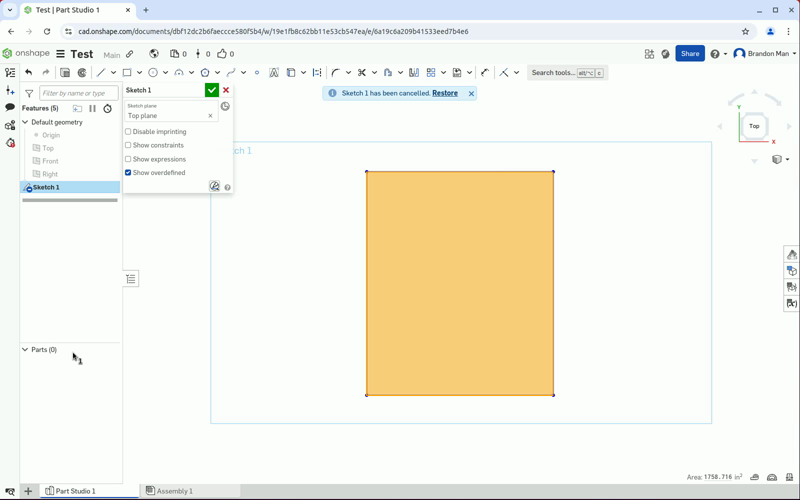
key(shift+y)
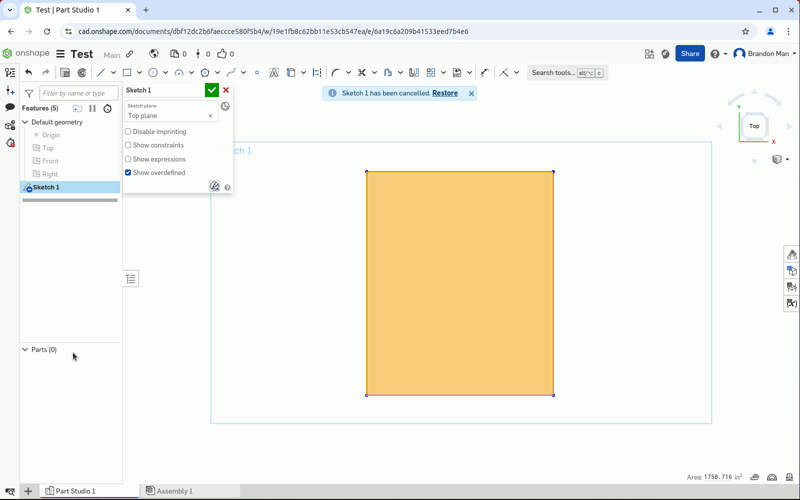
key(shift+e)
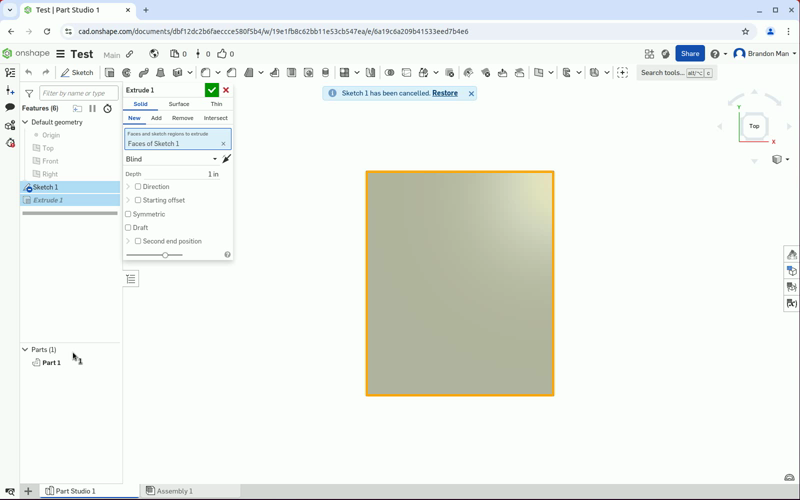
mouse_move(143, 106)
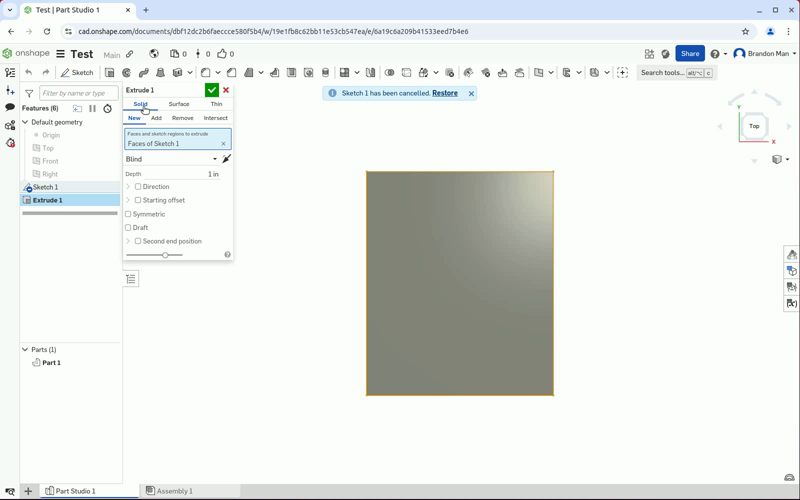
click(143, 106)
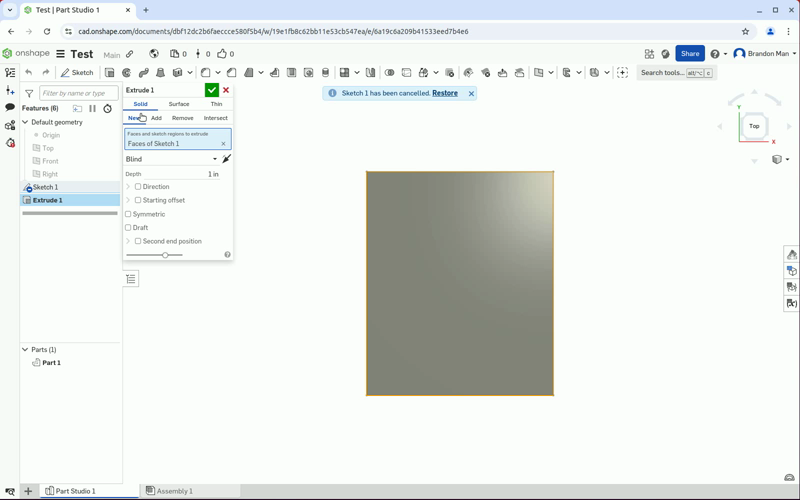
mouse_move(137, 120)
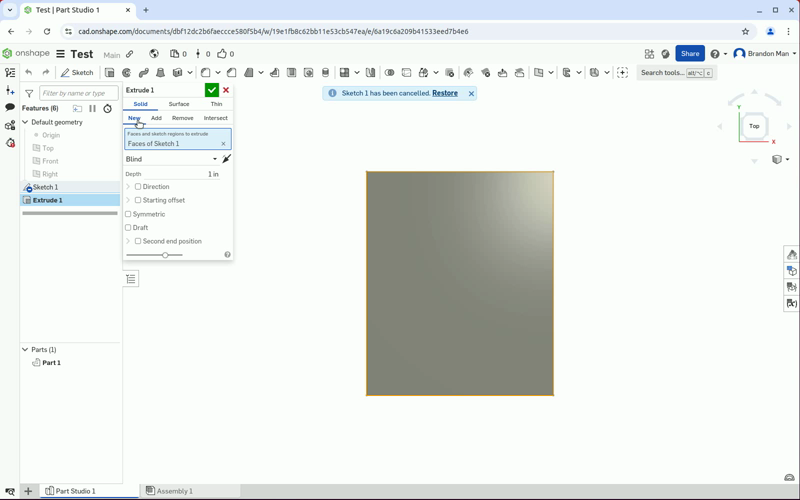
click(137, 120)
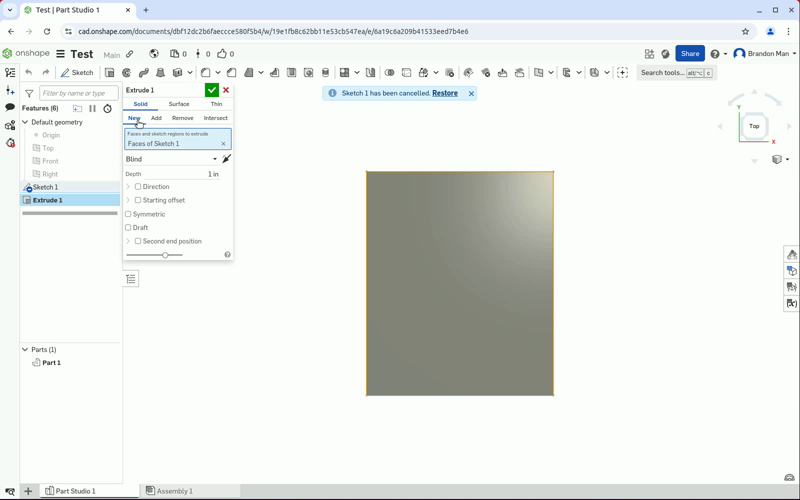
key(tab, 4)
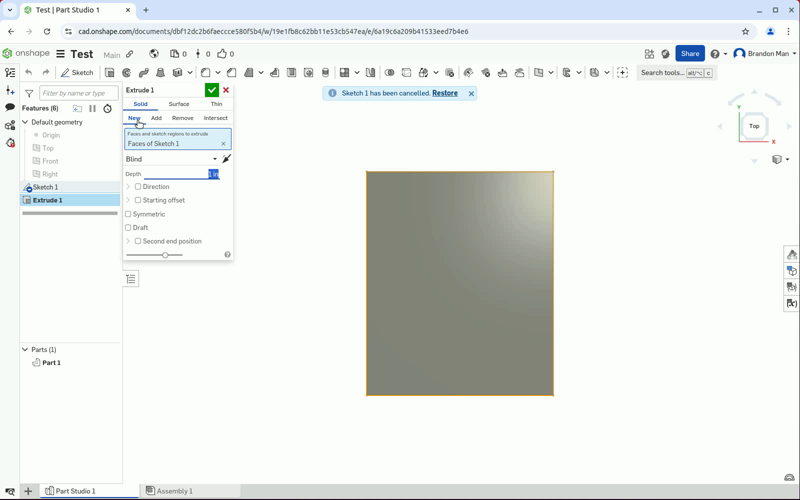
text(0.722)
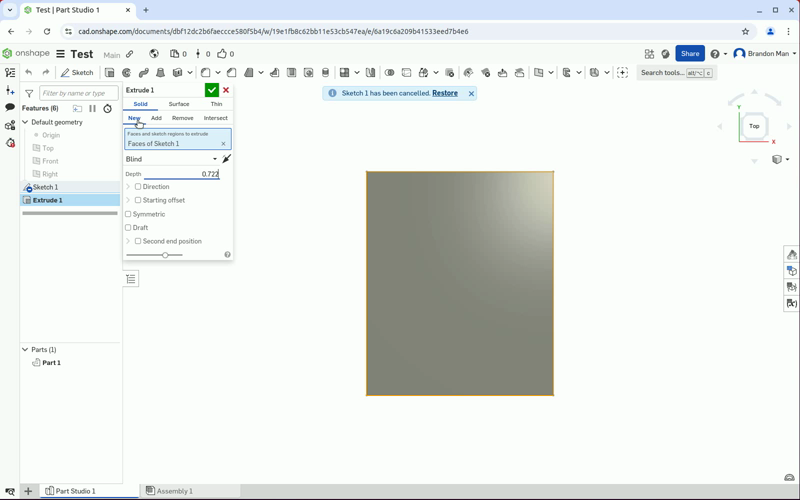
key(enter)
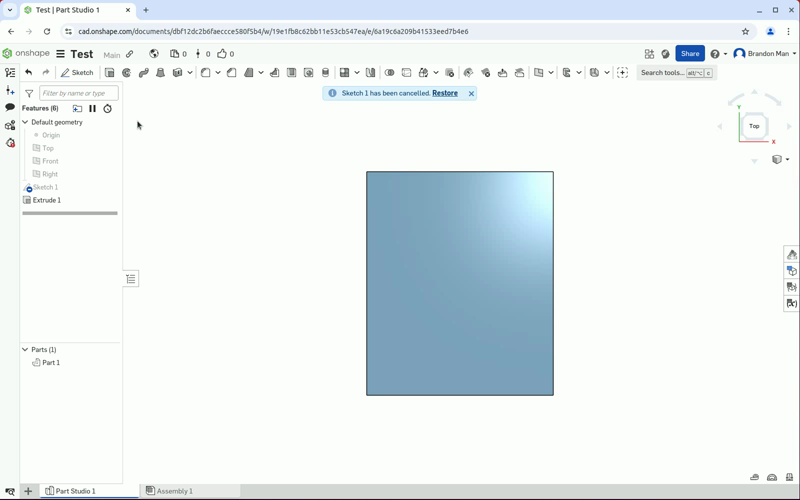
key(shift+h)
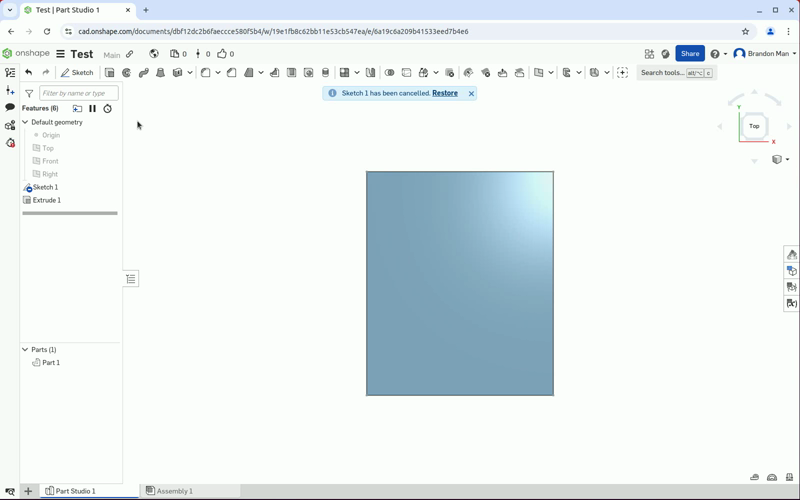
key(shift+h)
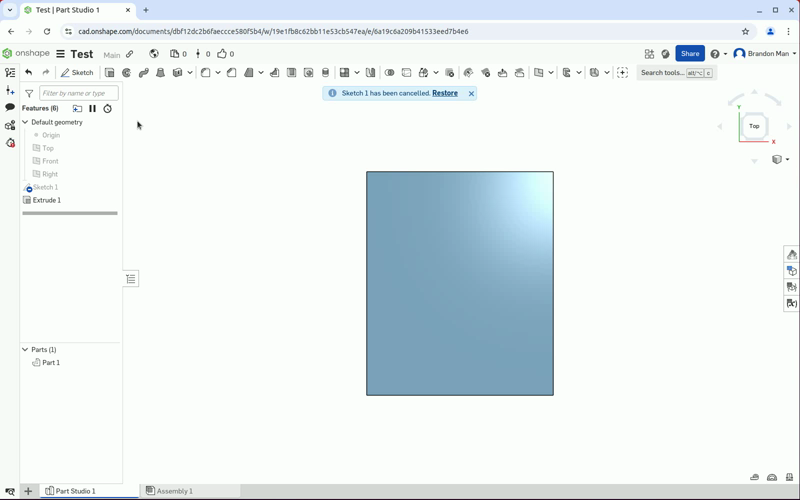
mouse_move(73, 189)
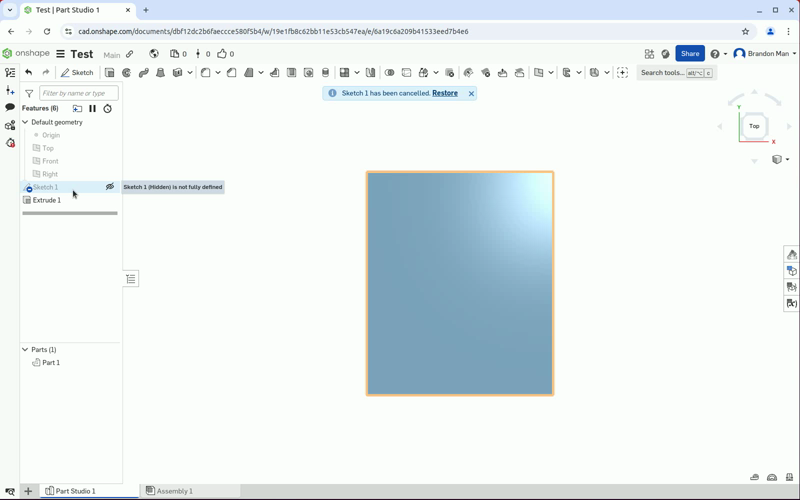
click(73, 189)
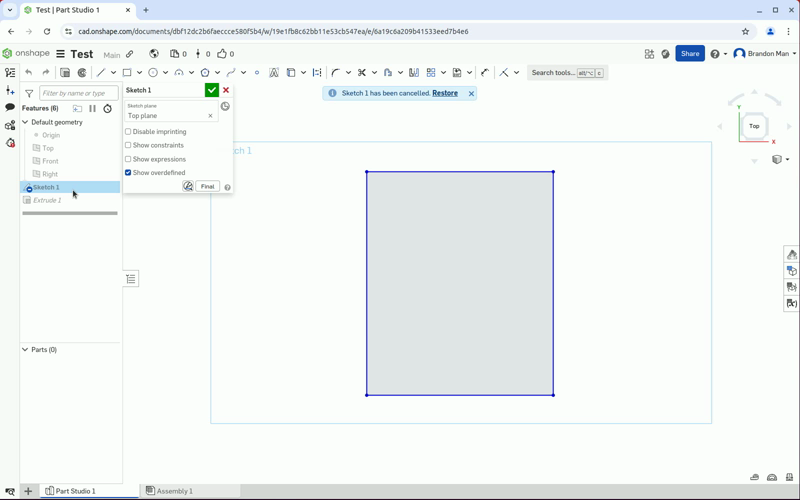
mouse_move(229, 92)
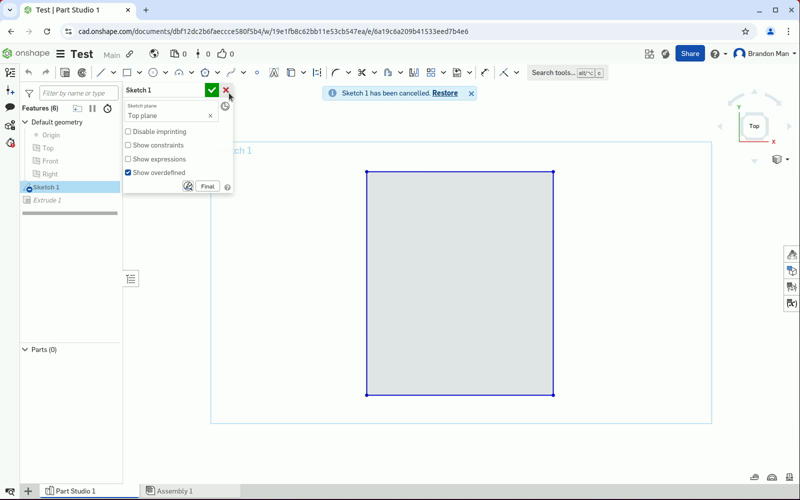
click(229, 92)
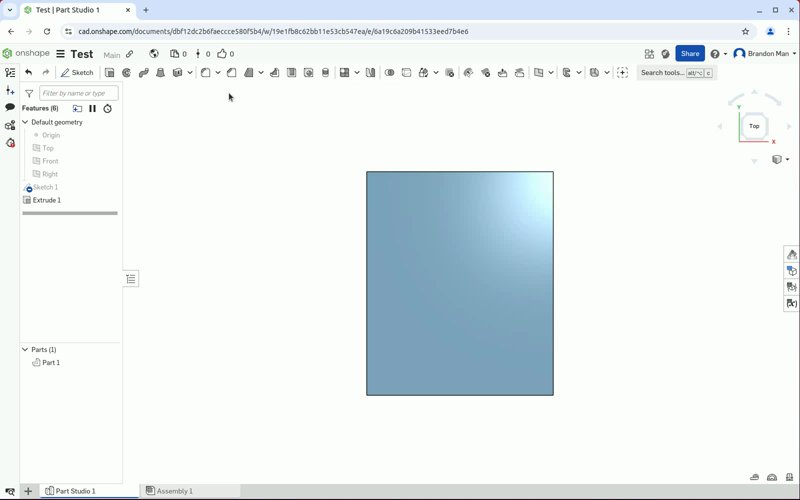
mouse_move(541, 75)
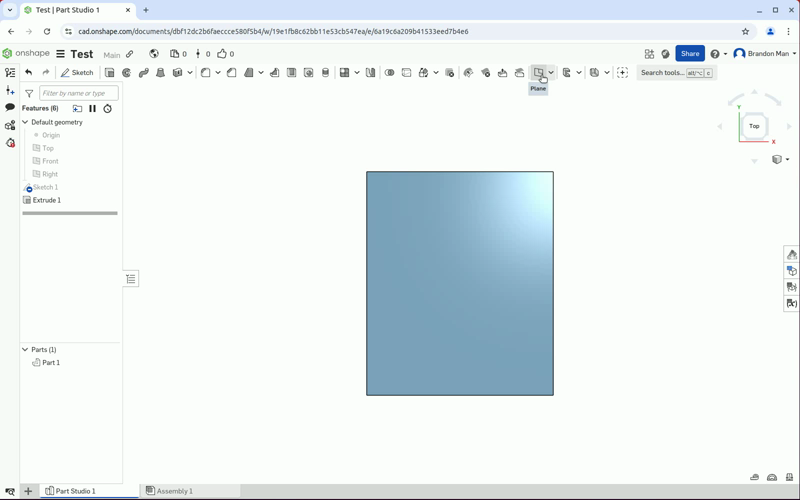
click(541, 75)
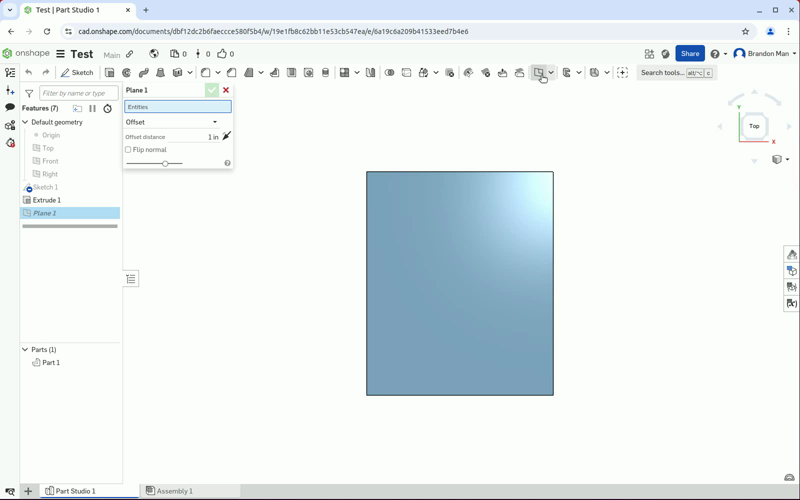
mouse_move(73, 150)
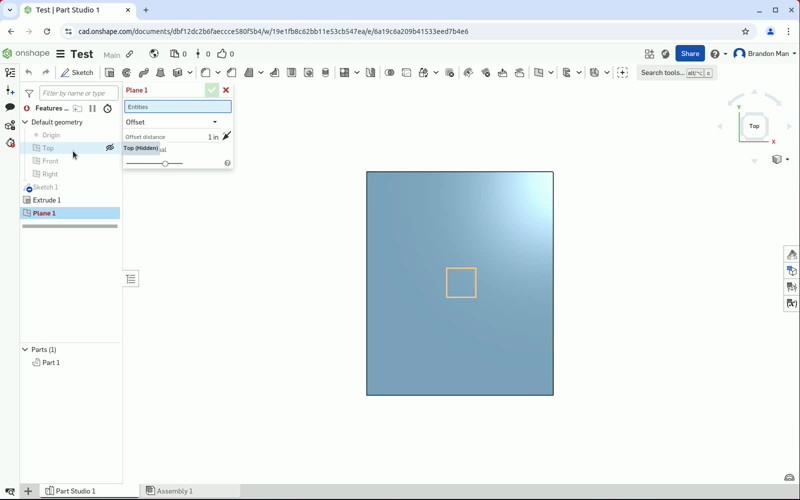
click(73, 150)
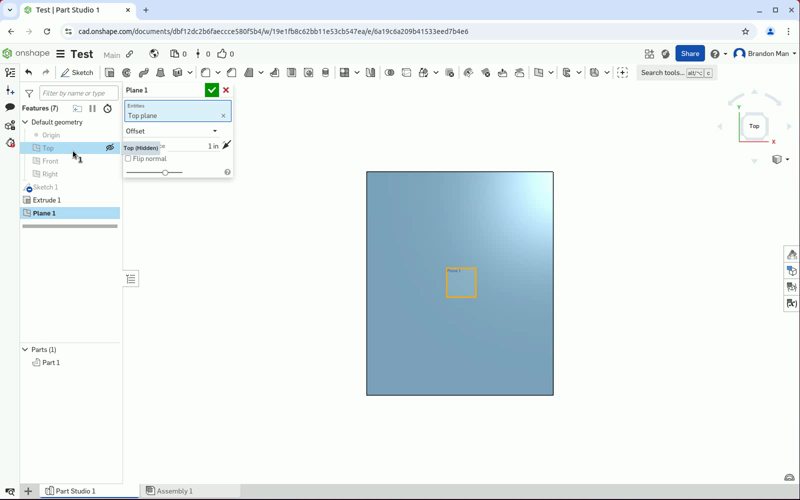
key(tab, 2)
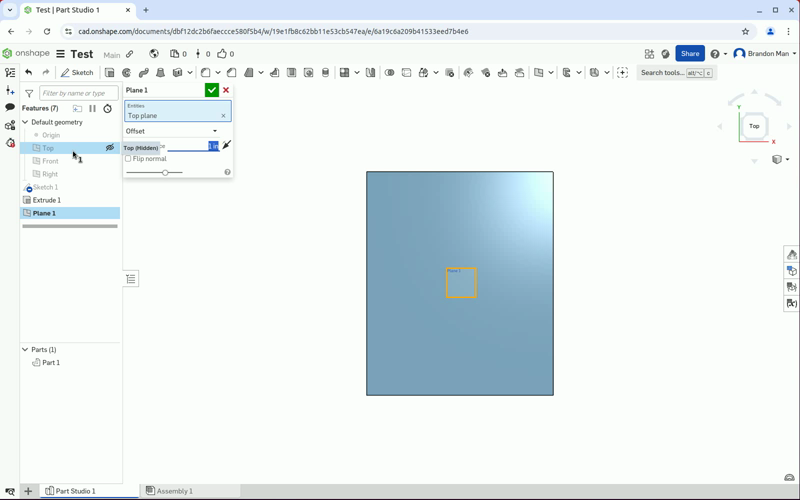
text(0.709)
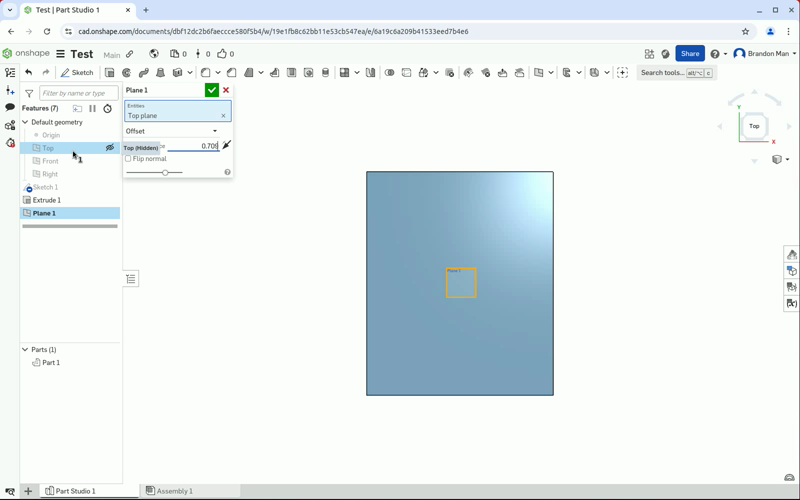
key(enter, 2)
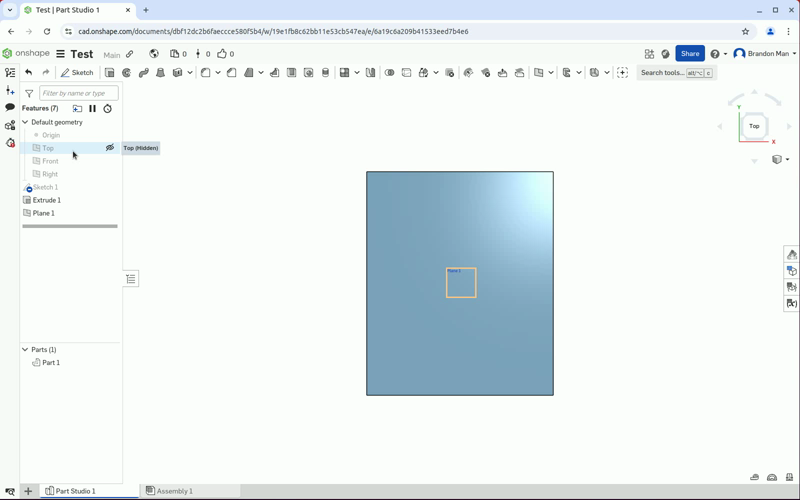
key(shift+s)
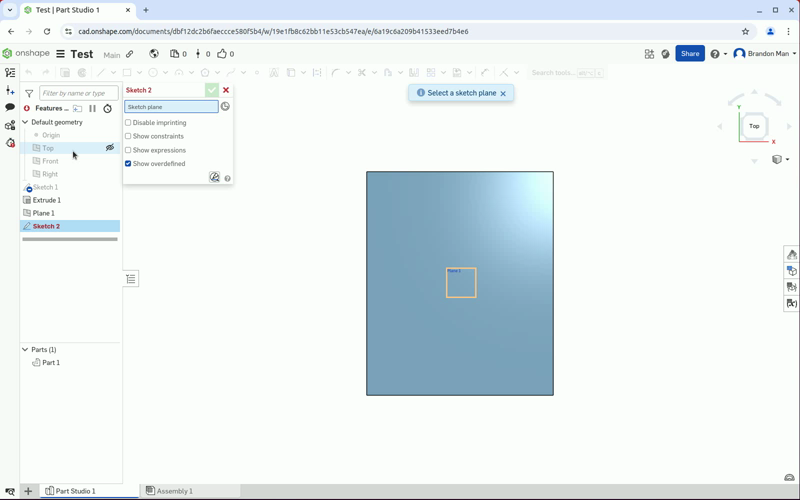
mouse_move(73, 215)
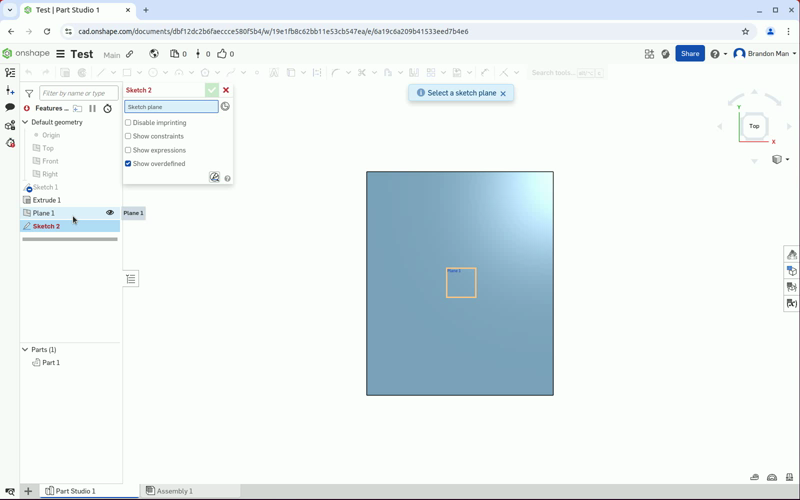
click(73, 215)
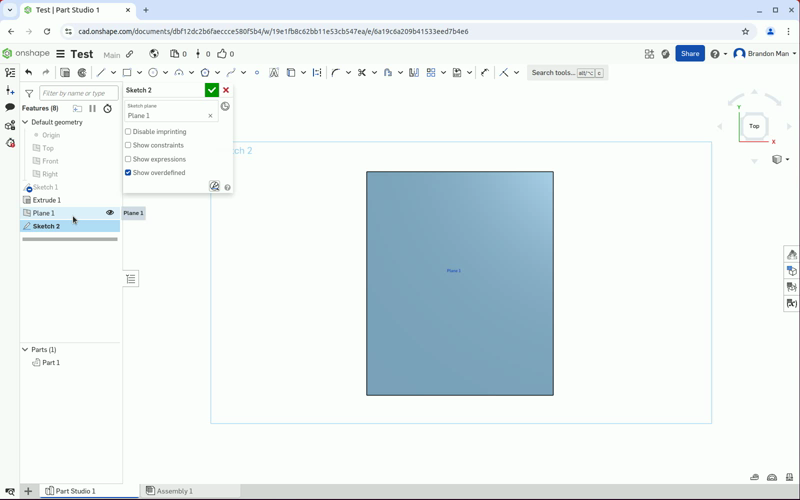
mouse_move(73, 352)
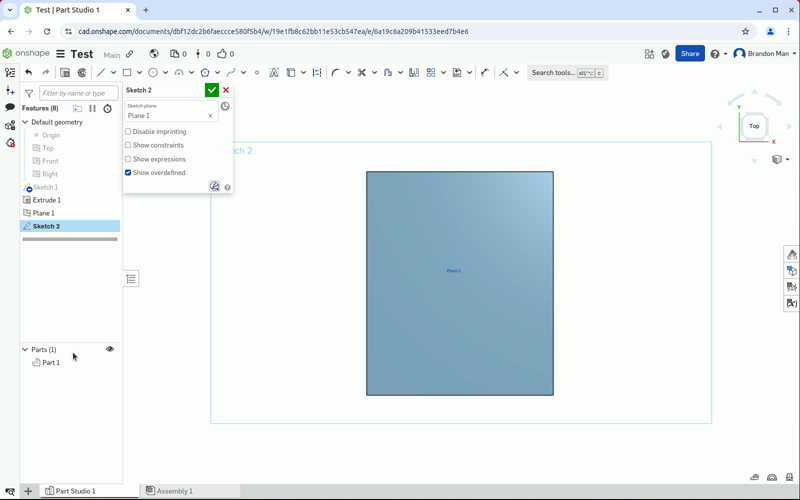
key(y)
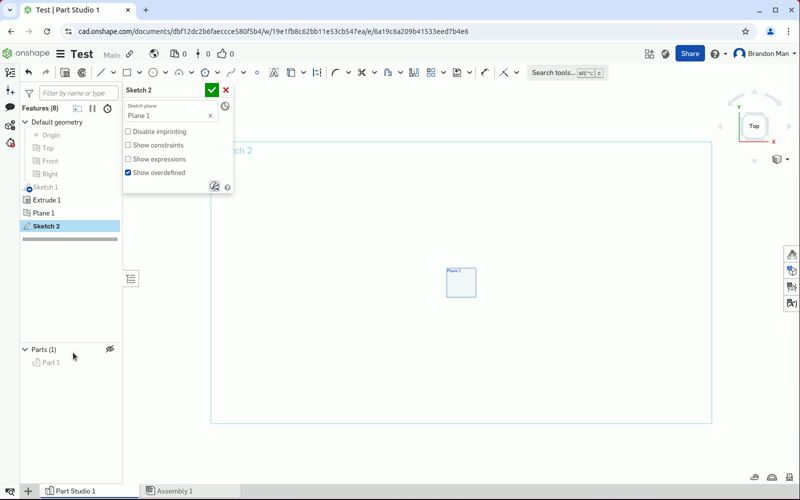
key(c)
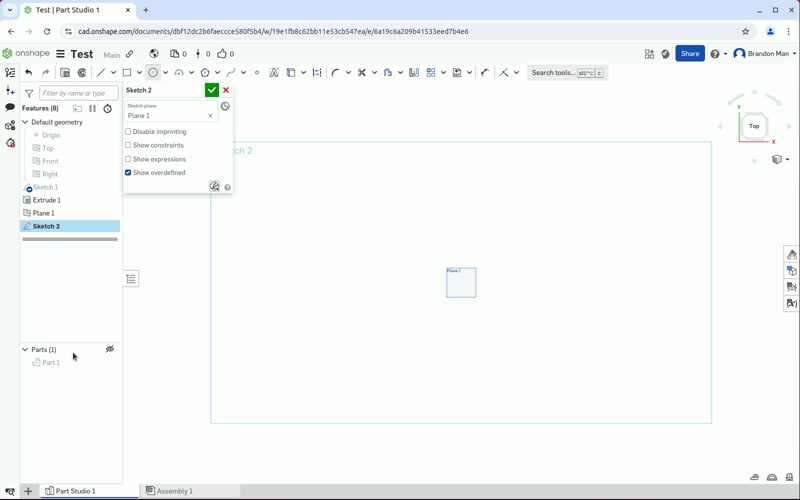
key_down(shift)
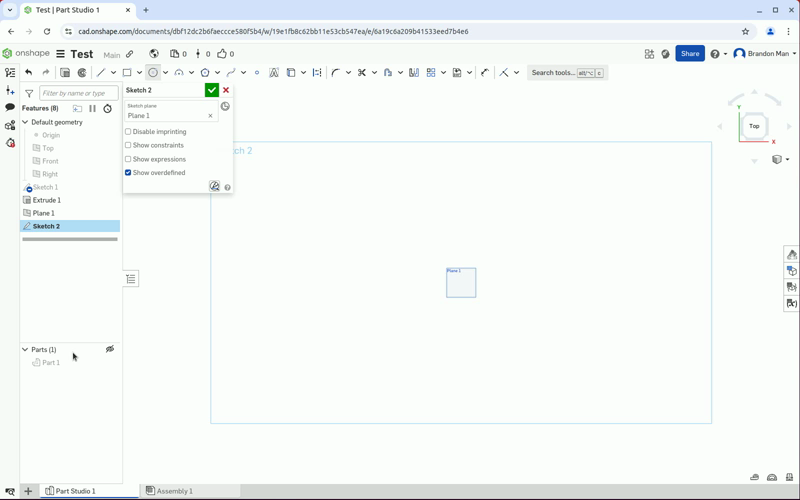
mouse_move(382, 177)
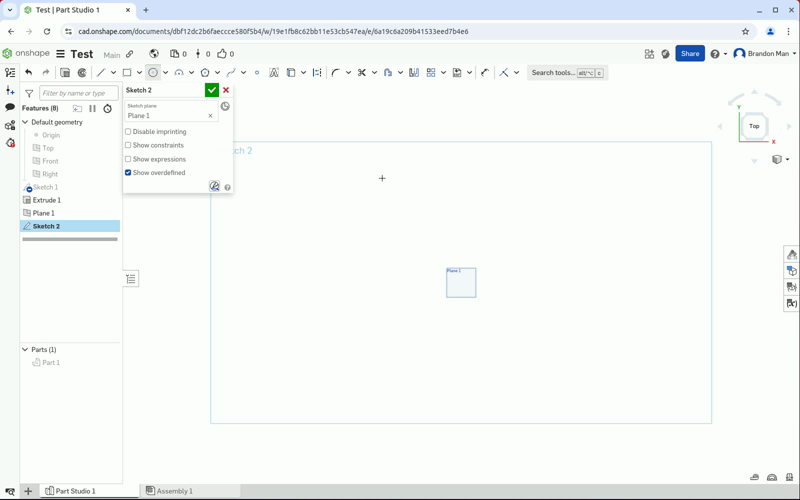
click(382, 177)
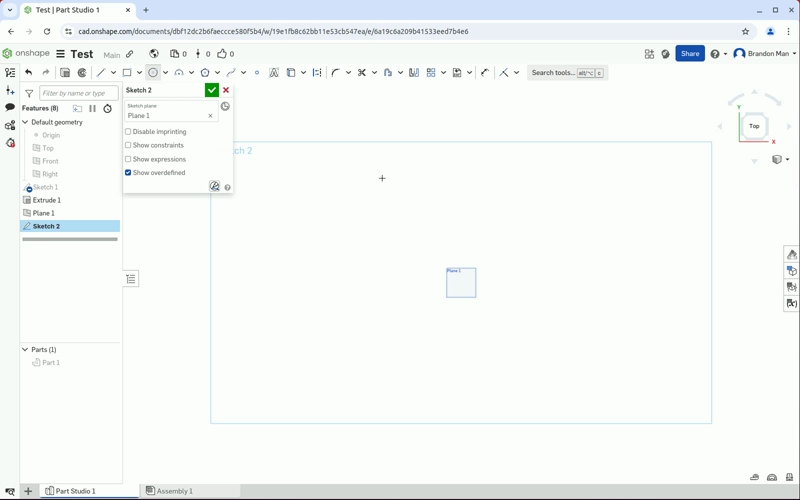
key_up(shift)
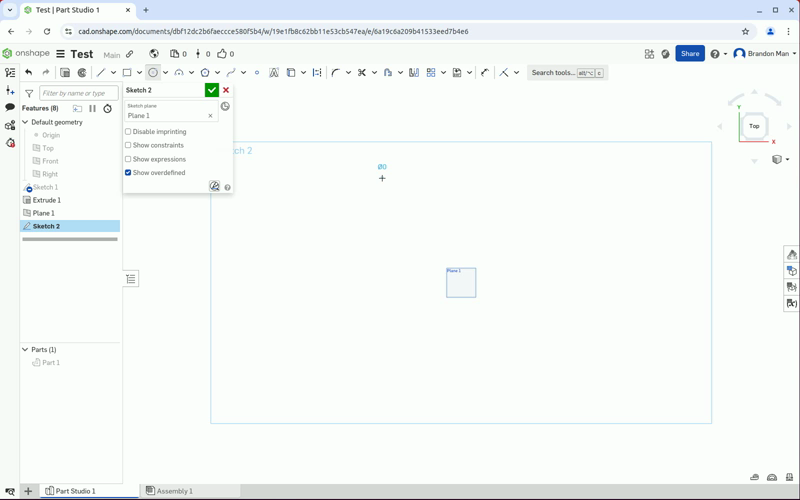
mouse_move(383, 177)
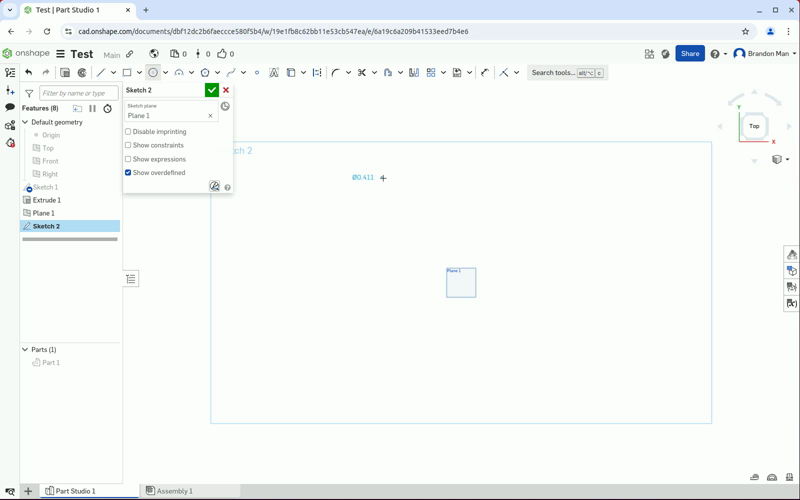
scroll(6)
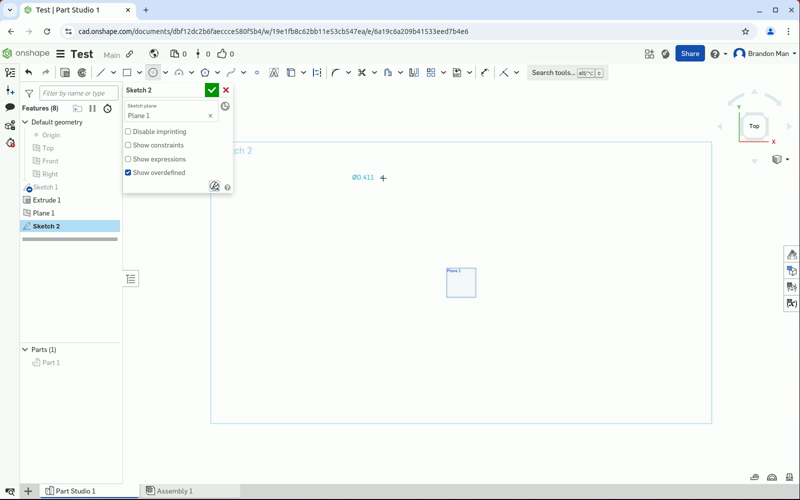
scroll(6)
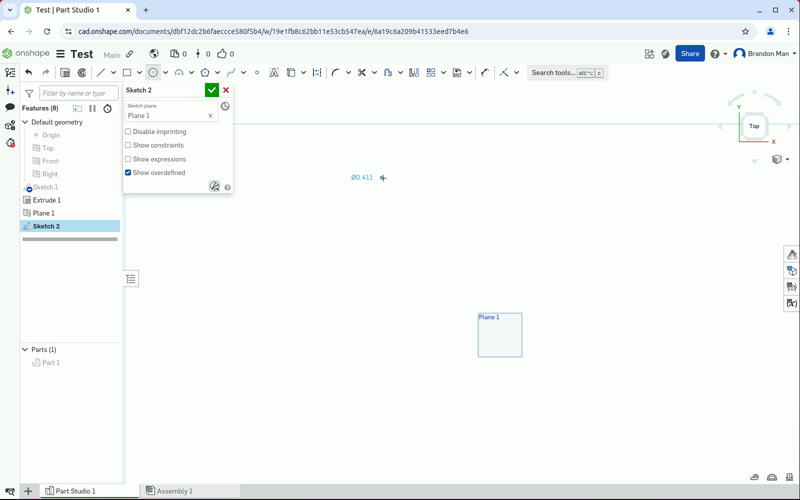
scroll(6)
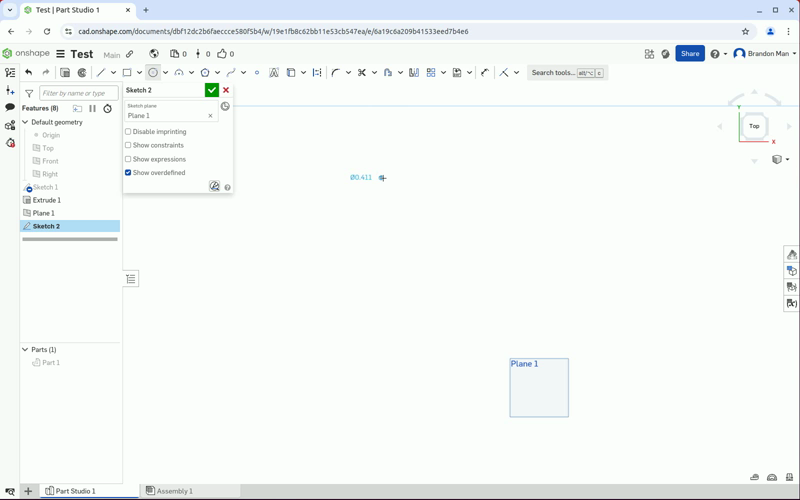
scroll(6)
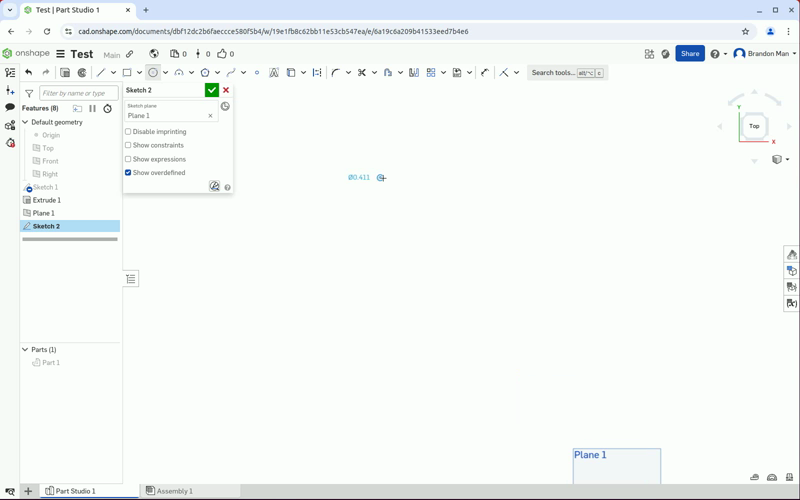
scroll(6)
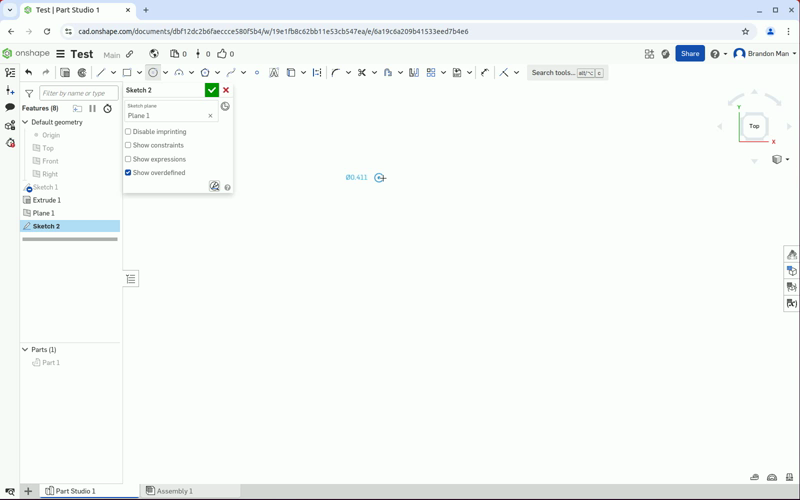
scroll(6)
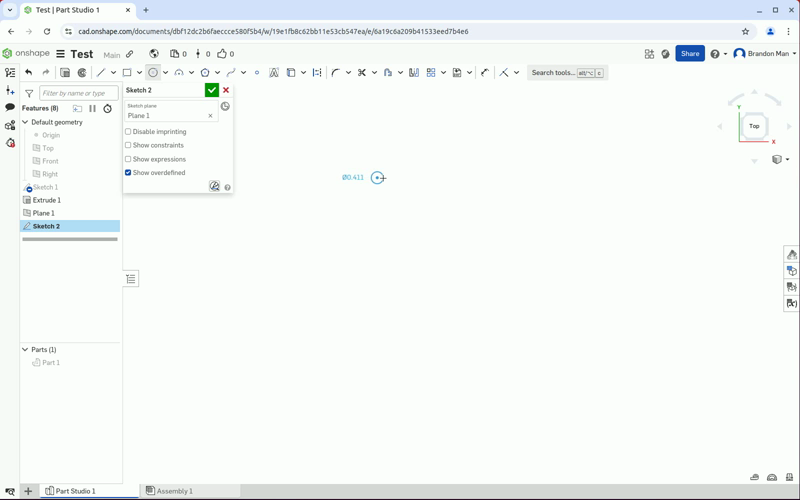
scroll(6)
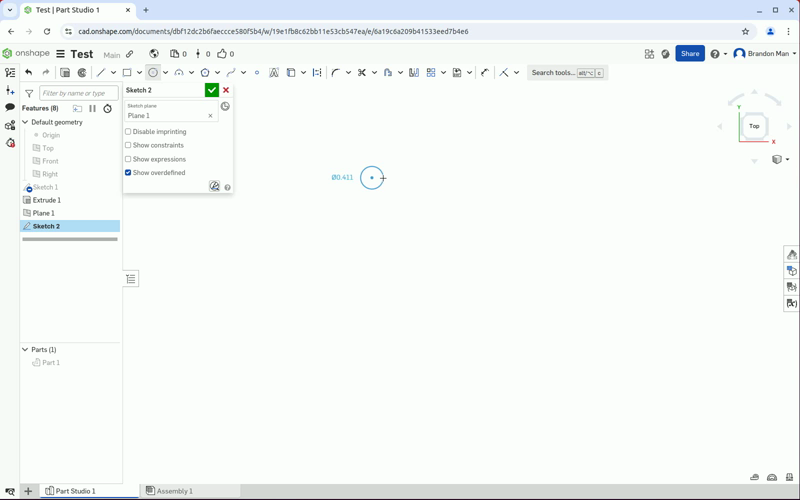
click(383, 177)
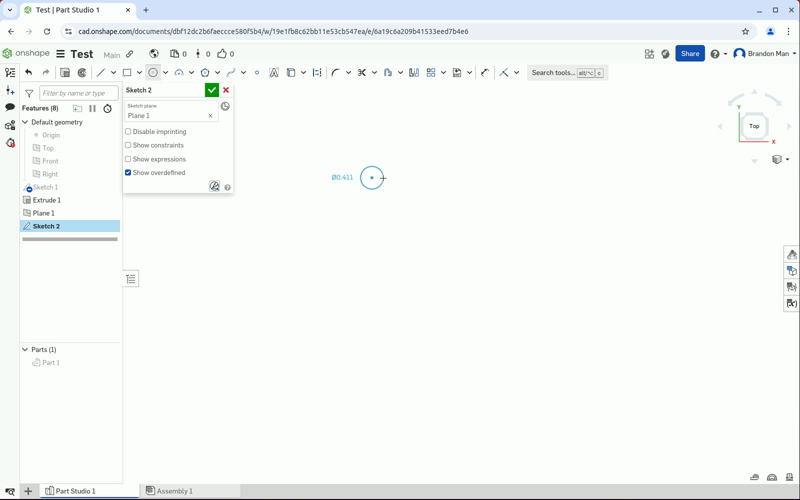
scroll(-6)
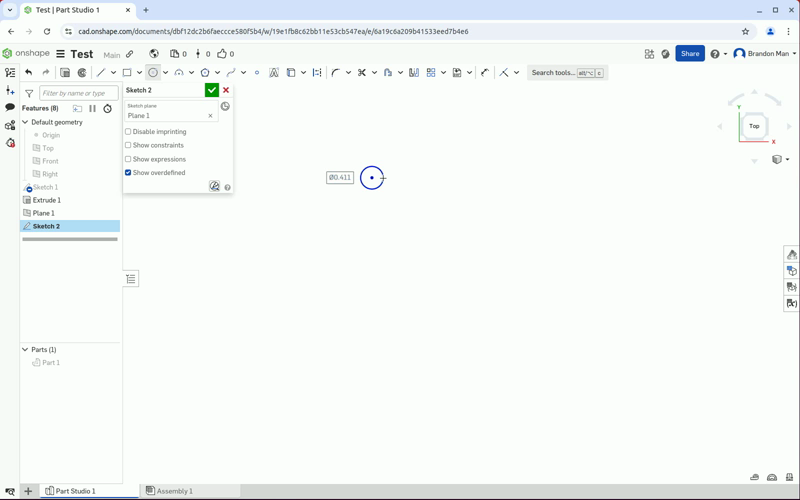
scroll(-6)
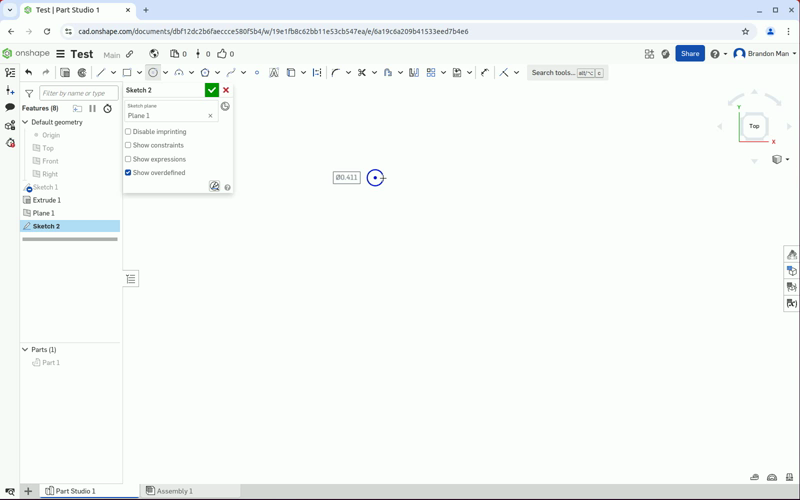
scroll(-6)
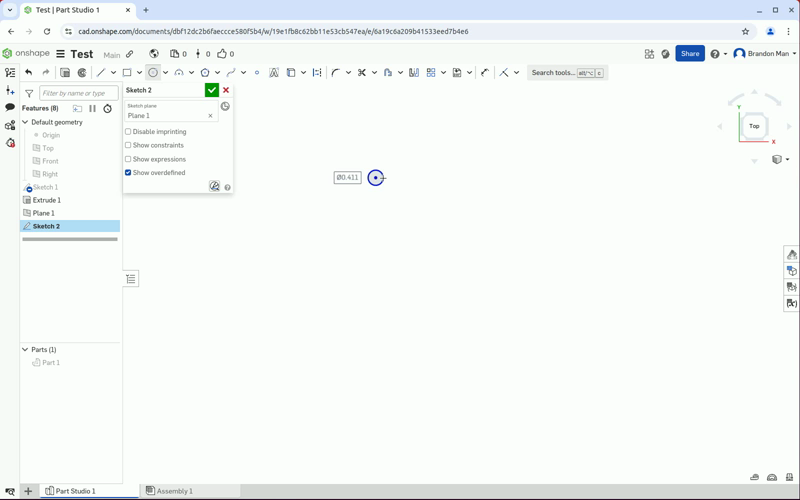
scroll(-6)
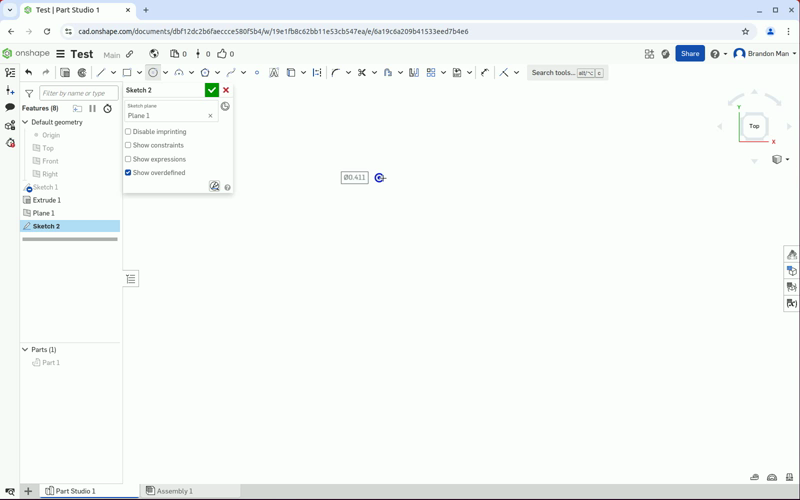
scroll(-6)
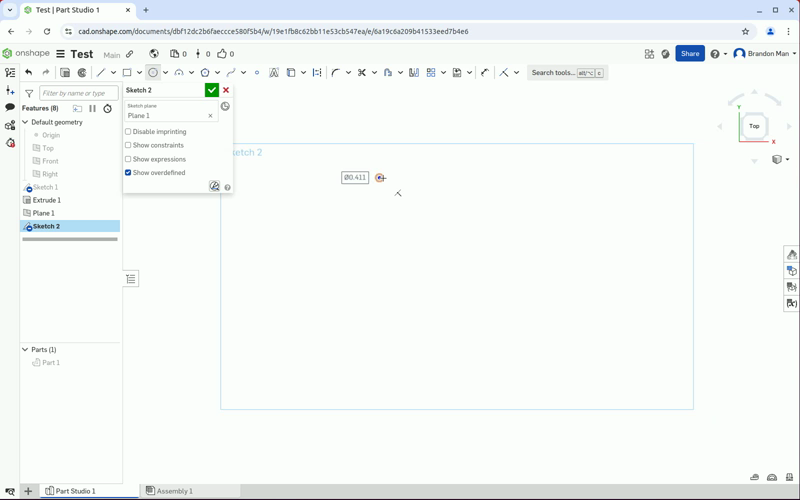
scroll(-6)
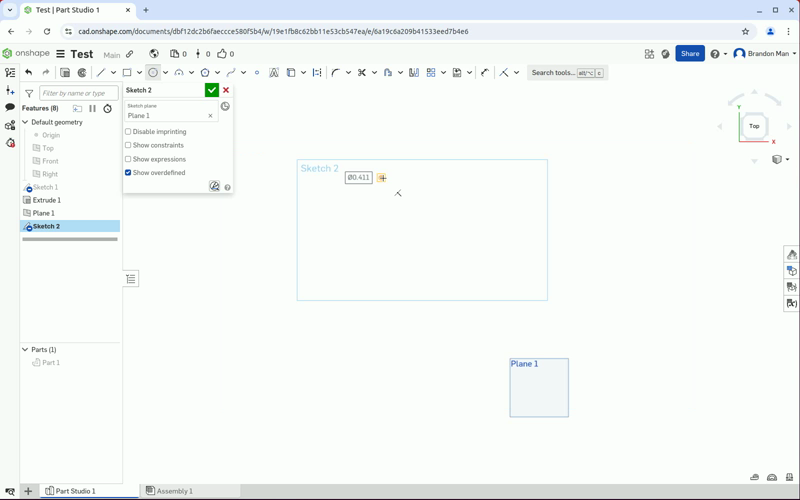
scroll(-6)
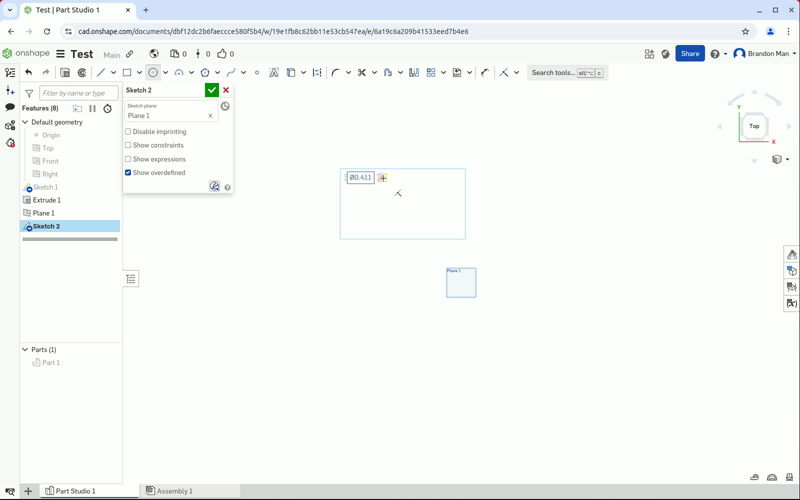
key(esc)
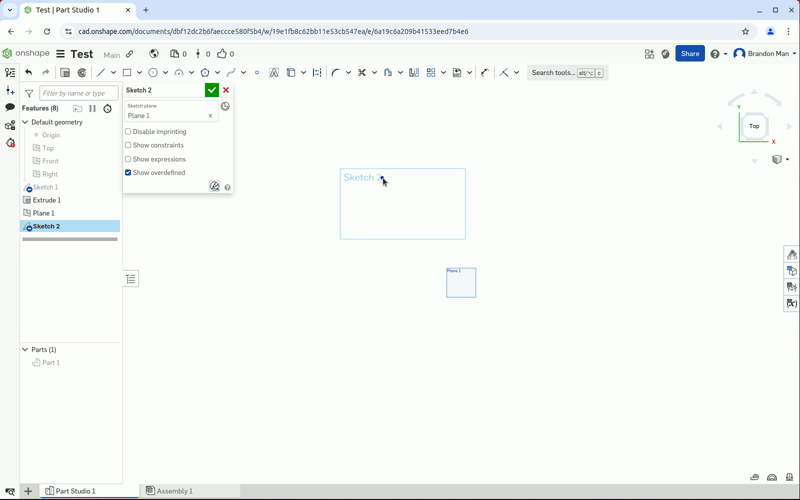
mouse_move(381, 178)
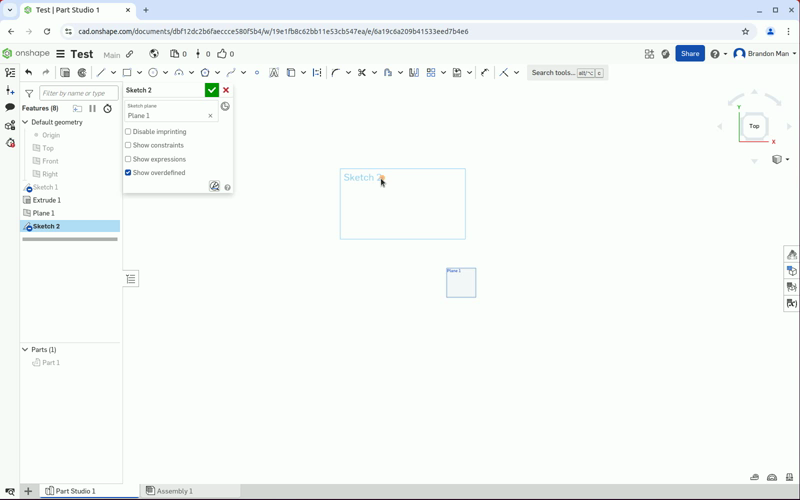
scroll(6)
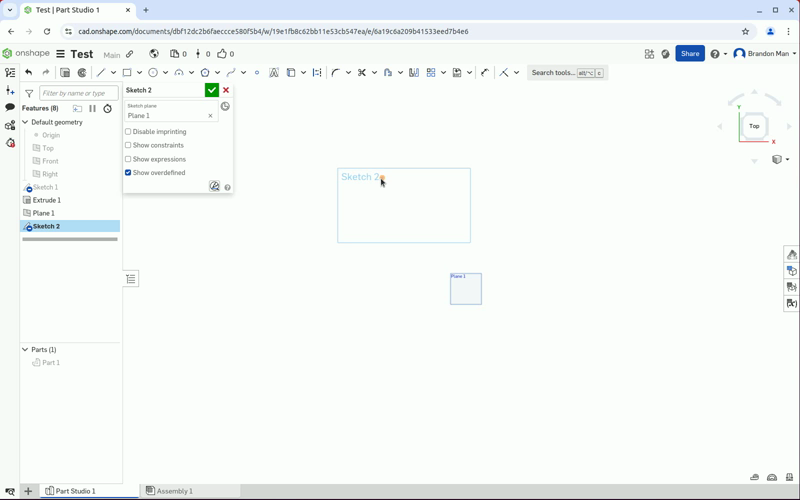
scroll(6)
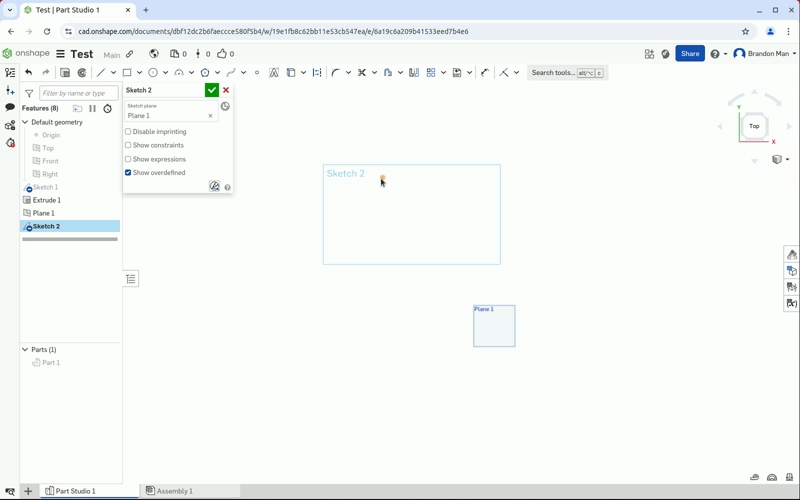
scroll(6)
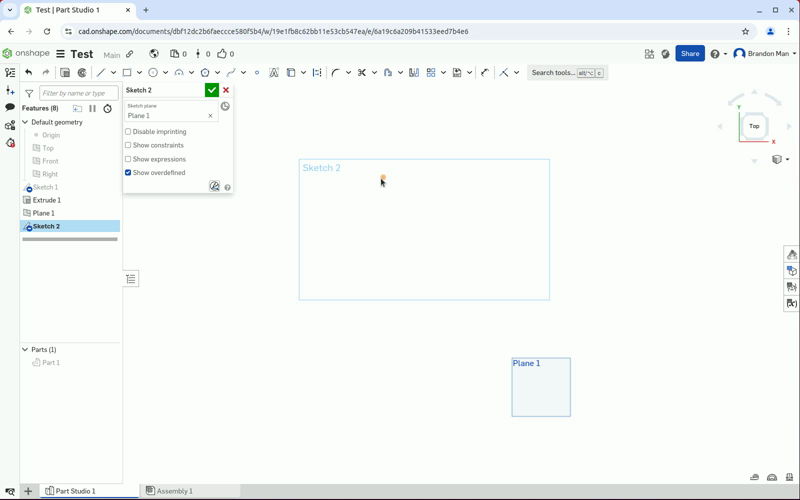
scroll(6)
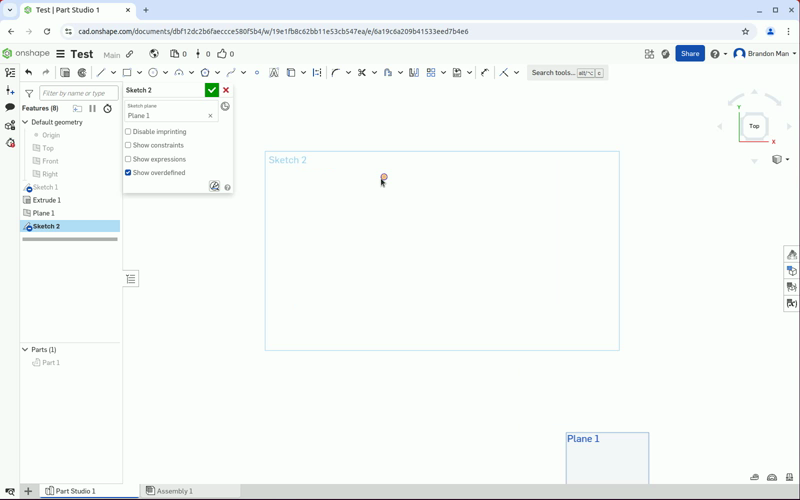
scroll(6)
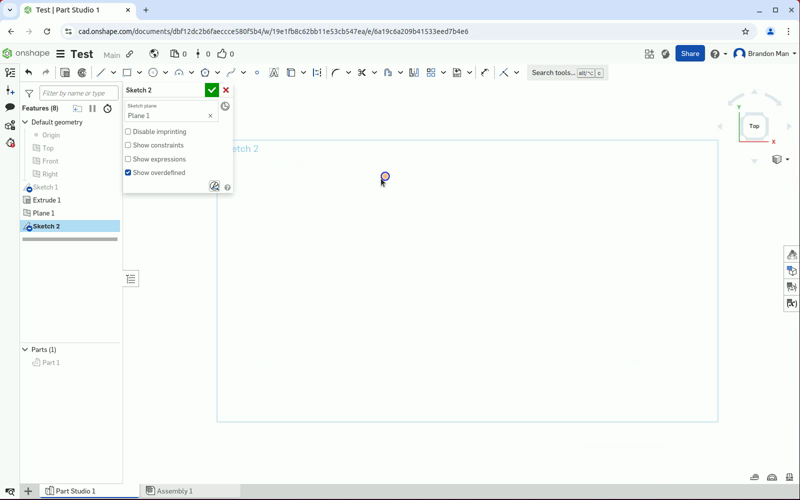
scroll(6)
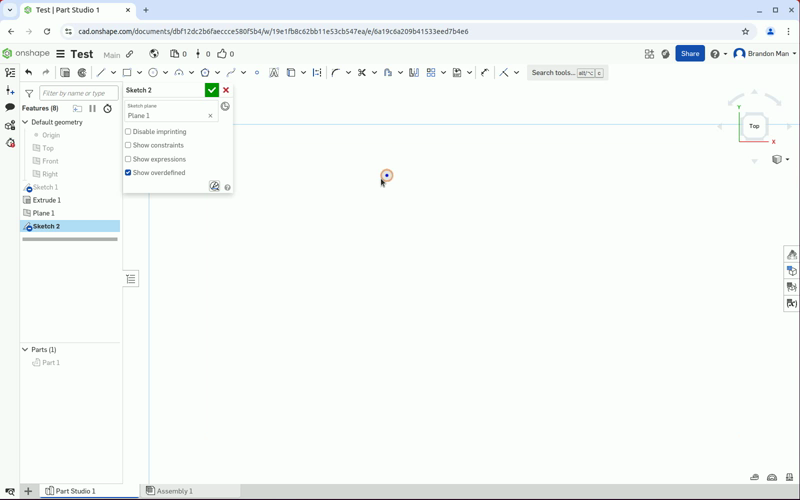
scroll(6)
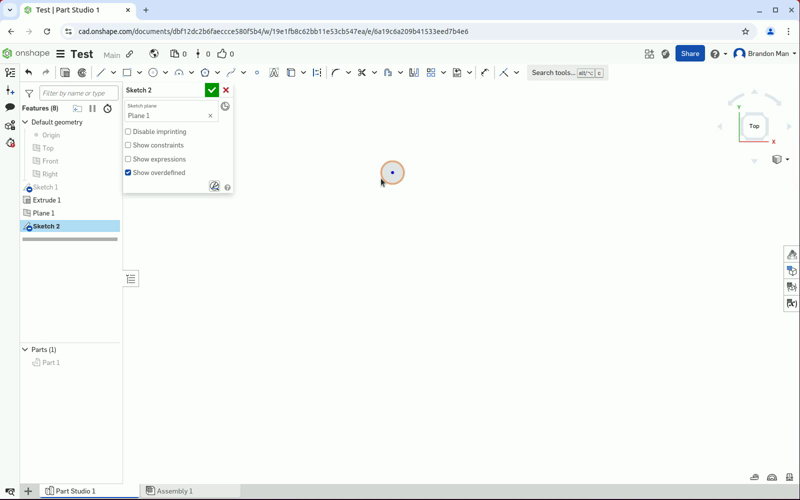
click(381, 178)
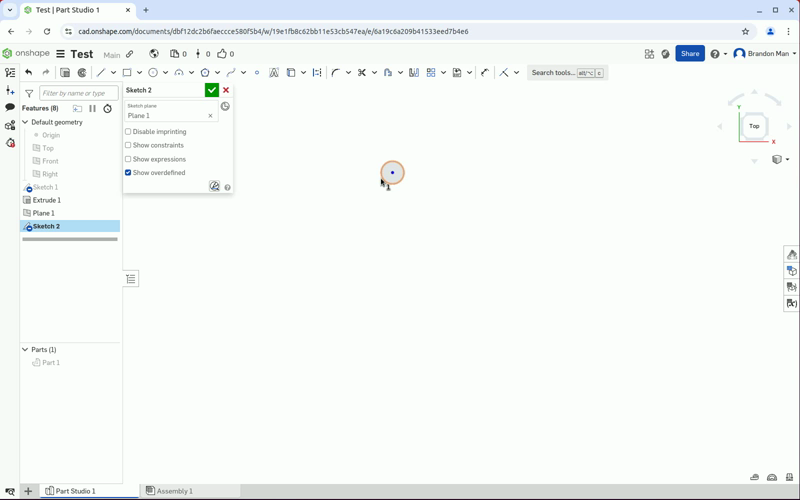
scroll(-6)
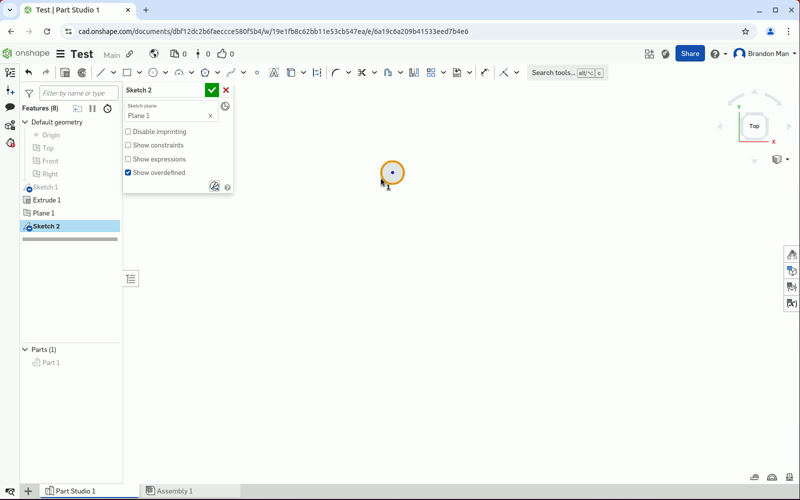
scroll(-6)
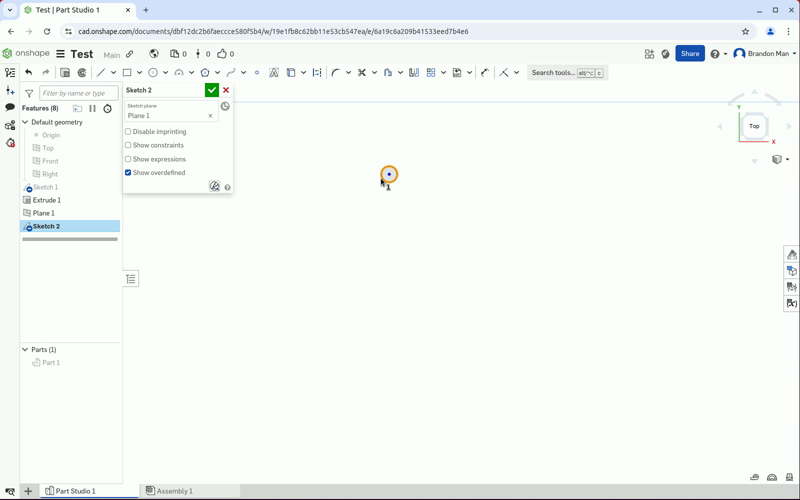
scroll(-6)
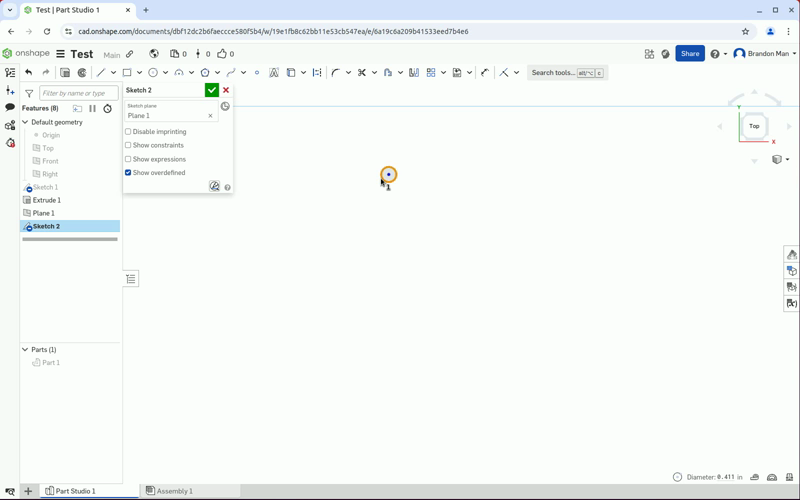
scroll(-6)
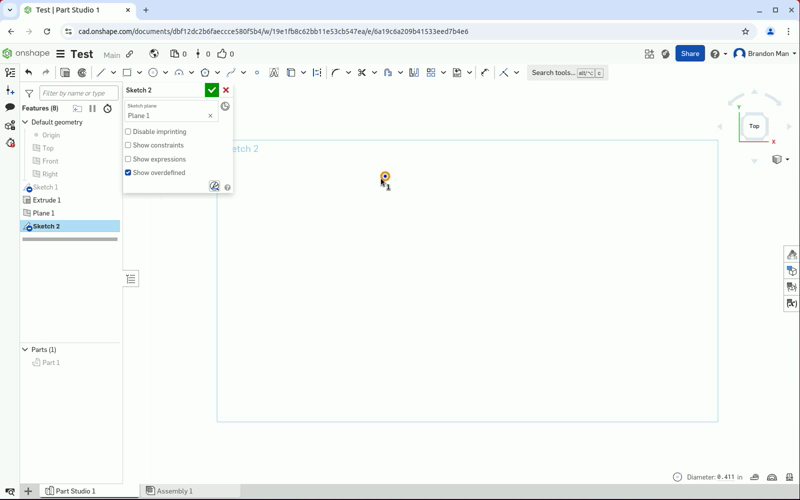
scroll(-6)
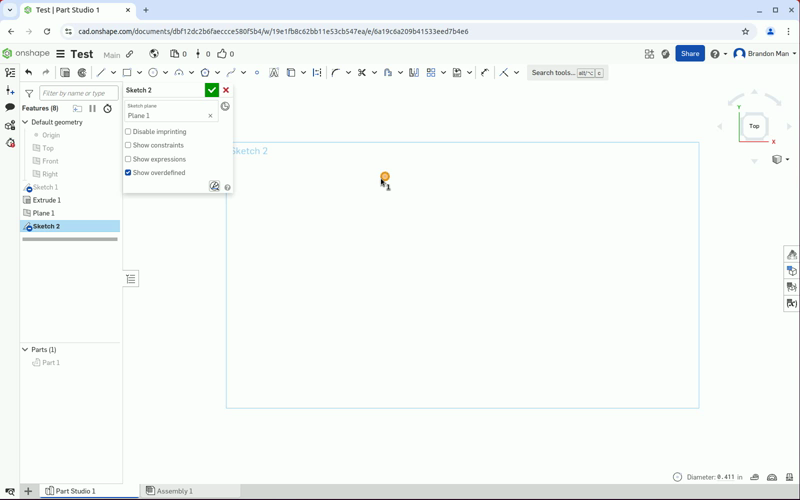
scroll(-6)
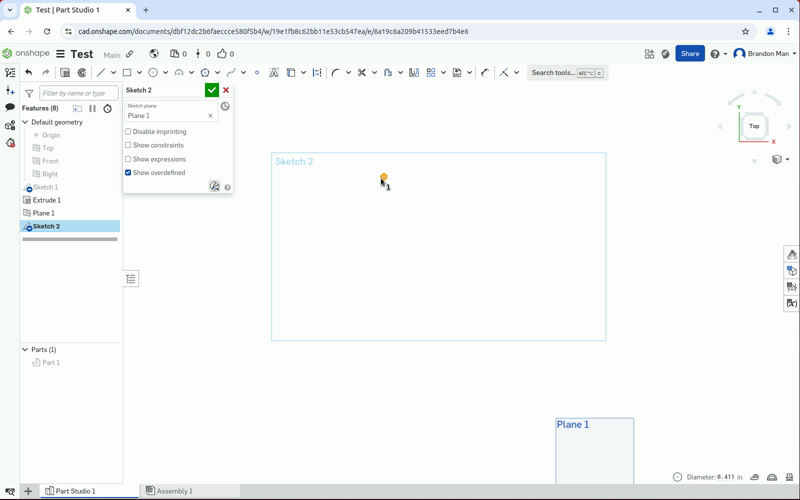
scroll(-6)
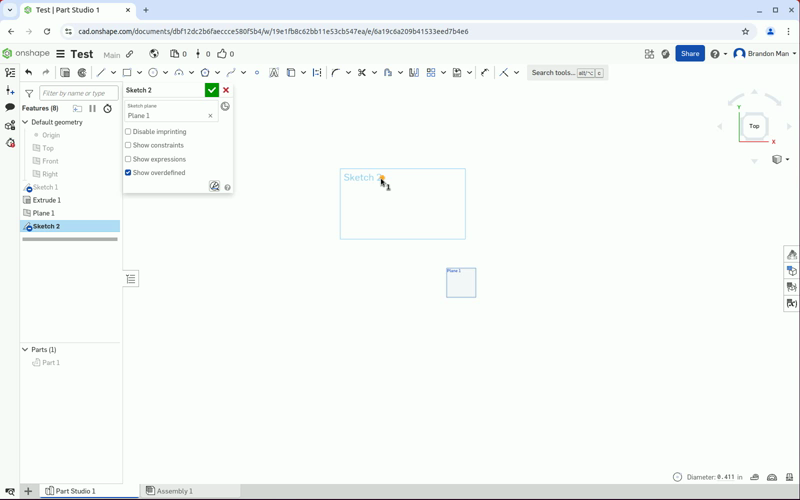
mouse_move(73, 352)
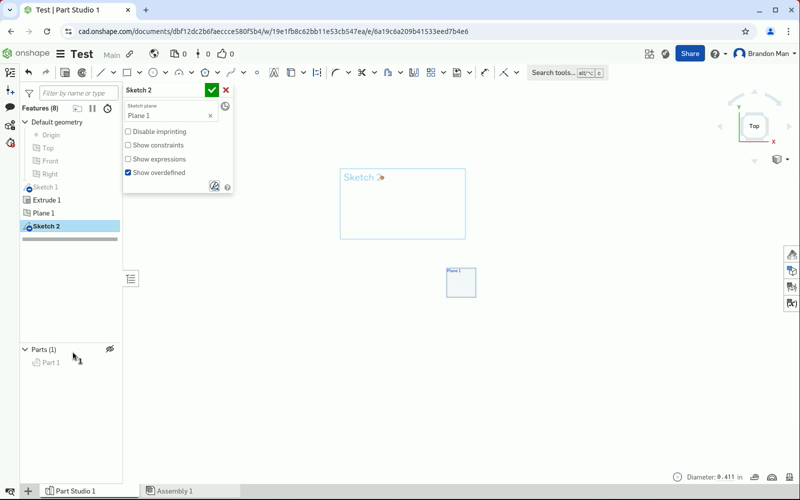
key(shift+y)
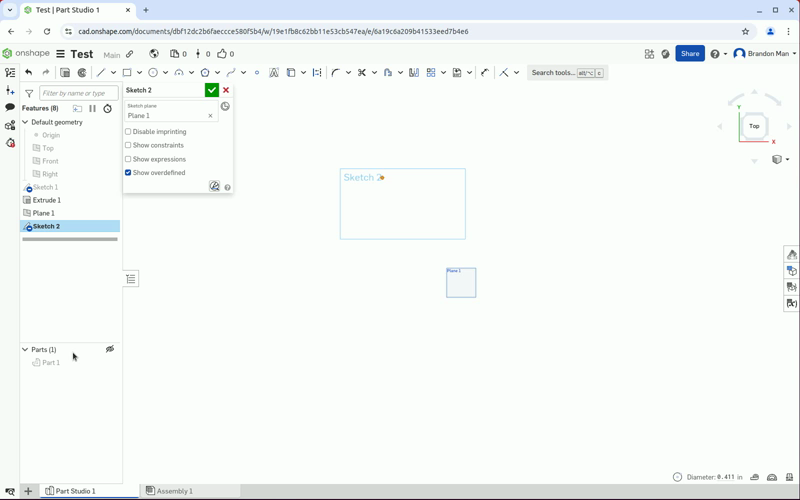
key(shift+e)
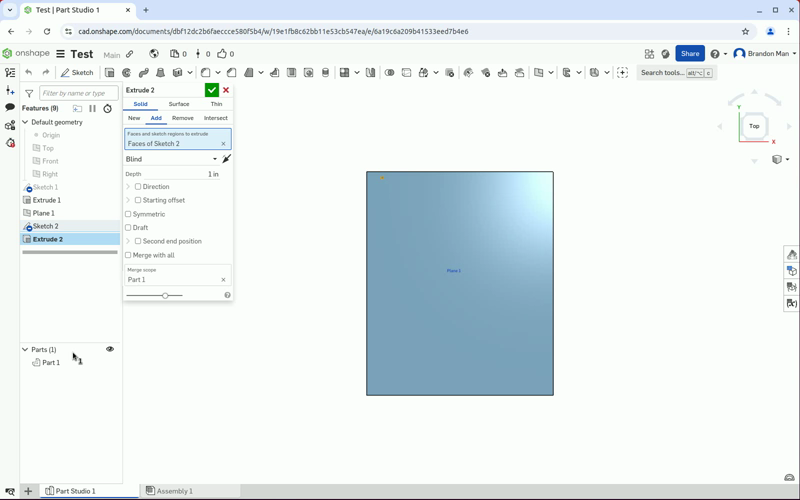
mouse_move(143, 106)
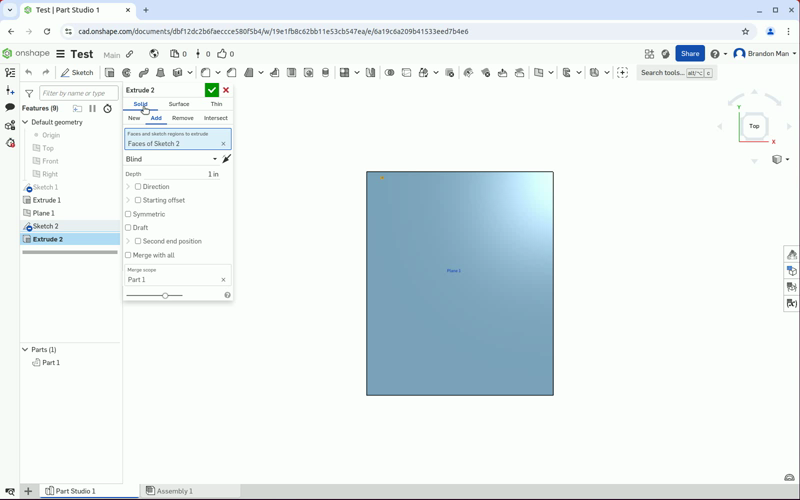
click(143, 106)
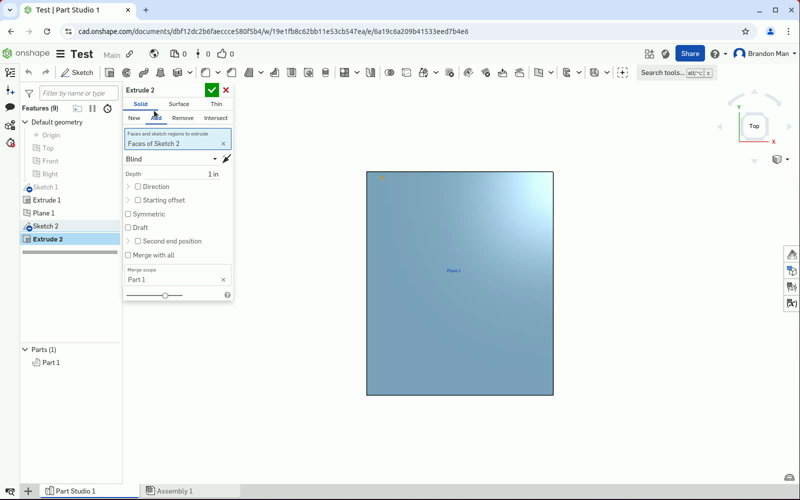
mouse_move(186, 120)
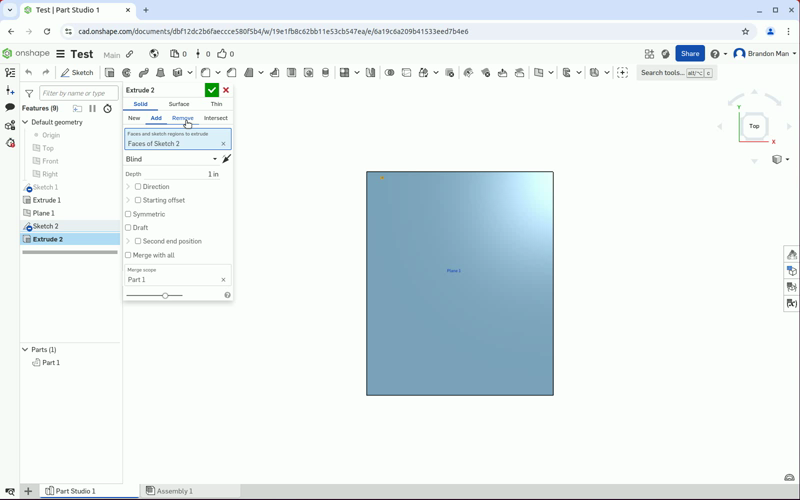
click(186, 120)
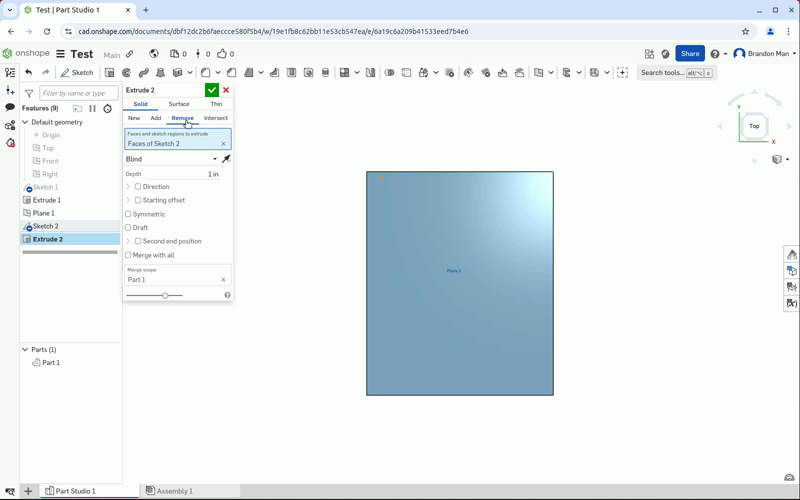
key(tab, 4)
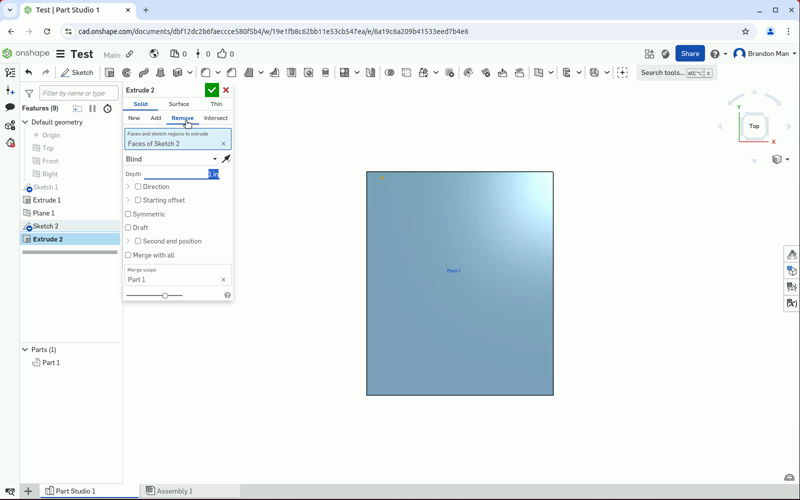
text(0.963)
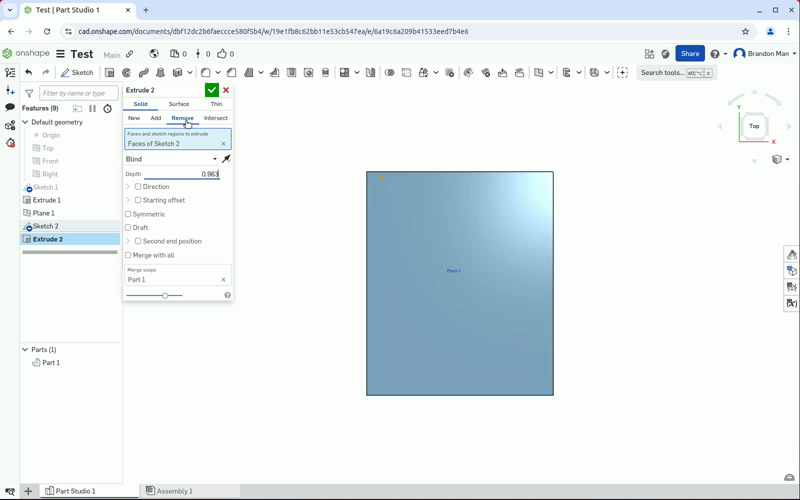
key(tab, 6)
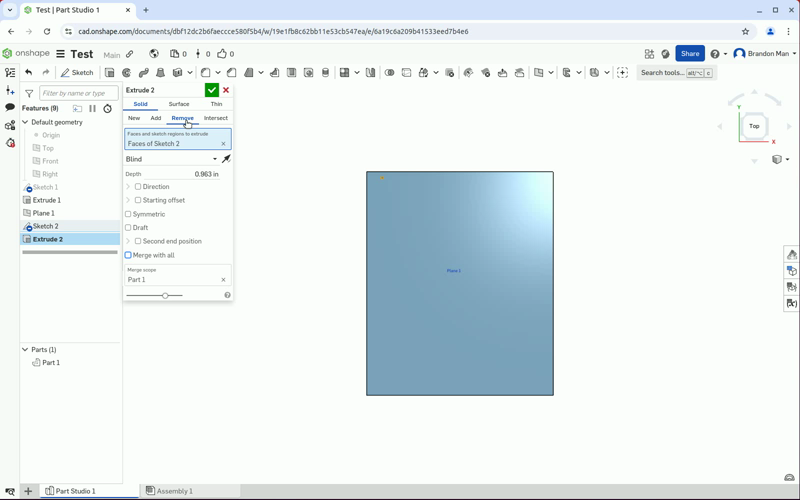
key(space)
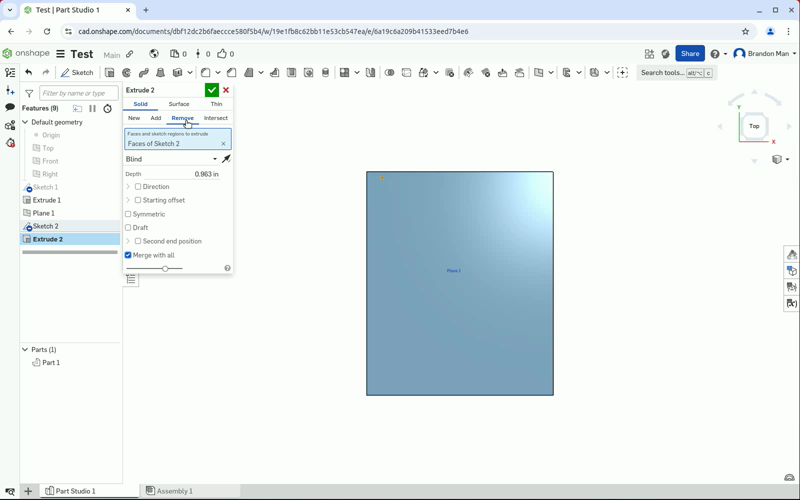
key(enter)
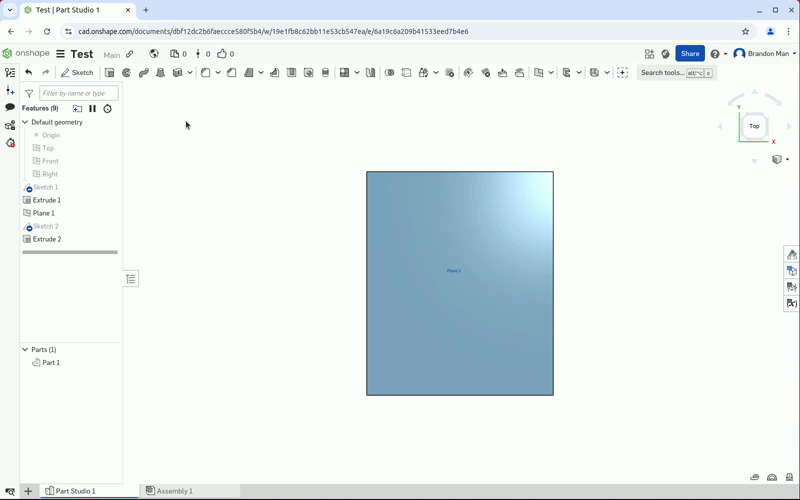
key(shift+h)
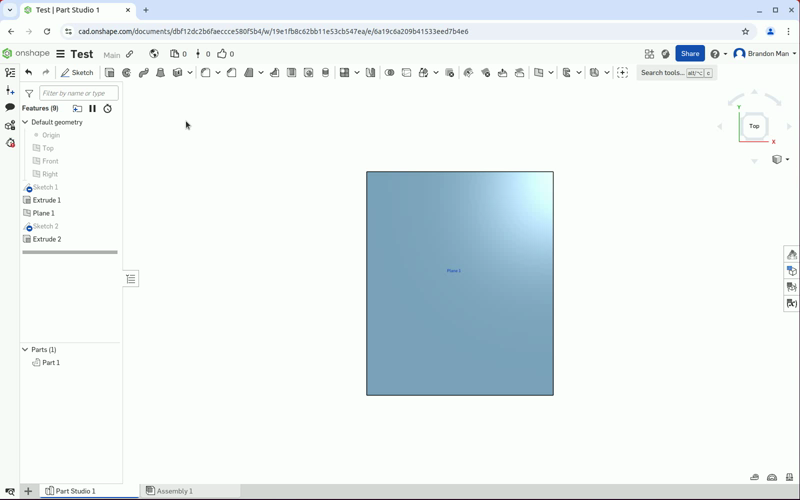
key(shift+h)
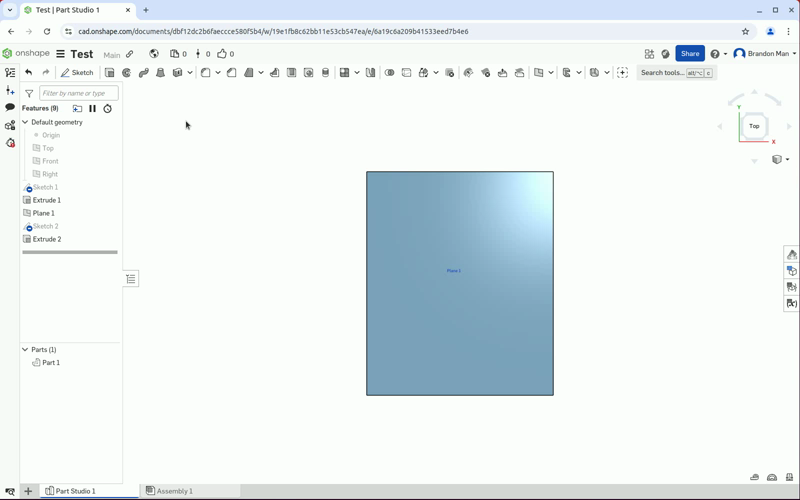
mouse_move(73, 189)
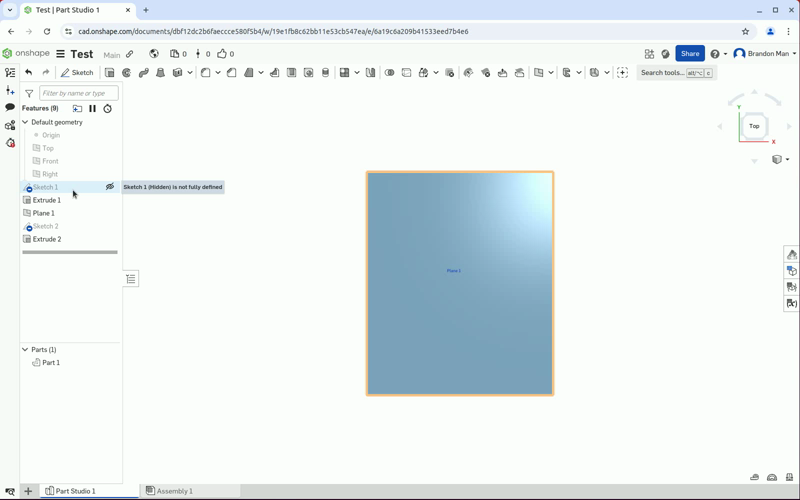
click(73, 189)
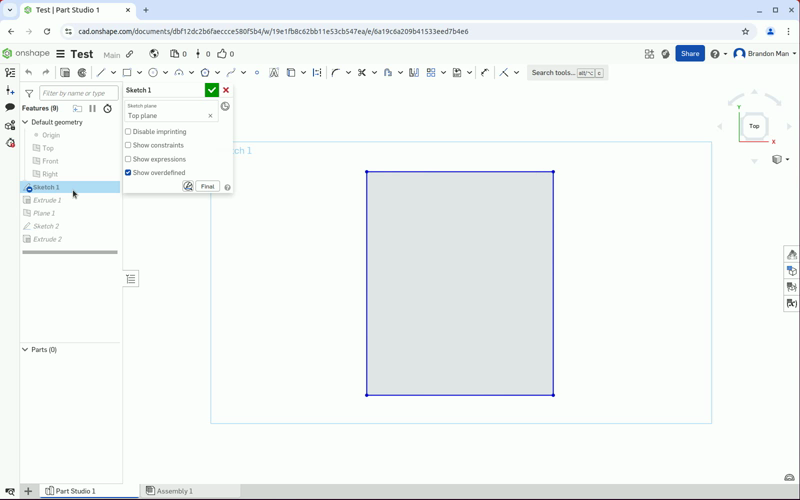
mouse_move(229, 92)
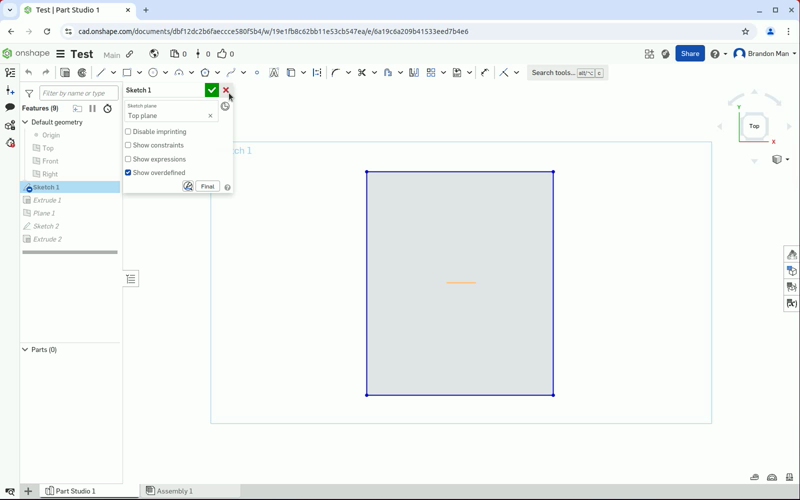
click(229, 92)
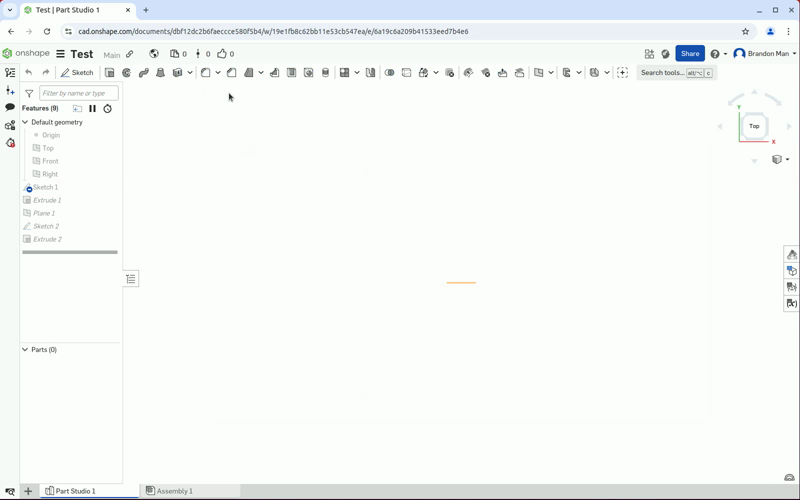
key(shift+s)
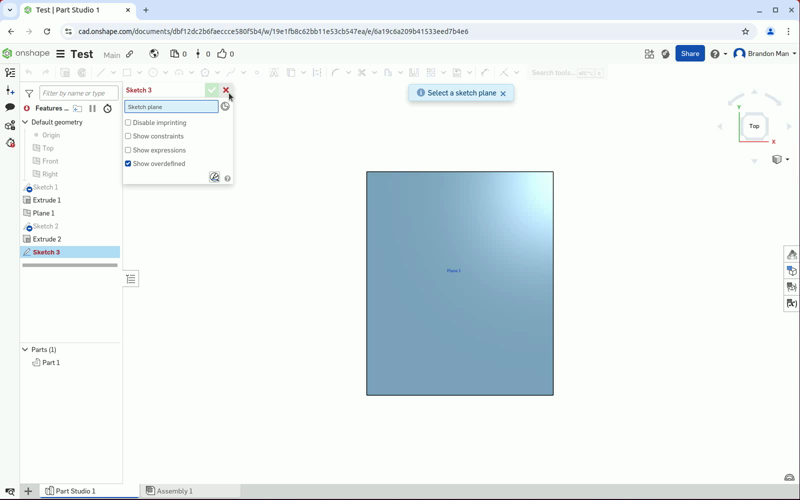
mouse_move(73, 215)
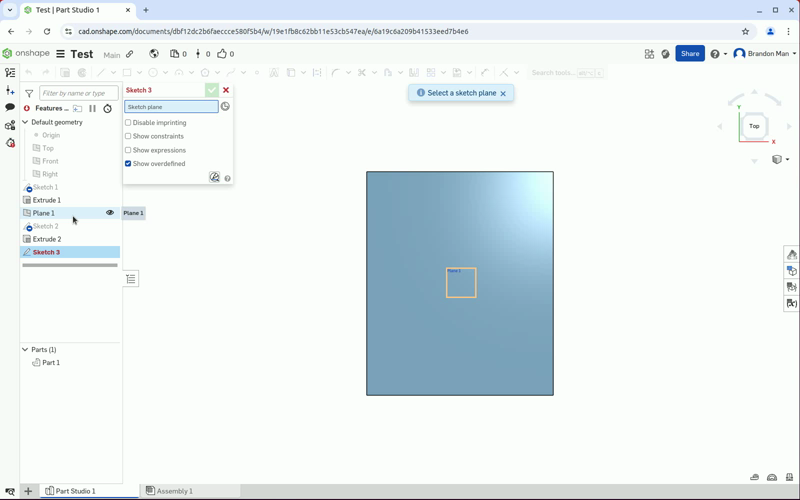
click(73, 215)
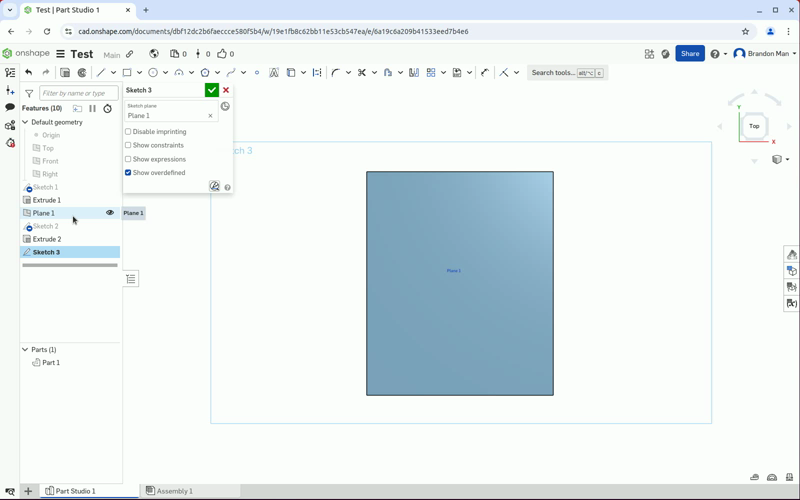
mouse_move(73, 352)
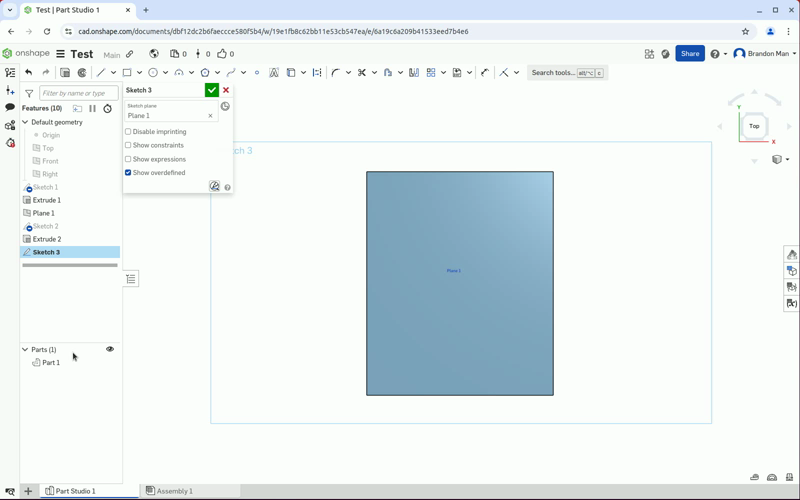
key(y)
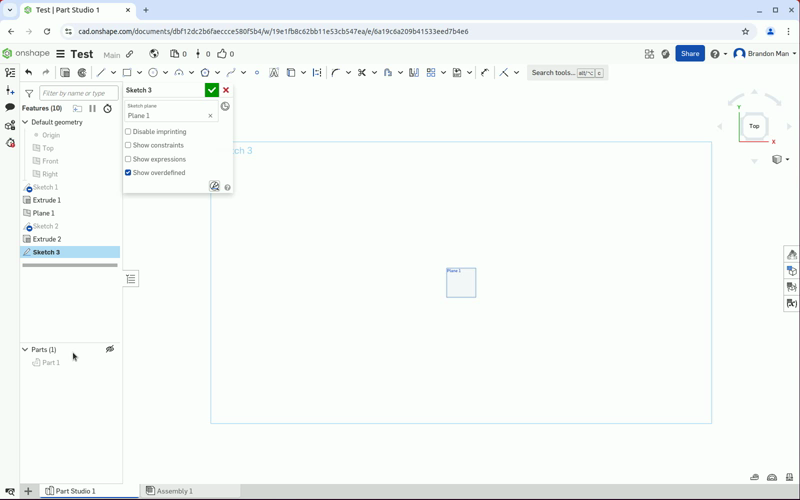
key(c)
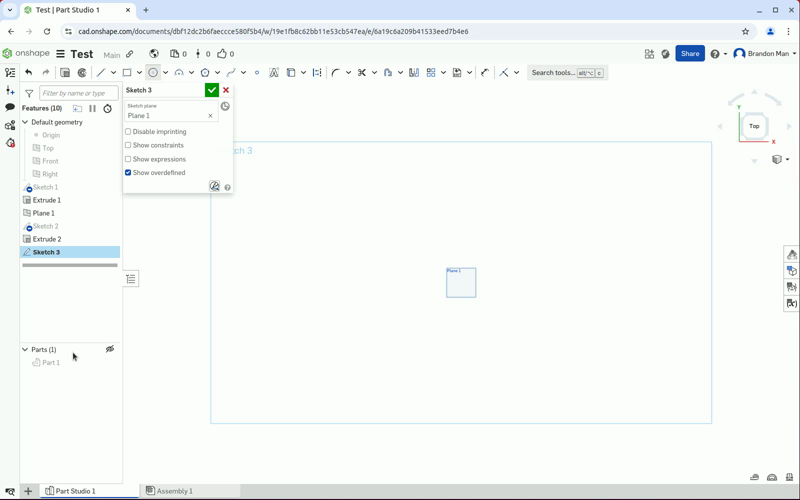
key_down(shift)
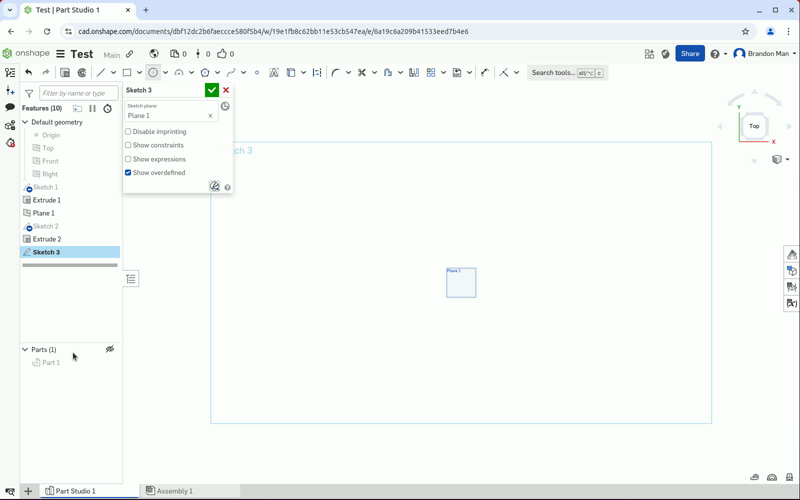
mouse_move(540, 177)
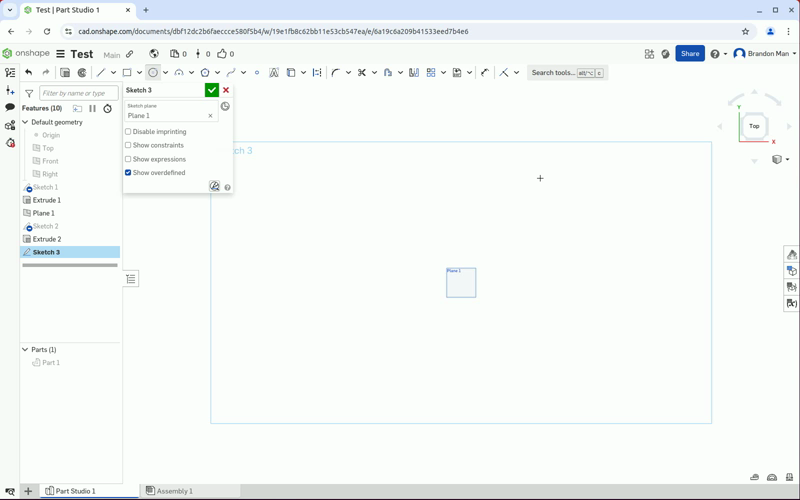
click(540, 177)
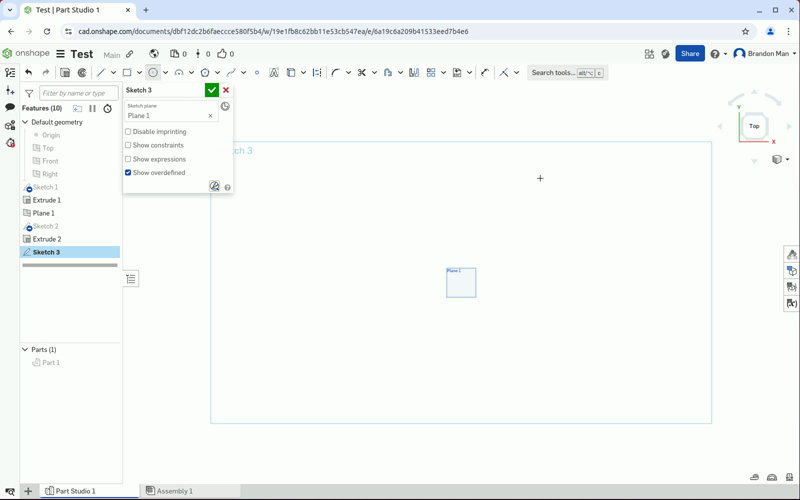
key_up(shift)
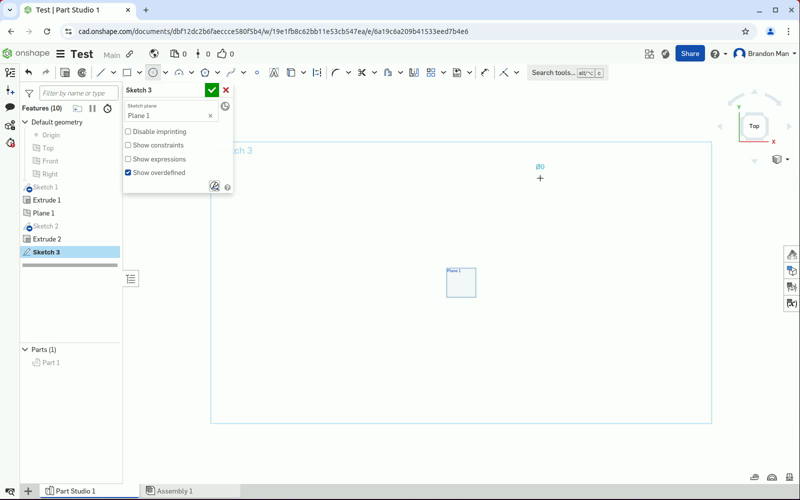
mouse_move(541, 177)
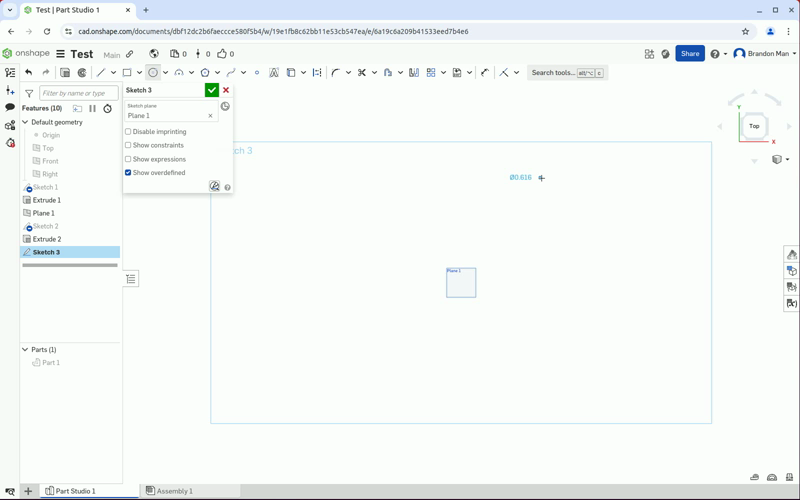
scroll(6)
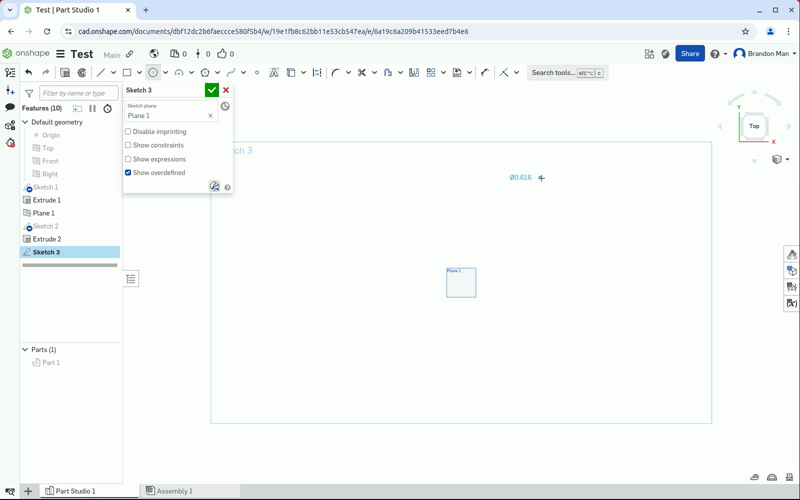
scroll(6)
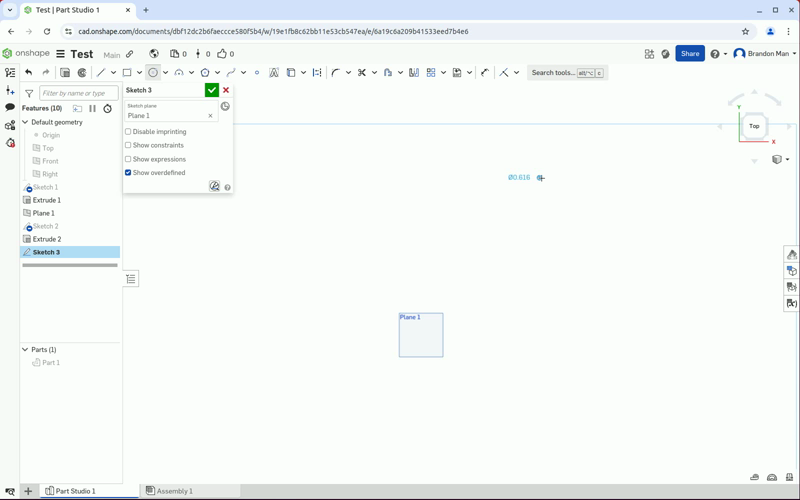
scroll(6)
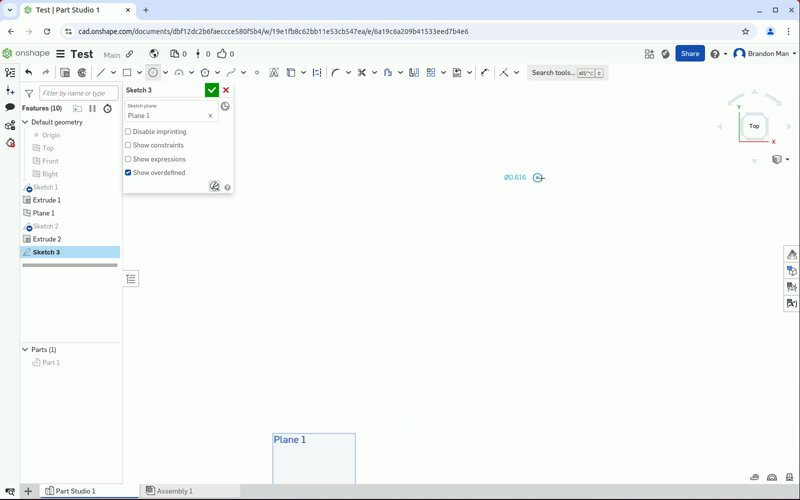
scroll(6)
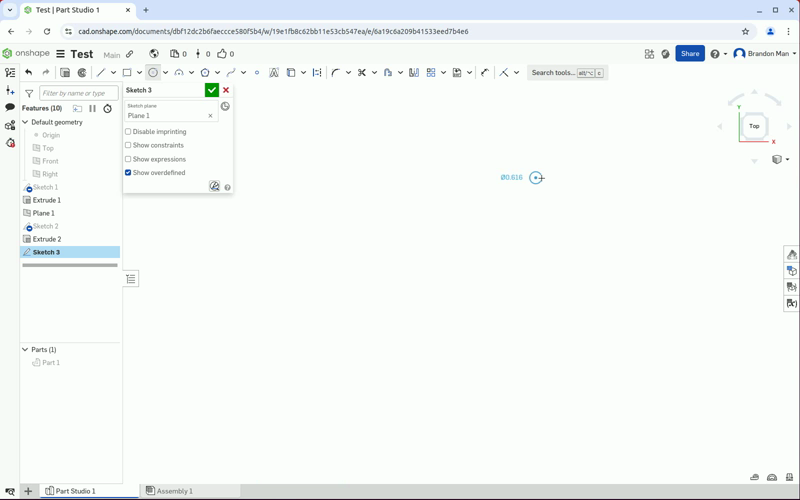
scroll(6)
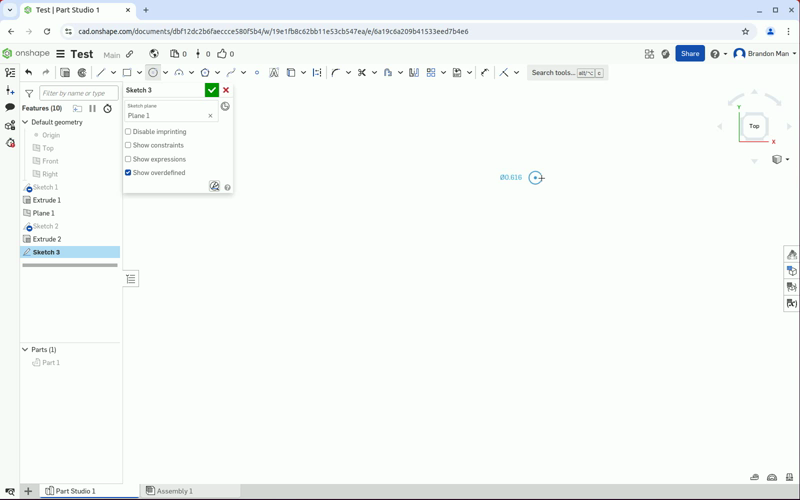
scroll(6)
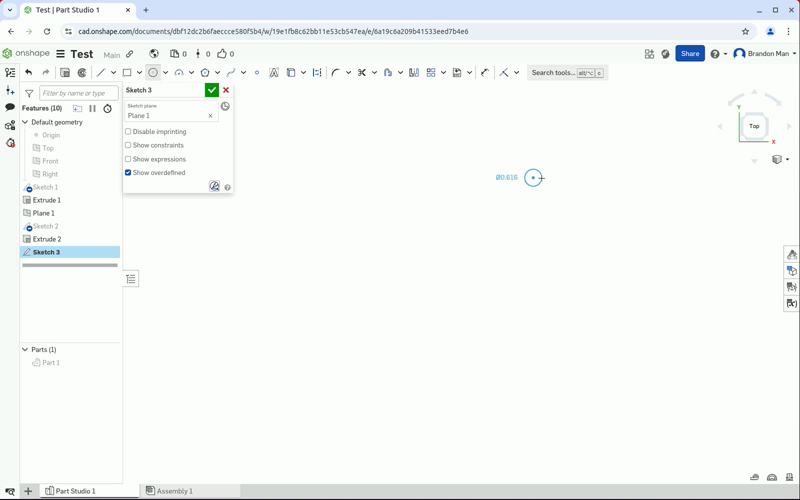
scroll(6)
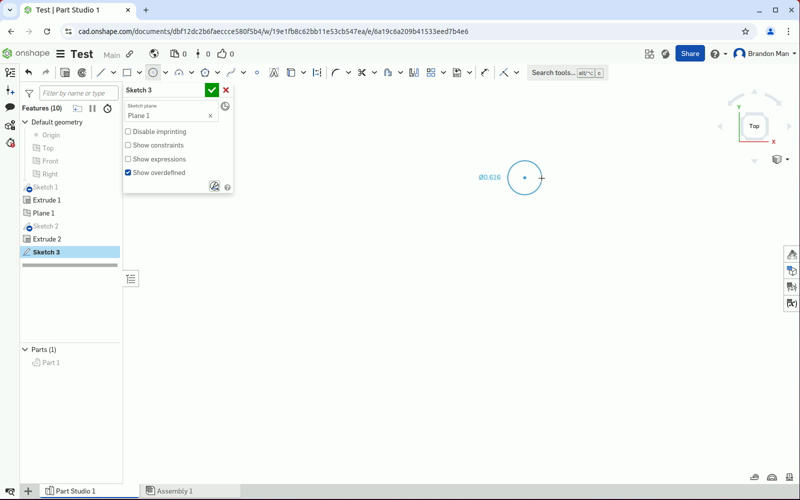
click(541, 177)
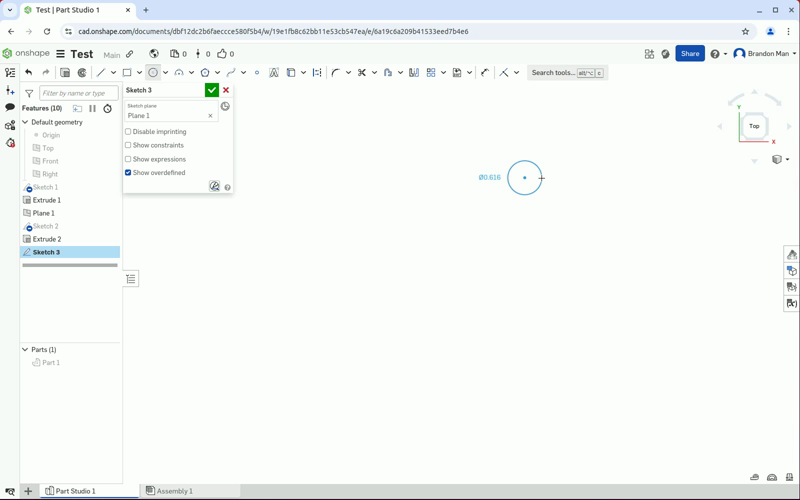
scroll(-6)
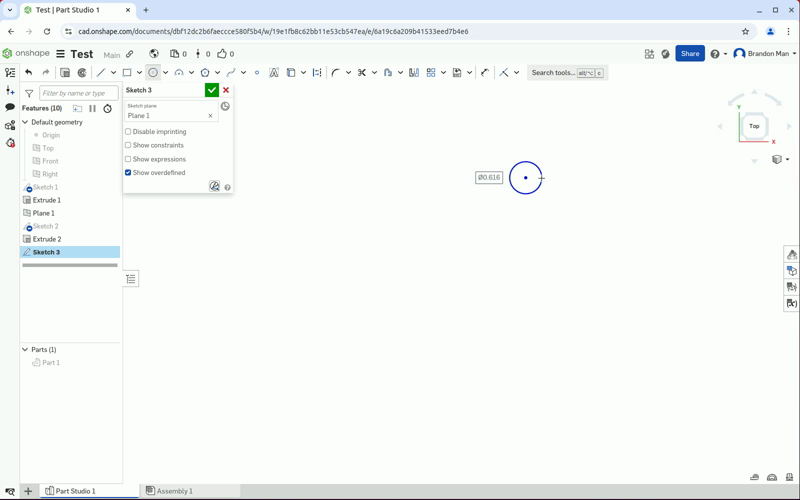
scroll(-6)
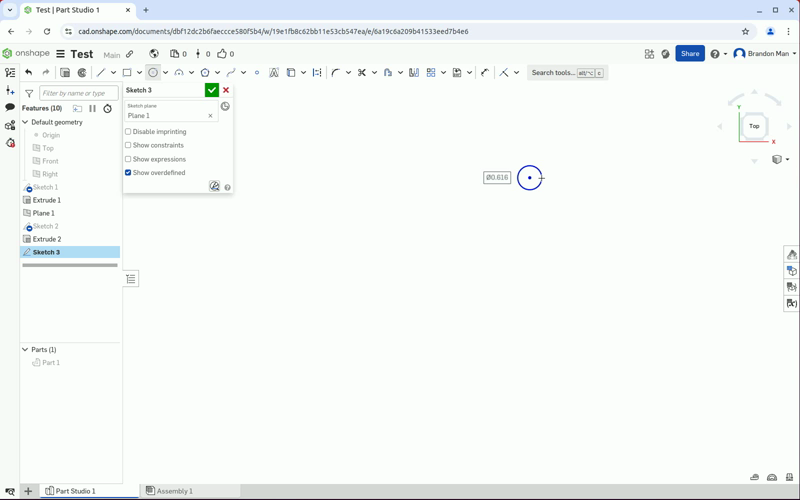
scroll(-6)
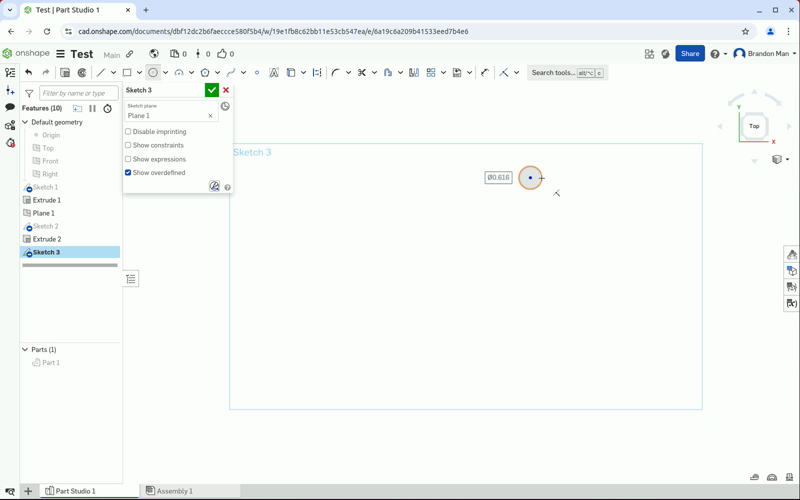
scroll(-6)
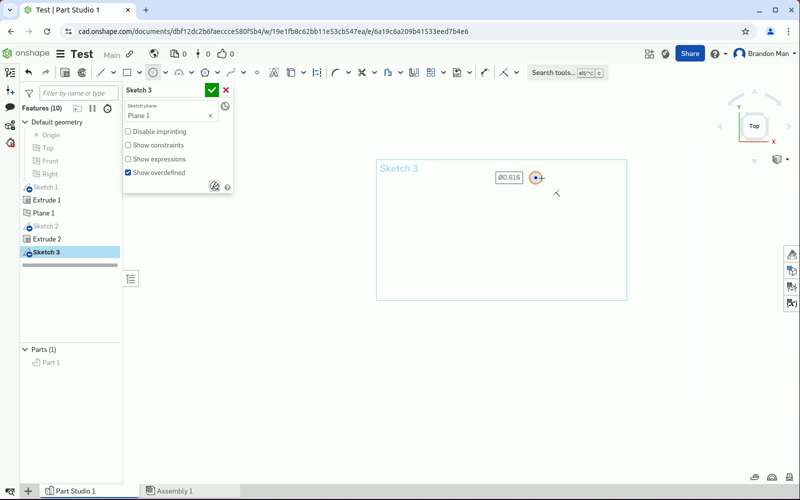
scroll(-6)
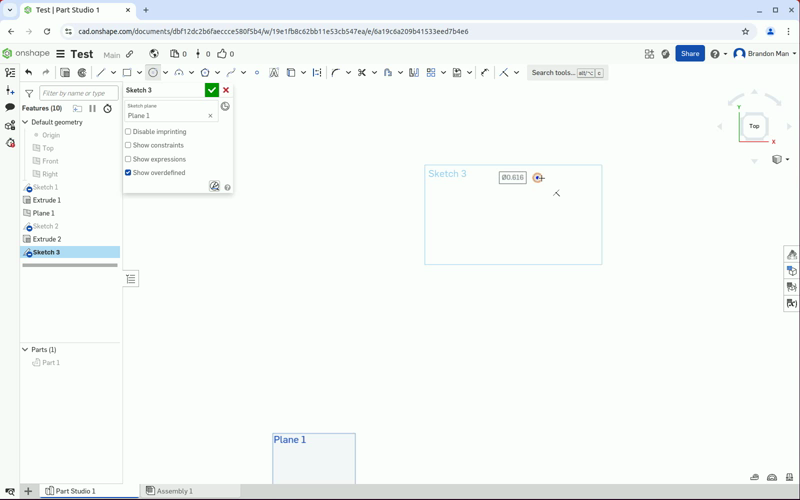
scroll(-6)
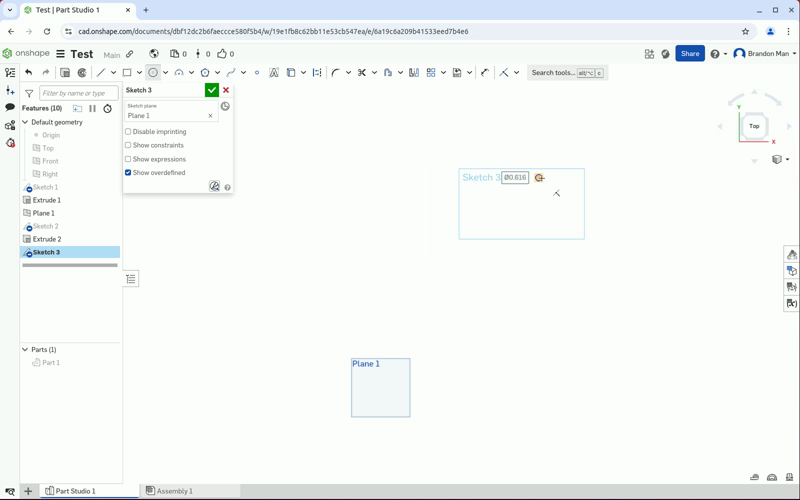
scroll(-6)
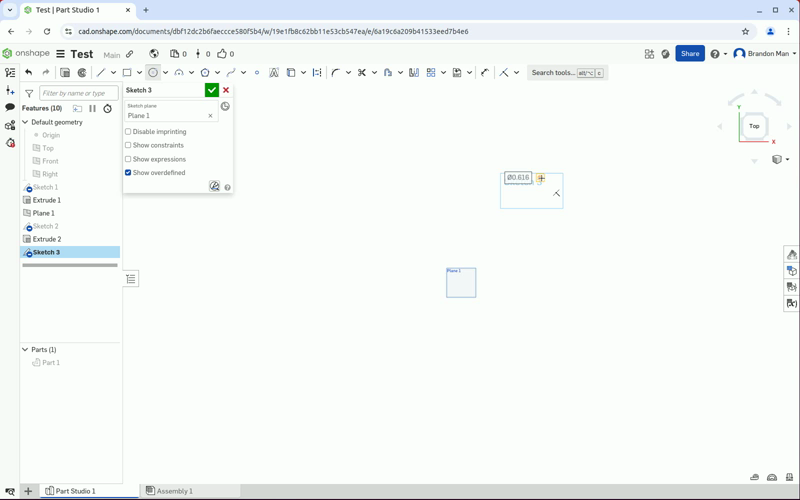
key(esc)
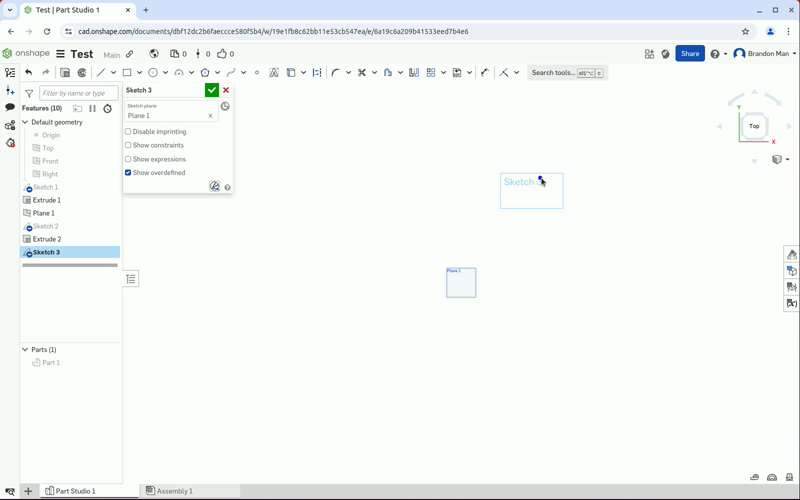
mouse_move(539, 178)
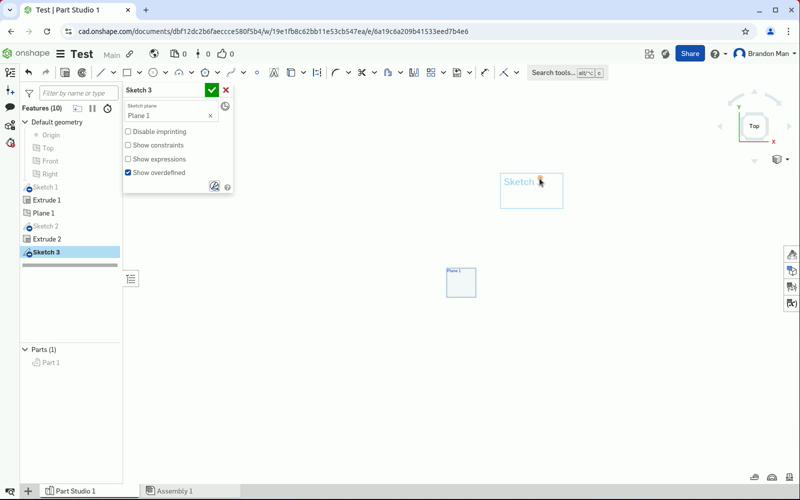
scroll(6)
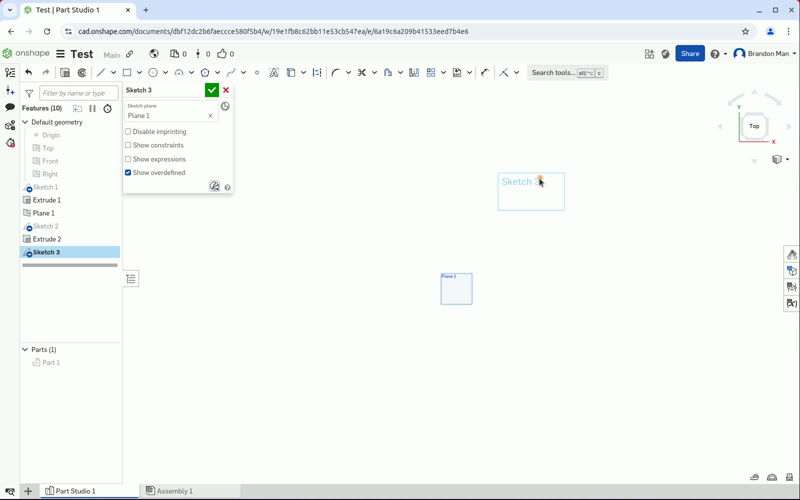
scroll(6)
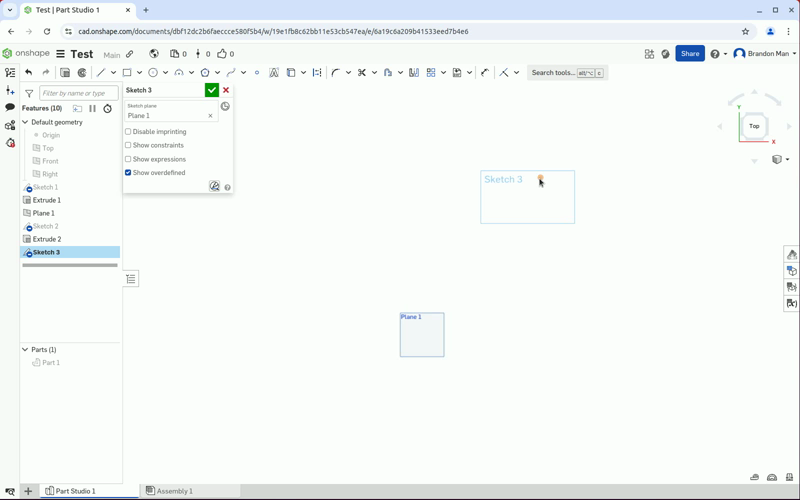
scroll(6)
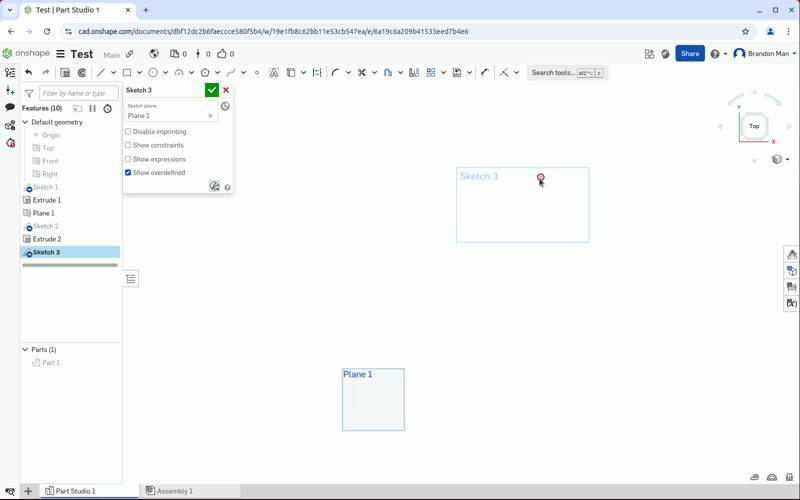
scroll(6)
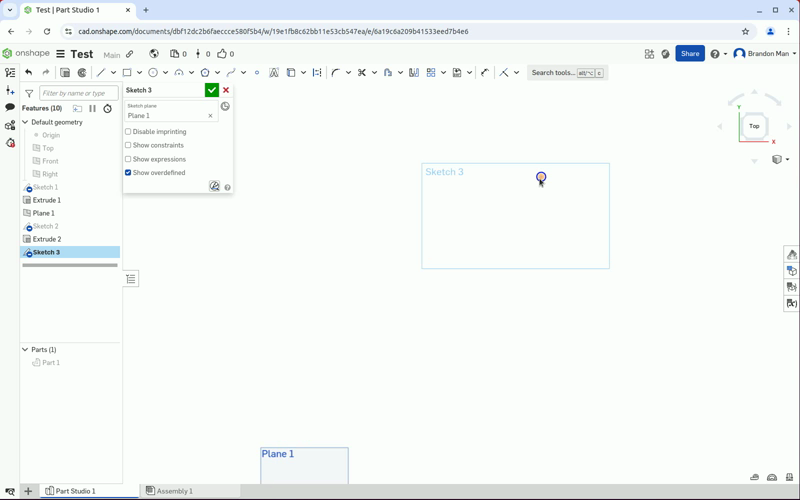
scroll(6)
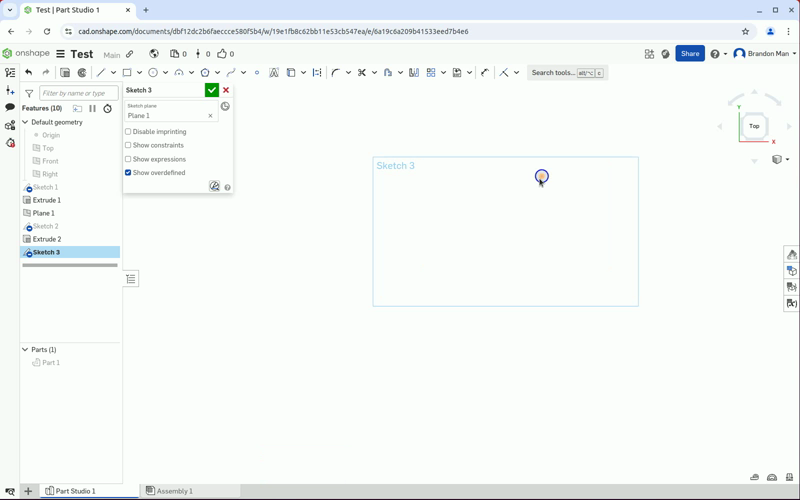
scroll(6)
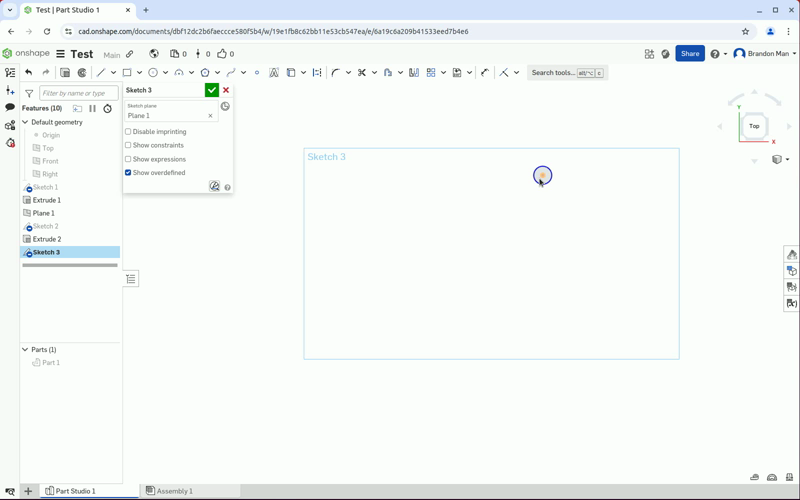
scroll(6)
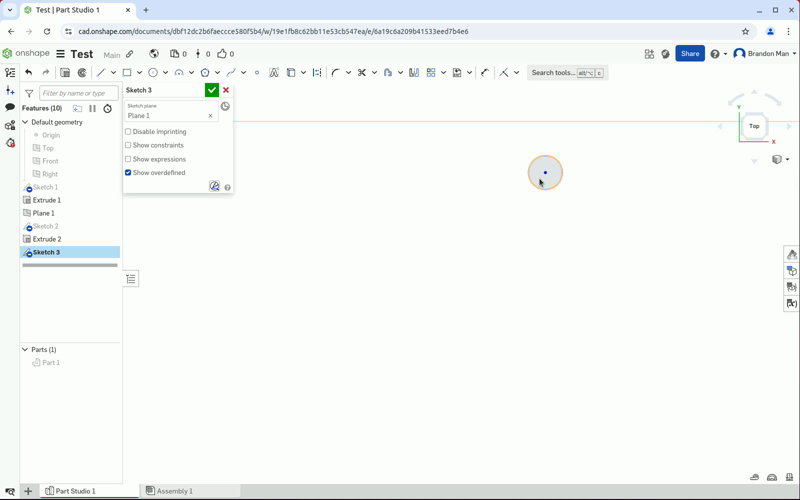
click(539, 178)
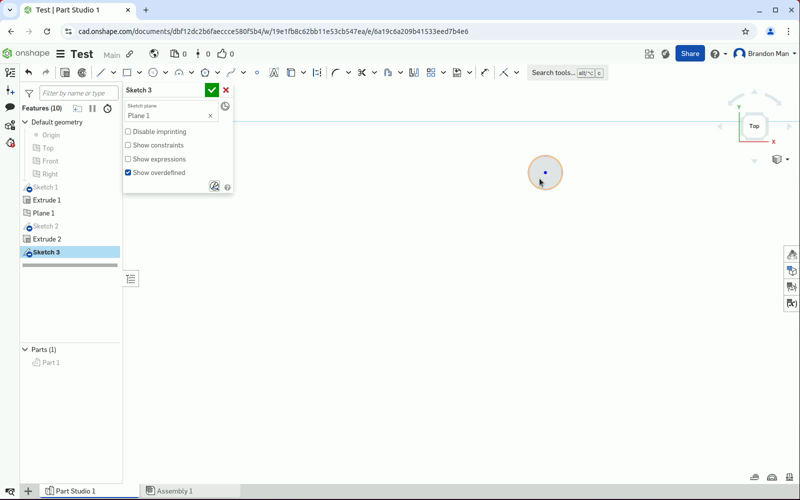
scroll(-6)
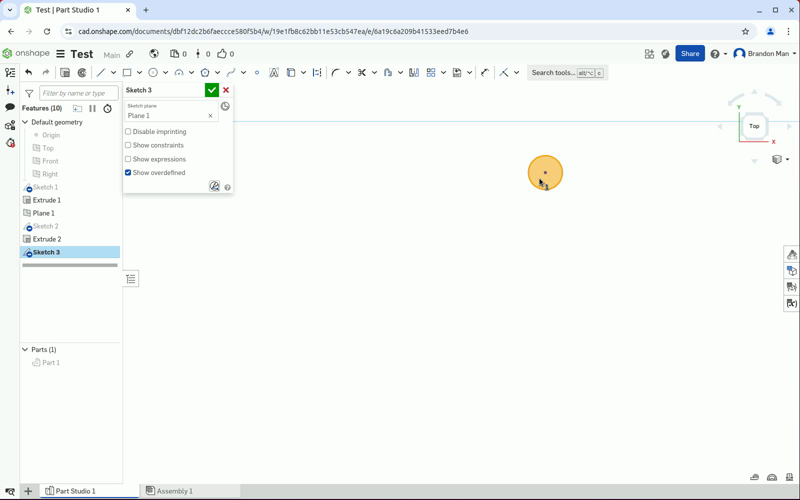
scroll(-6)
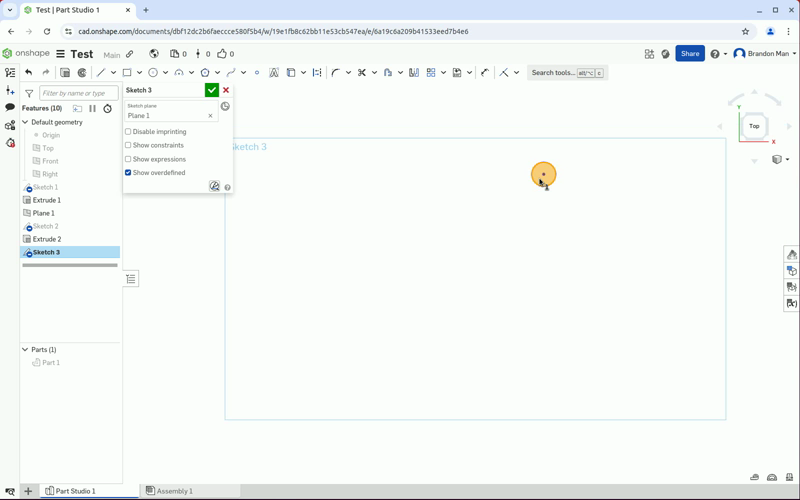
scroll(-6)
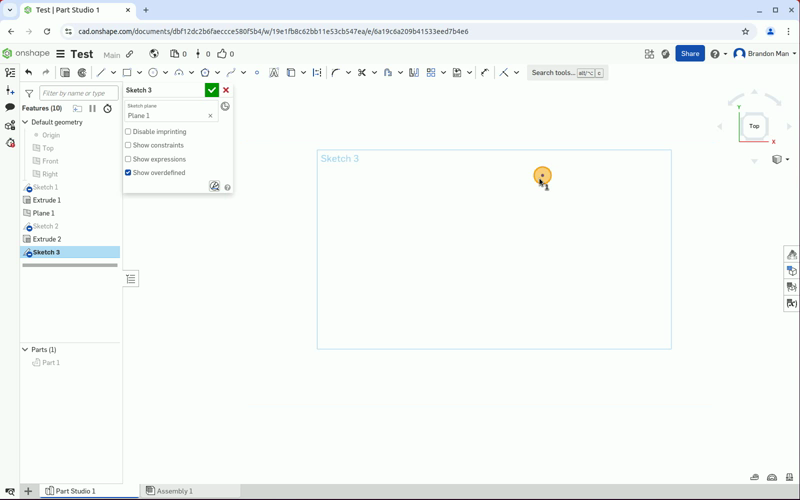
scroll(-6)
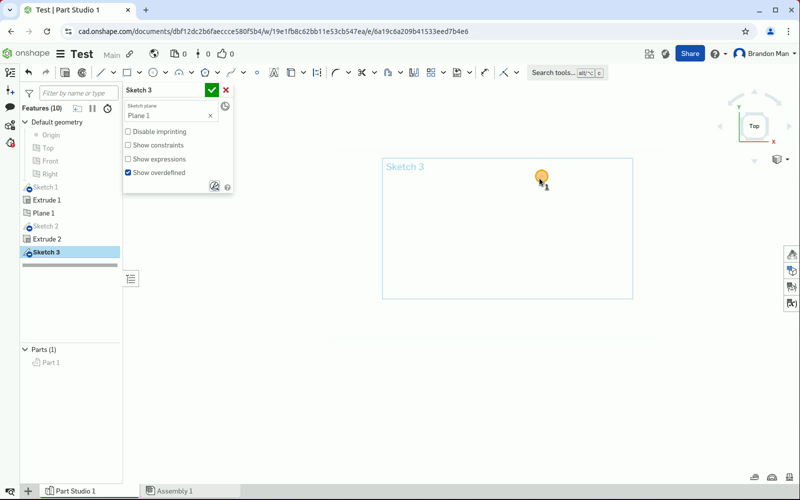
scroll(-6)
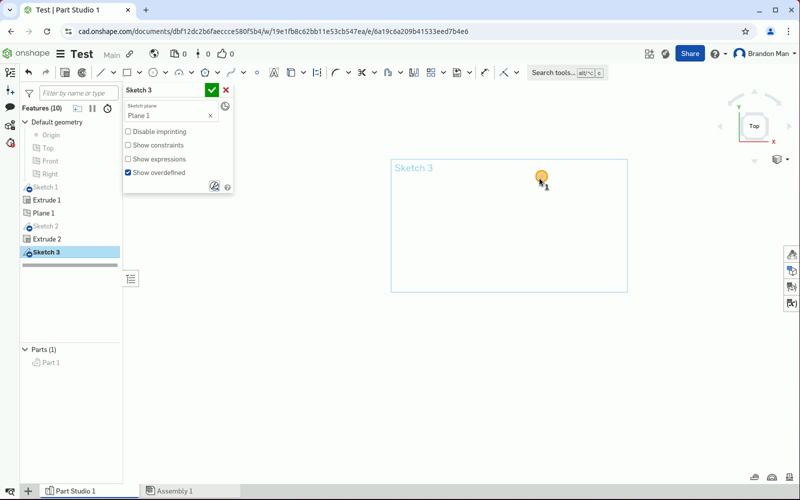
scroll(-6)
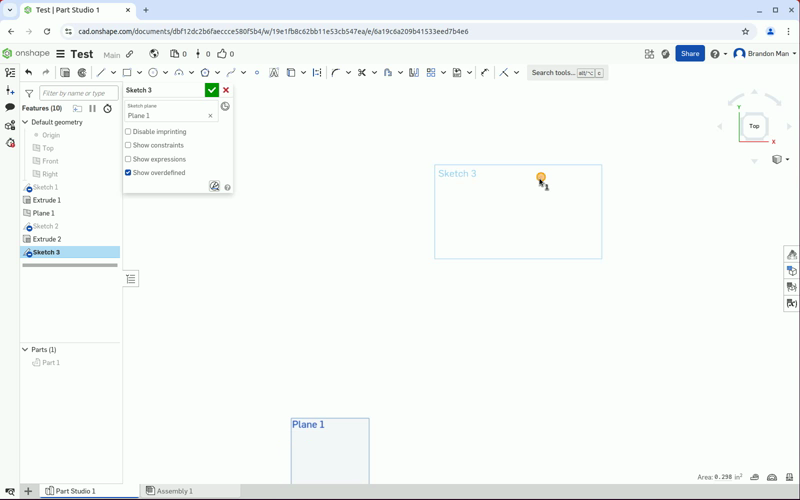
scroll(-6)
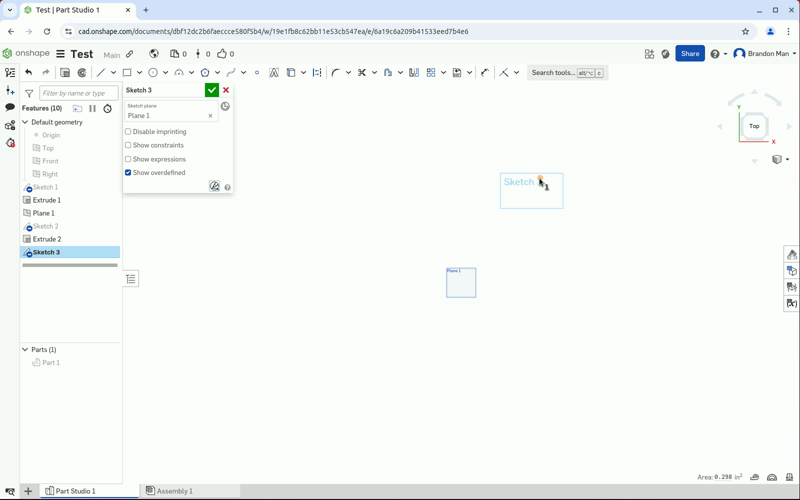
mouse_move(73, 352)
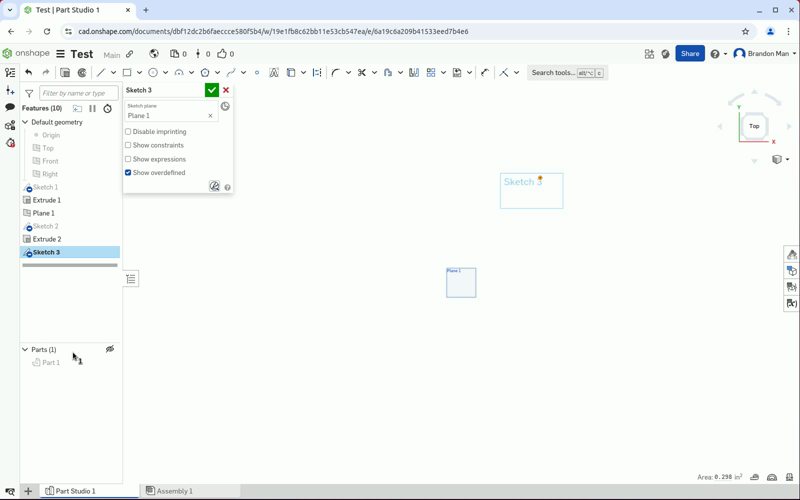
key(shift+y)
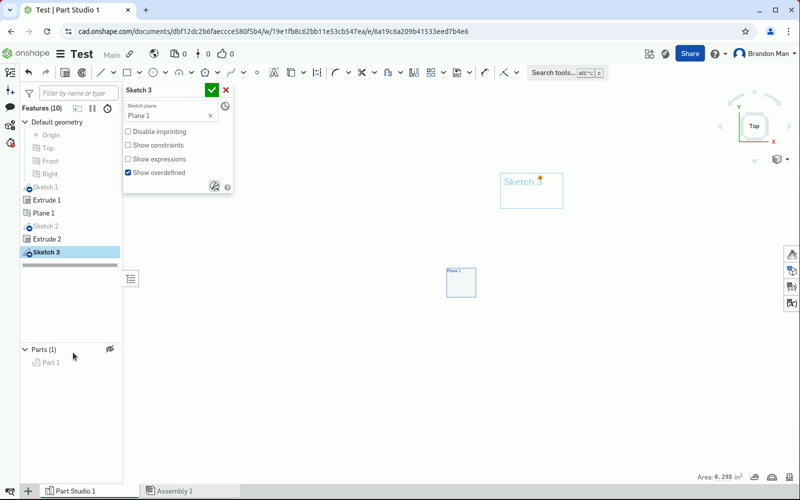
key(shift+e)
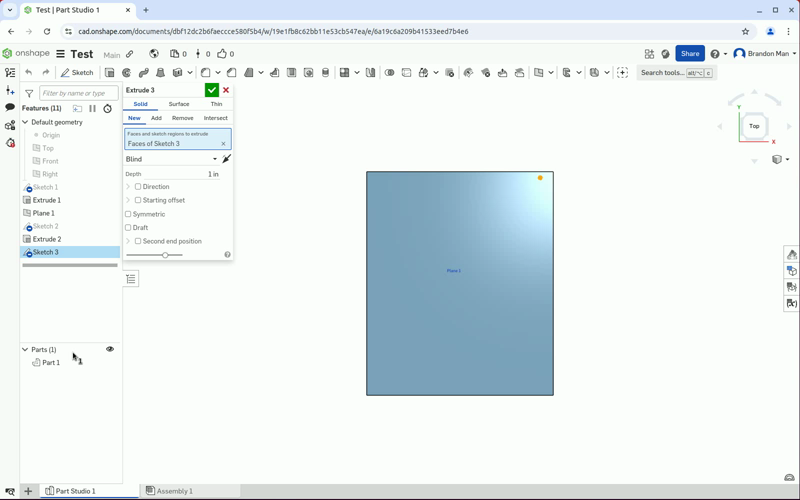
mouse_move(143, 106)
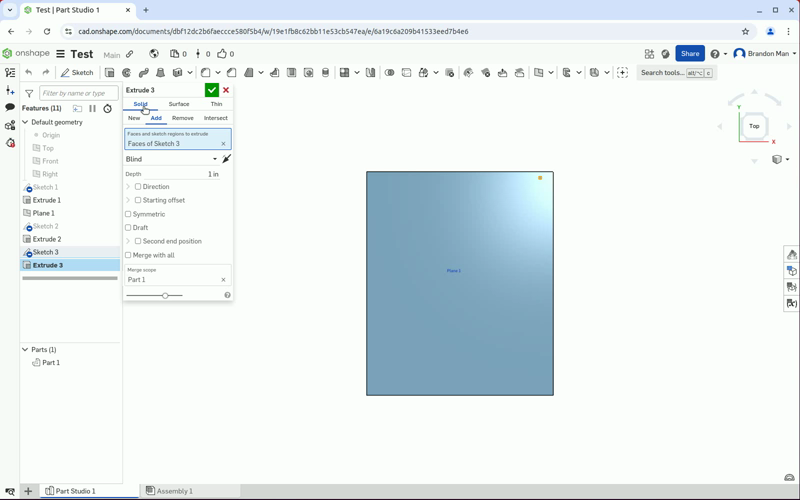
click(143, 106)
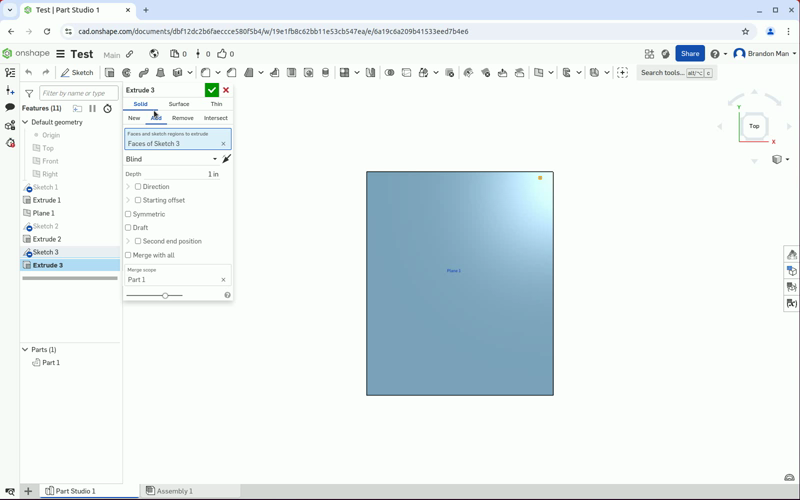
mouse_move(186, 120)
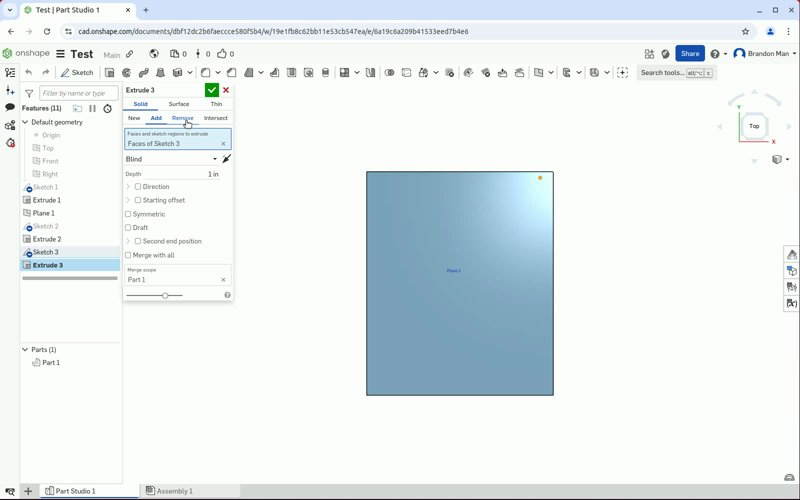
click(186, 120)
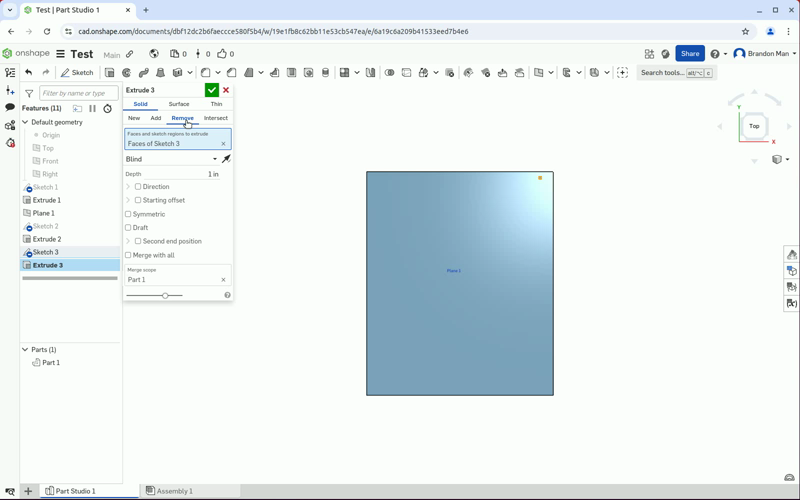
key(tab, 4)
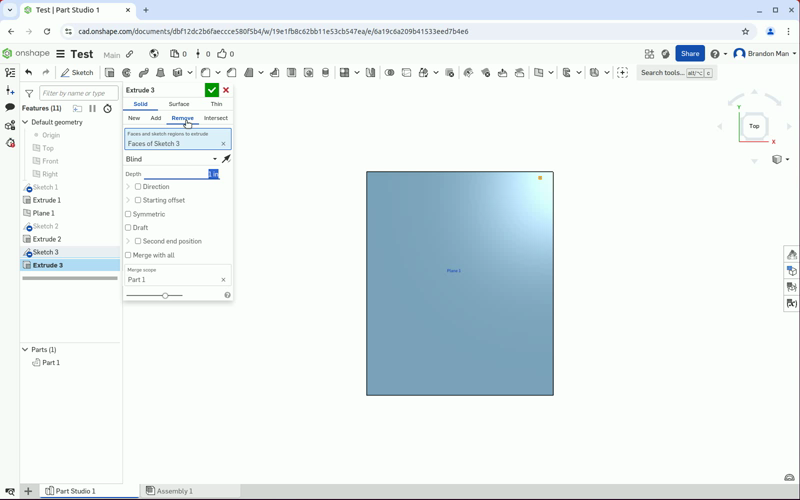
text(0.963)
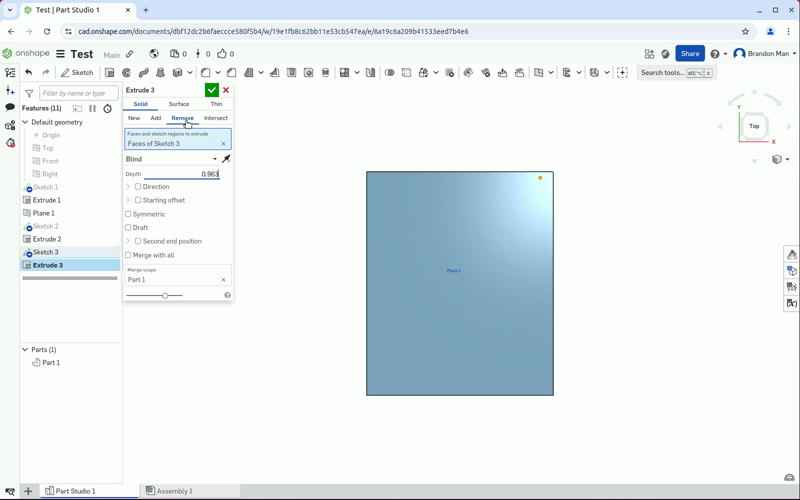
key(tab, 6)
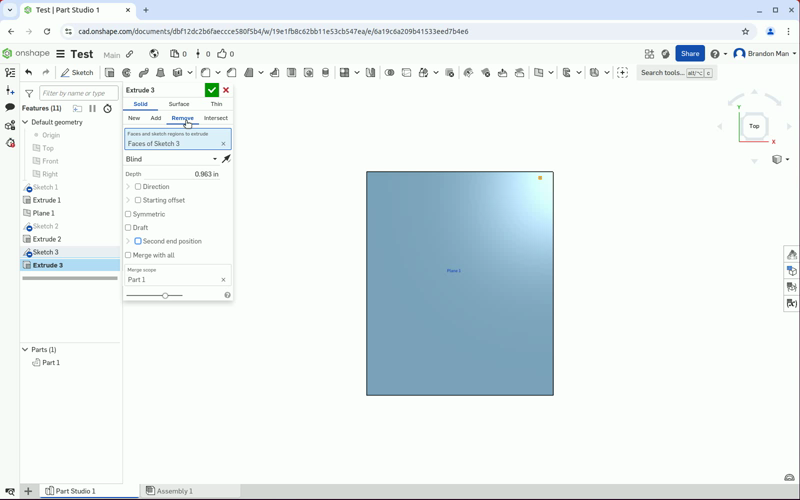
key(space)
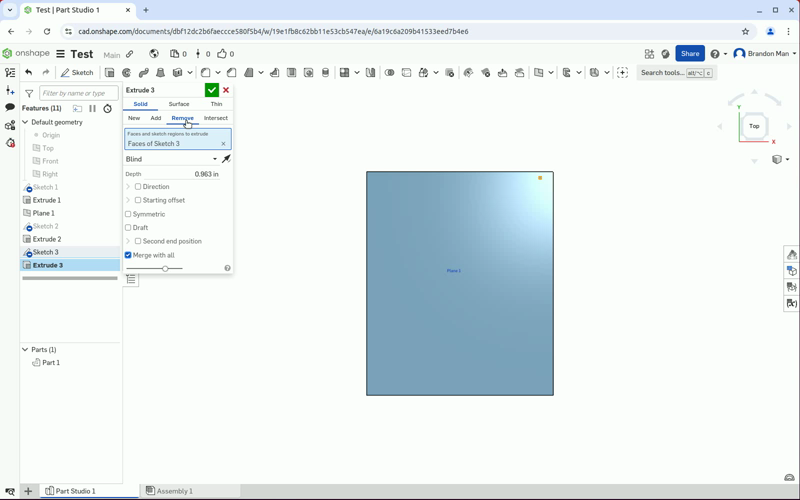
key(enter)
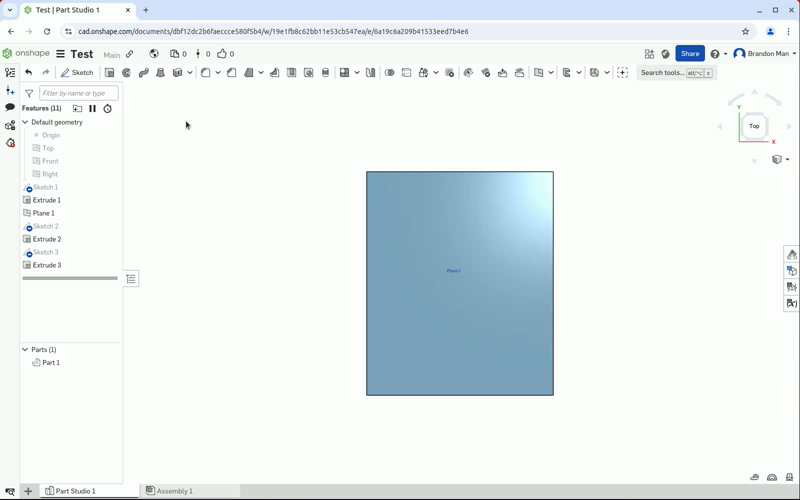
key(shift+h)
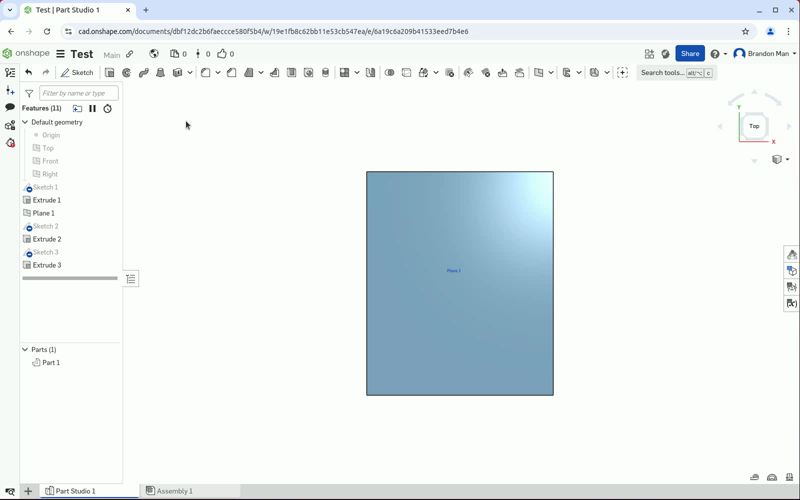
key(shift+h)
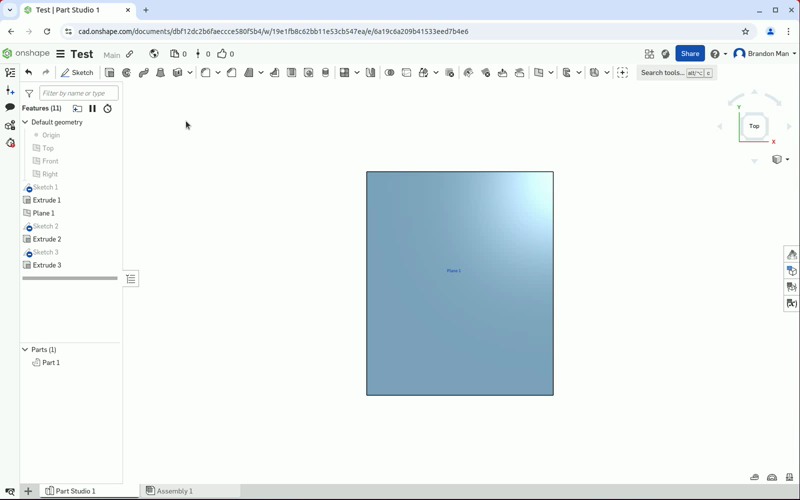
mouse_move(73, 189)
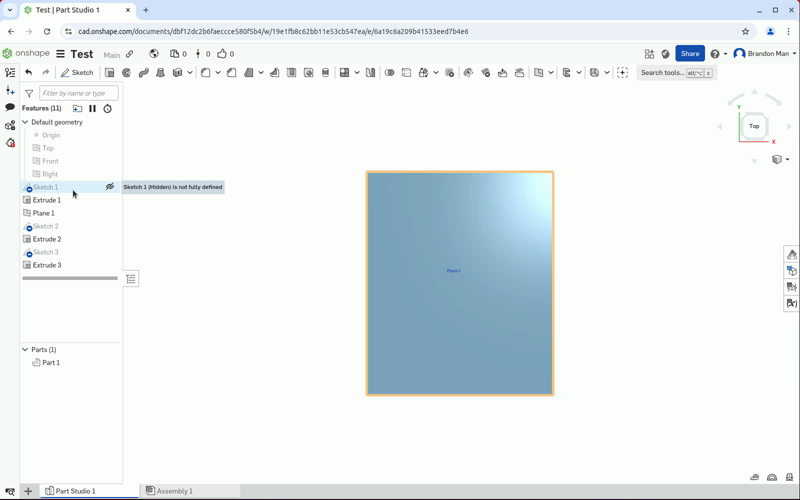
click(73, 189)
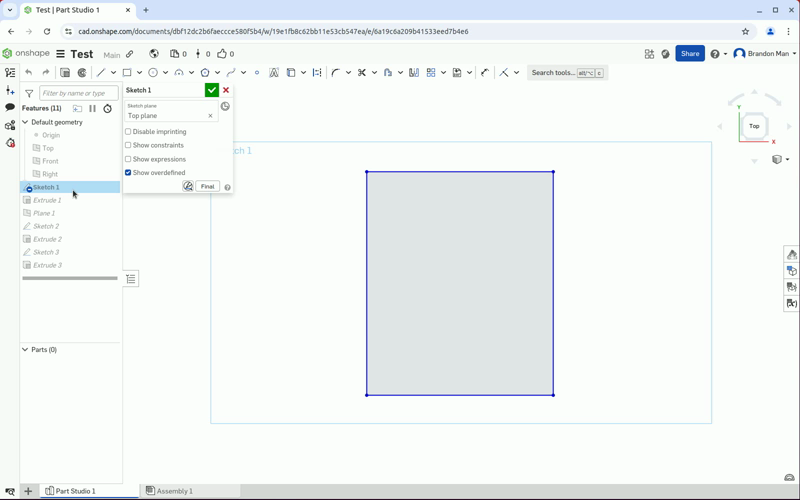
mouse_move(229, 92)
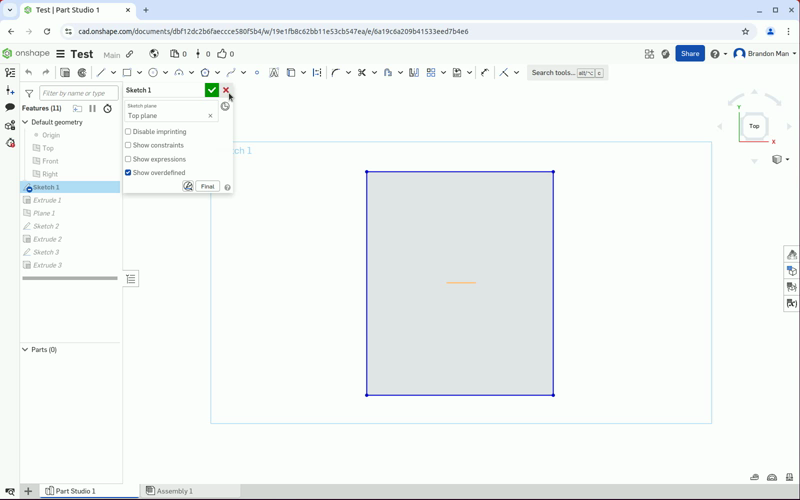
click(229, 92)
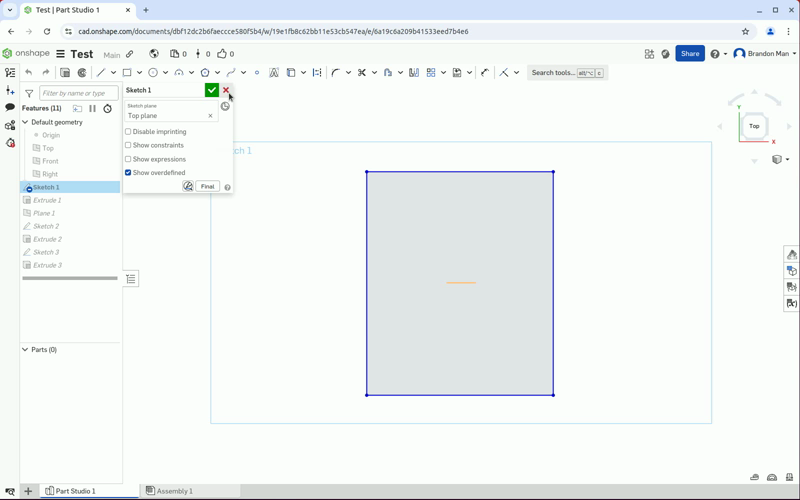
key(shift+s)
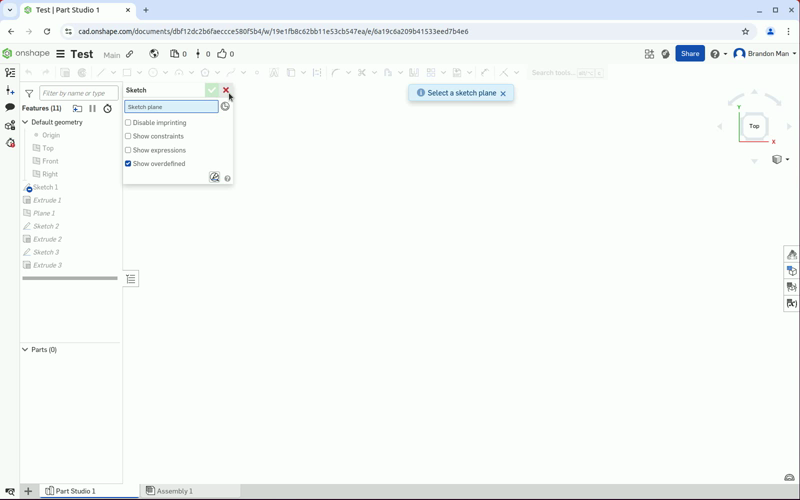
mouse_move(73, 215)
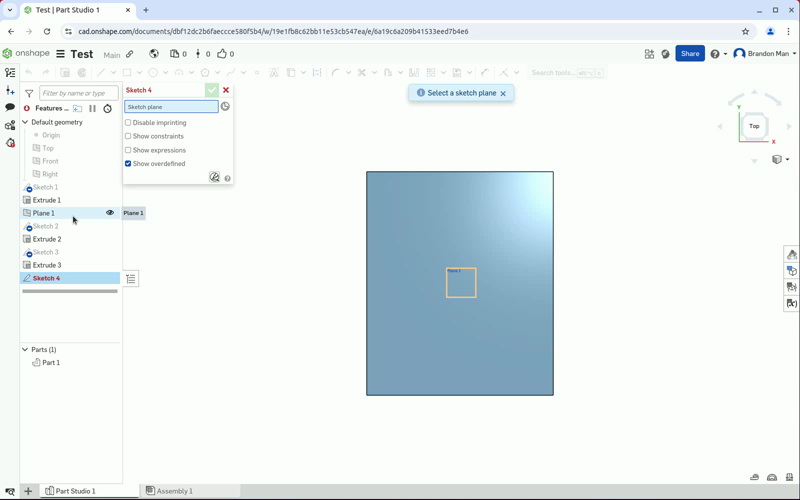
click(73, 215)
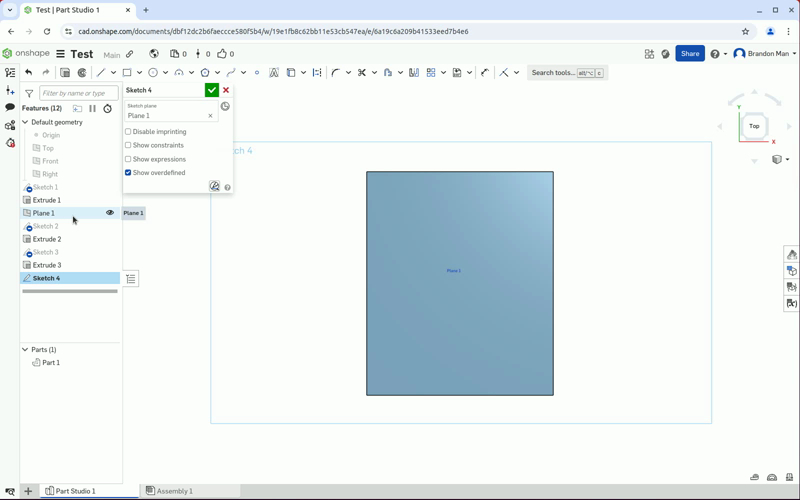
mouse_move(73, 352)
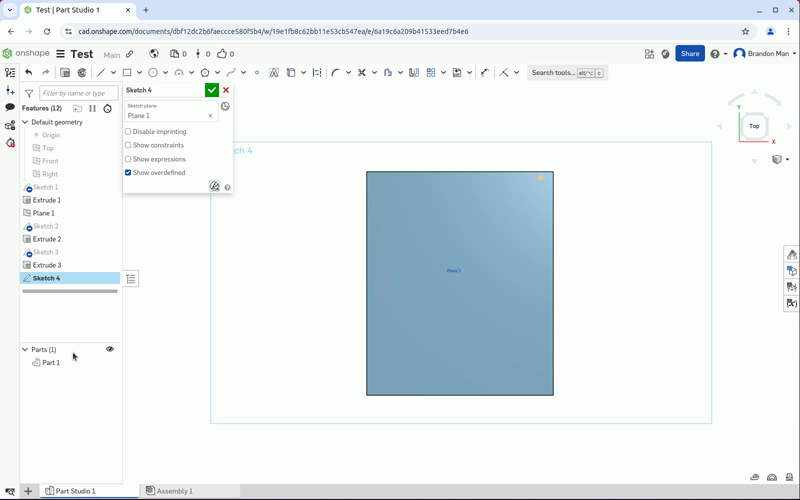
key(y)
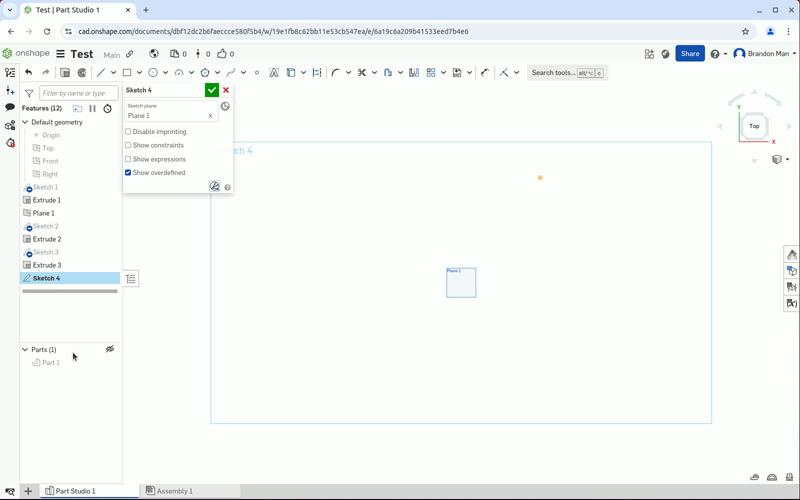
key(c)
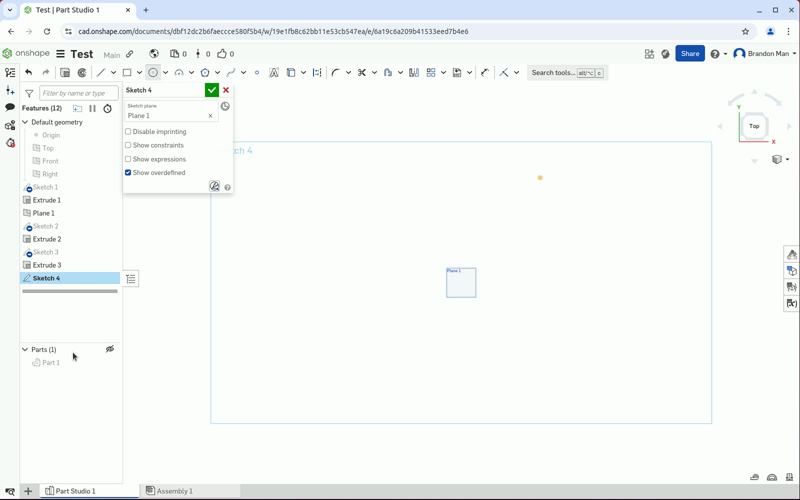
key_down(shift)
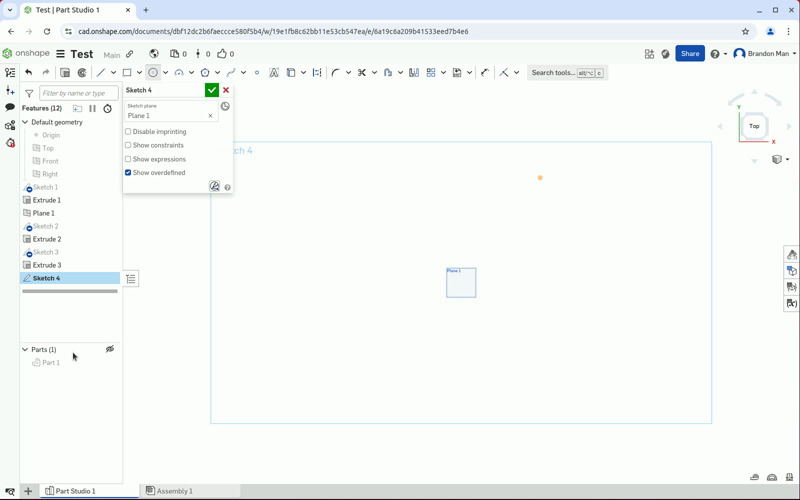
mouse_move(382, 200)
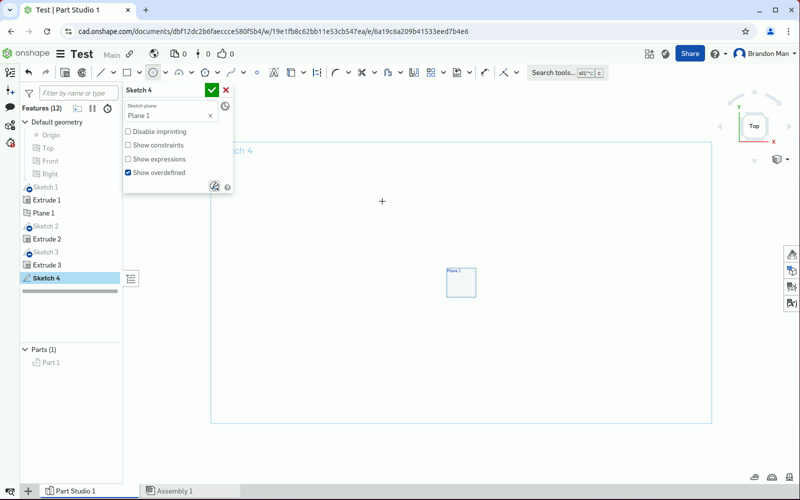
click(382, 200)
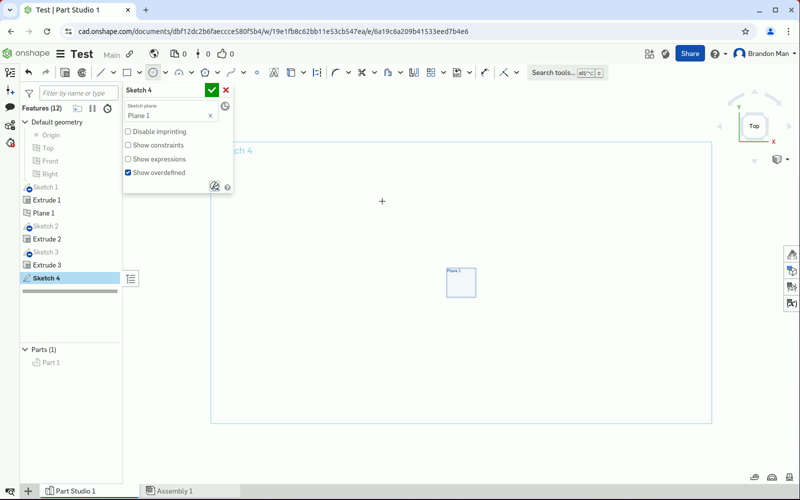
key_up(shift)
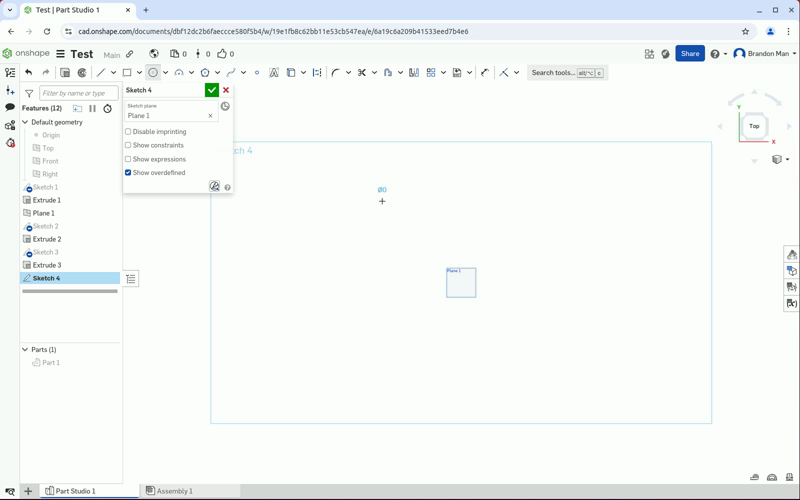
mouse_move(383, 200)
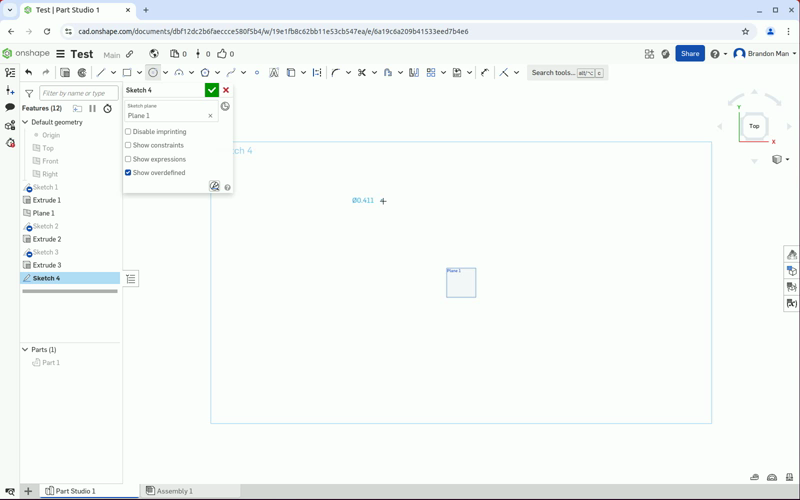
scroll(6)
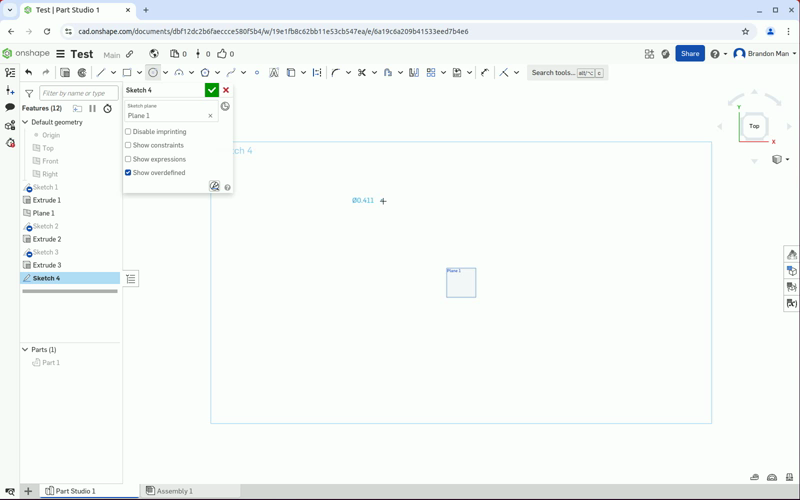
scroll(6)
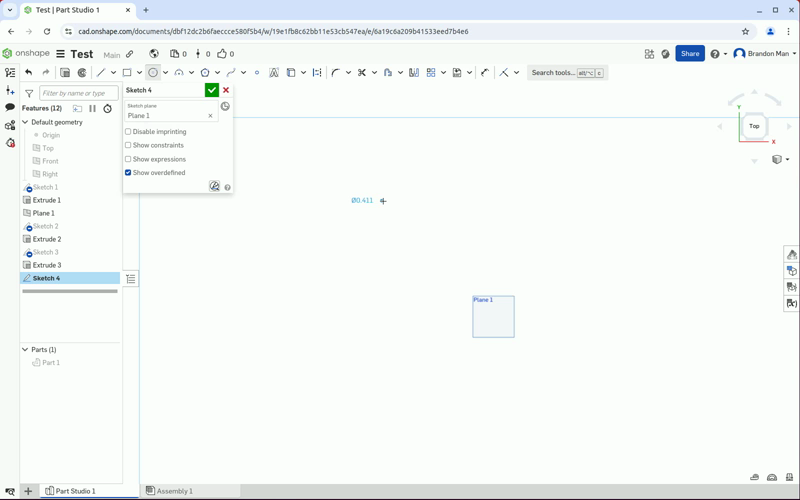
scroll(6)
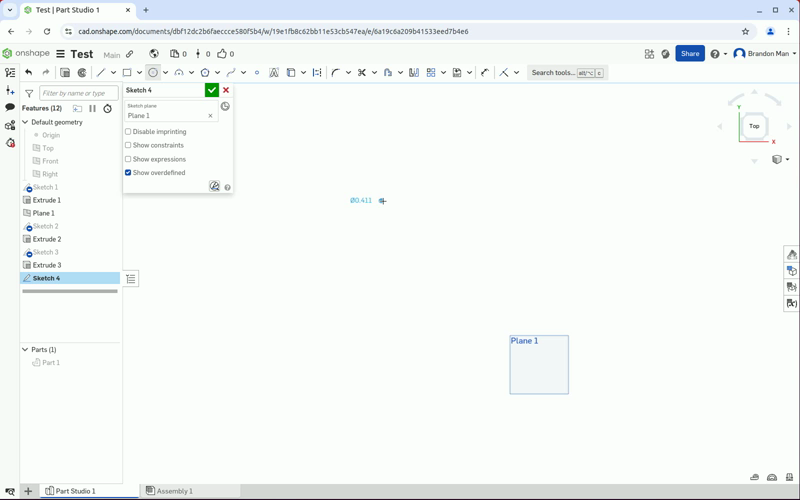
scroll(6)
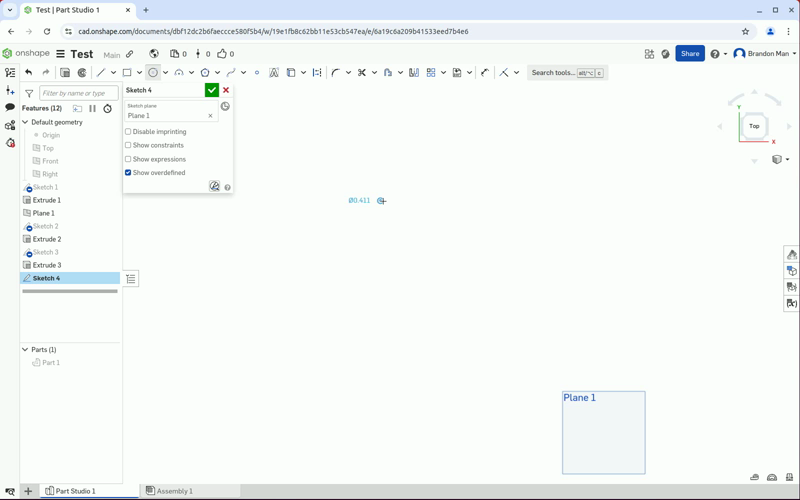
scroll(6)
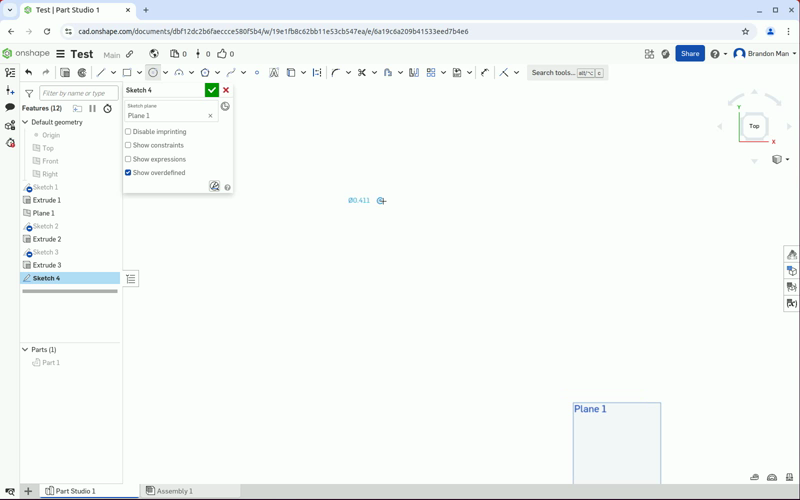
scroll(6)
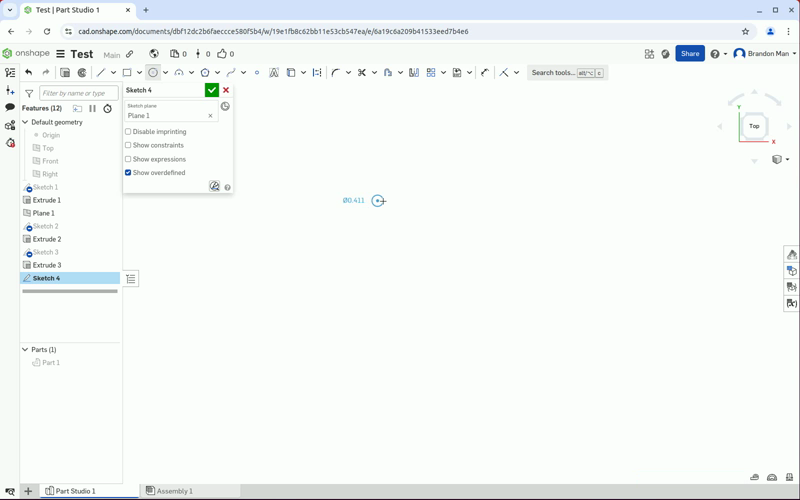
scroll(6)
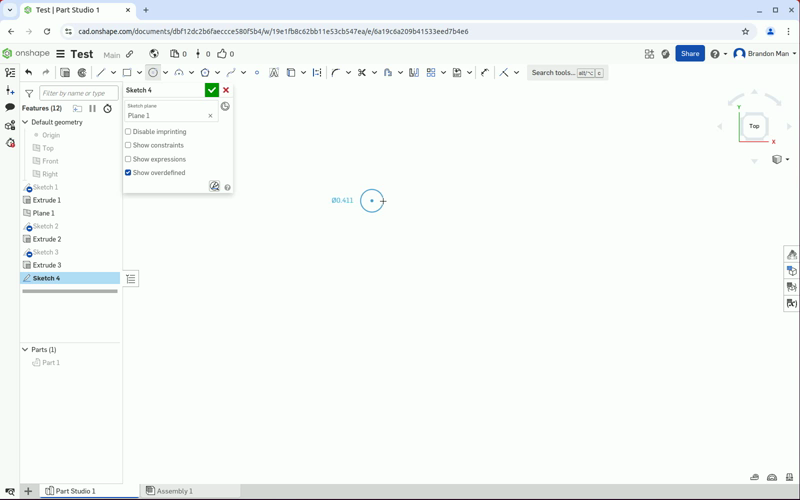
click(383, 200)
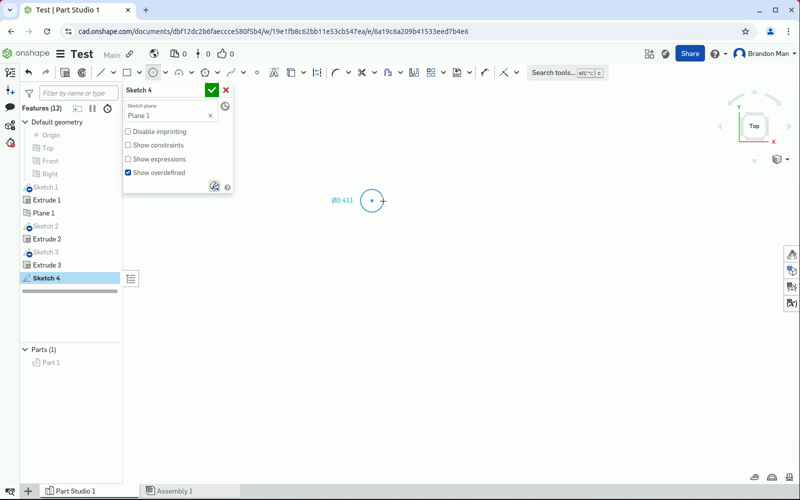
scroll(-6)
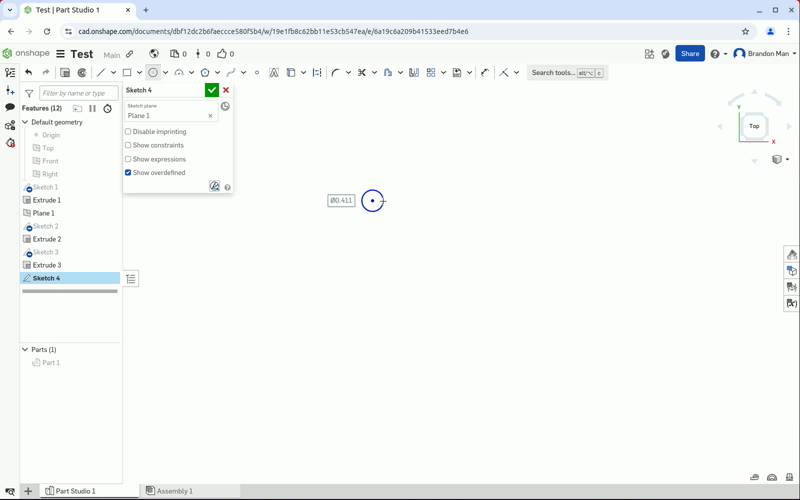
scroll(-6)
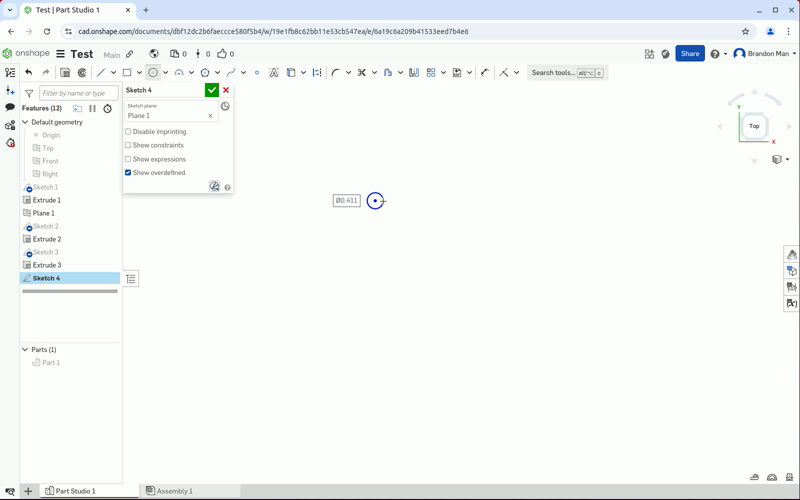
scroll(-6)
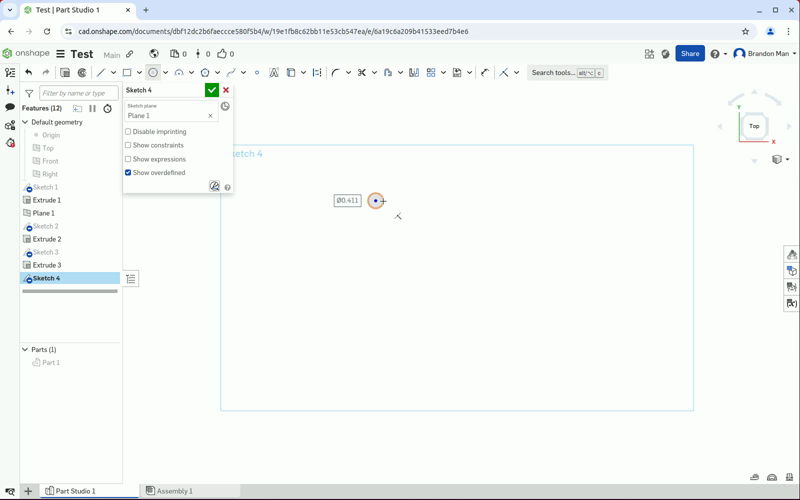
scroll(-6)
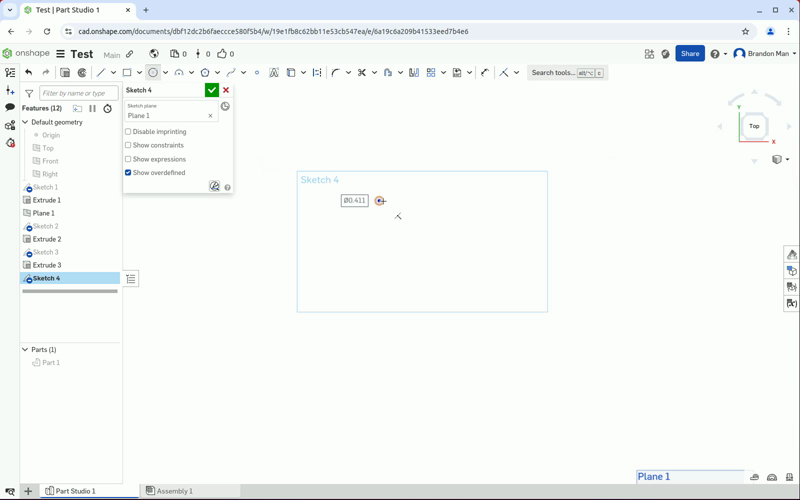
scroll(-6)
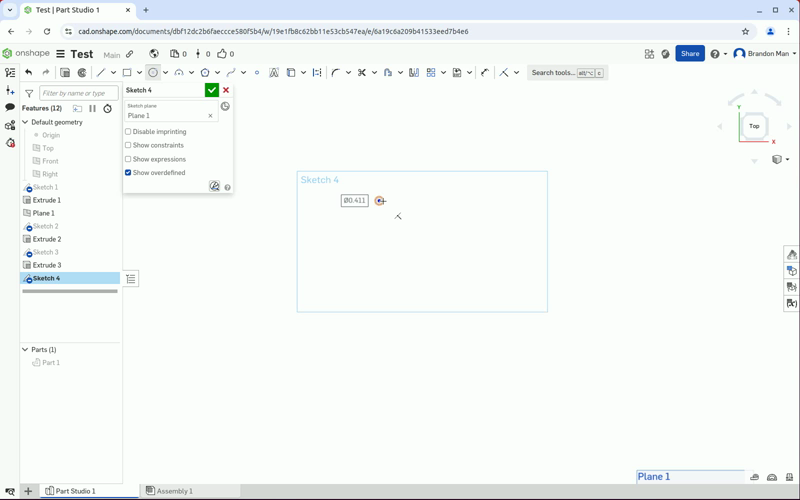
scroll(-6)
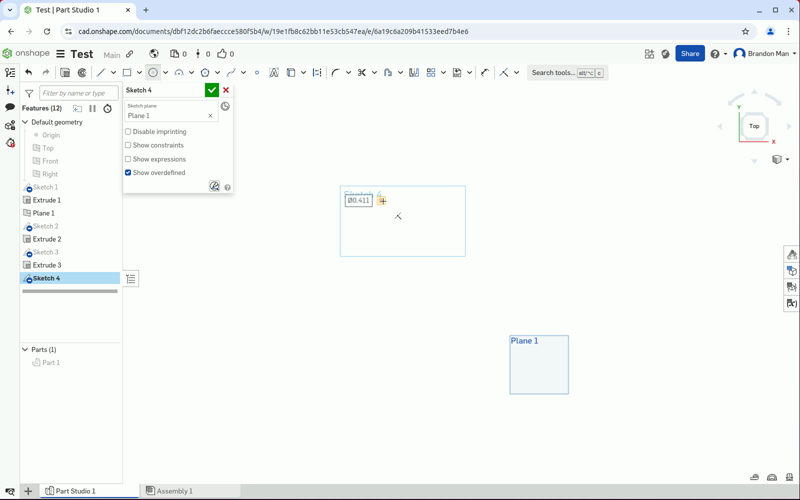
scroll(-6)
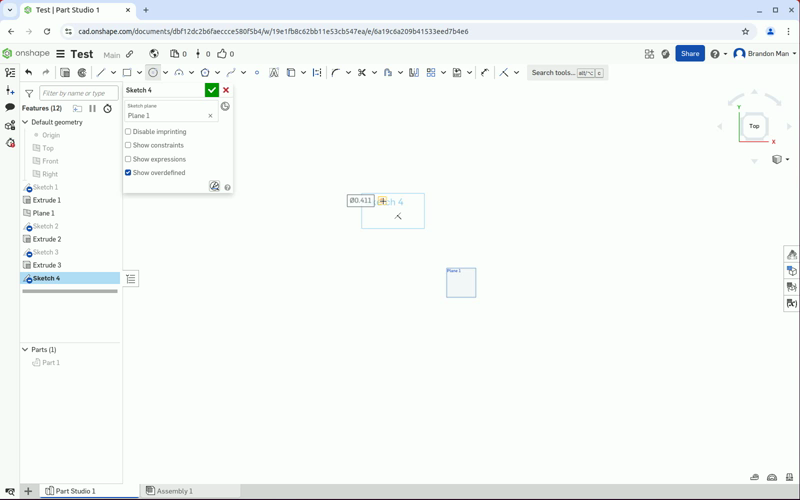
key(esc)
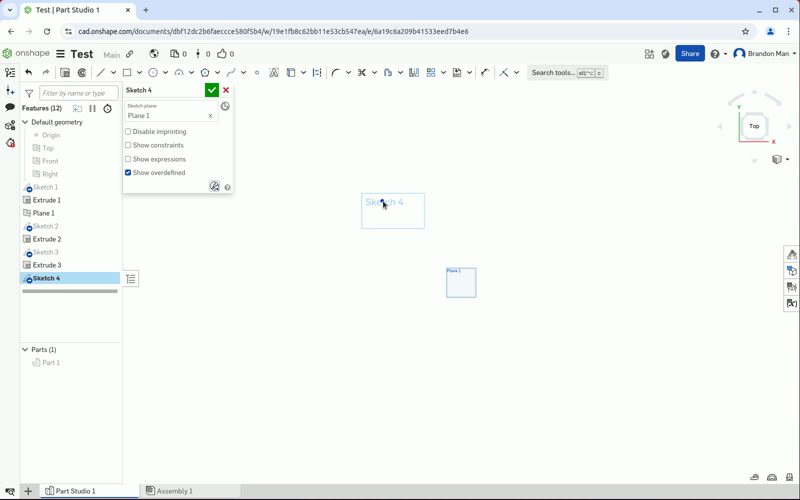
mouse_move(382, 200)
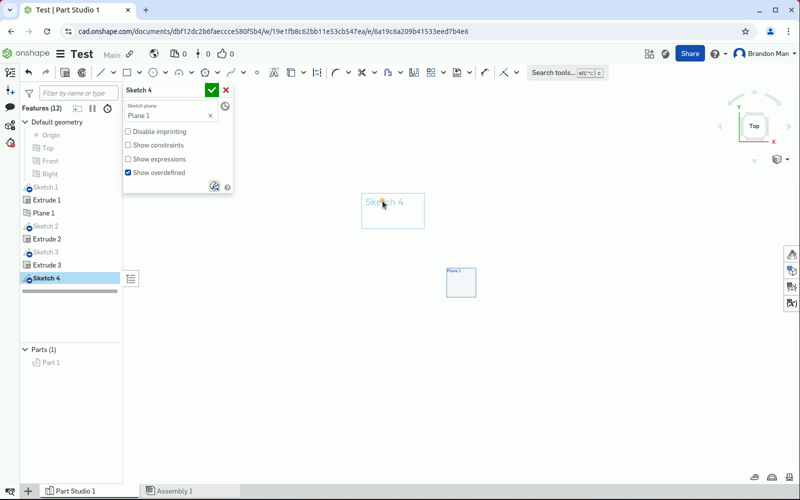
scroll(6)
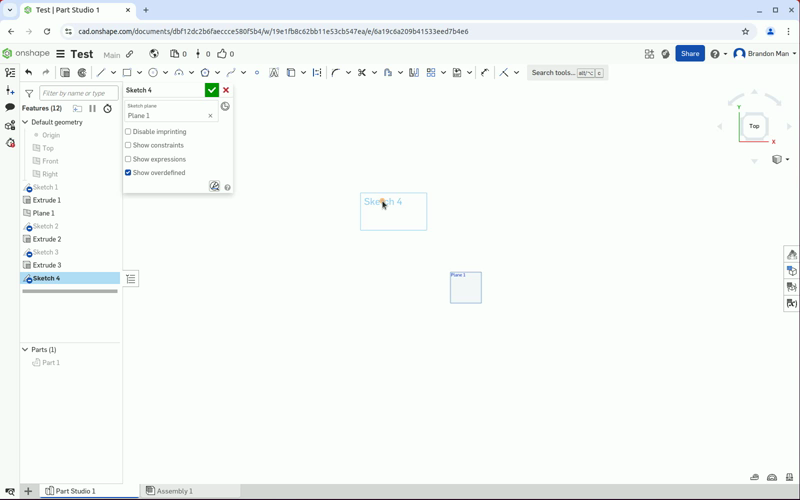
scroll(6)
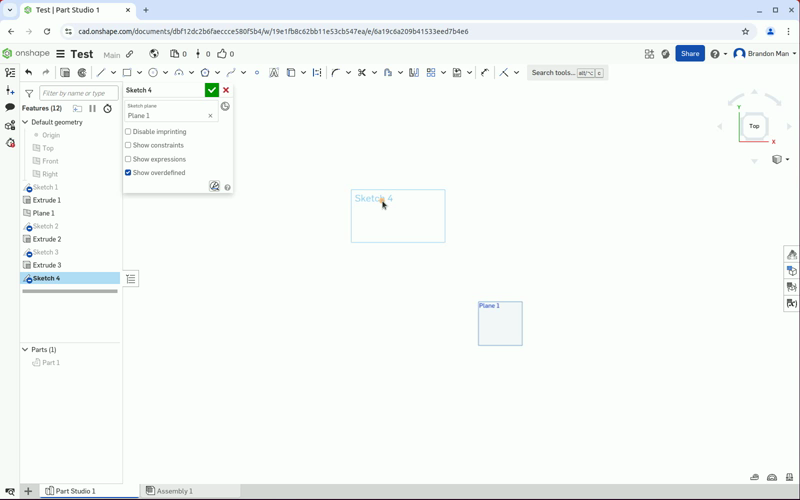
scroll(6)
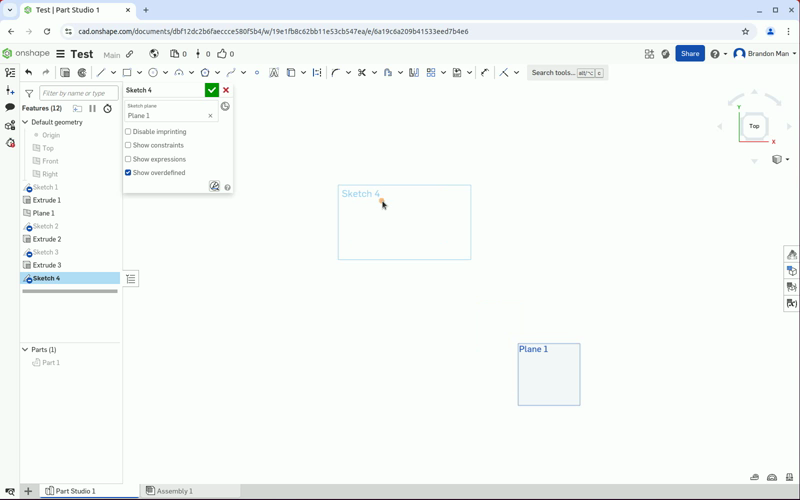
scroll(6)
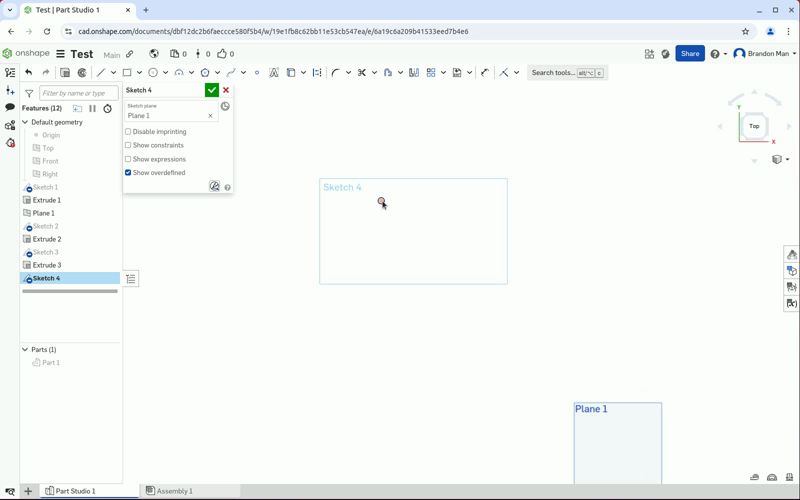
scroll(6)
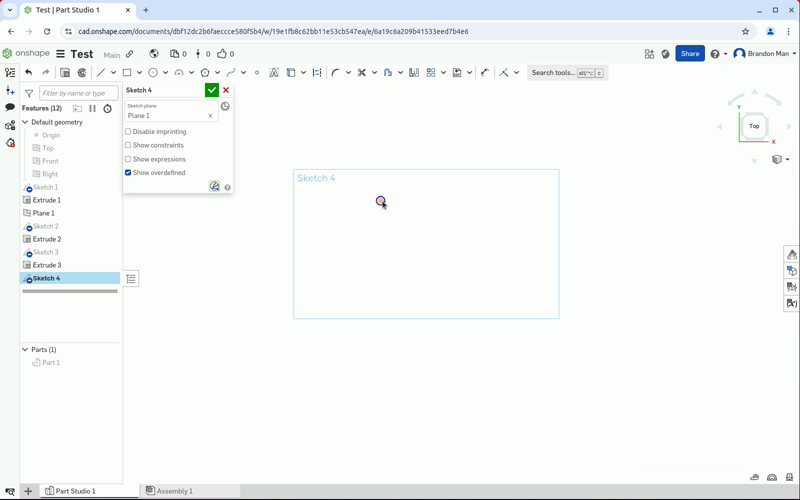
scroll(6)
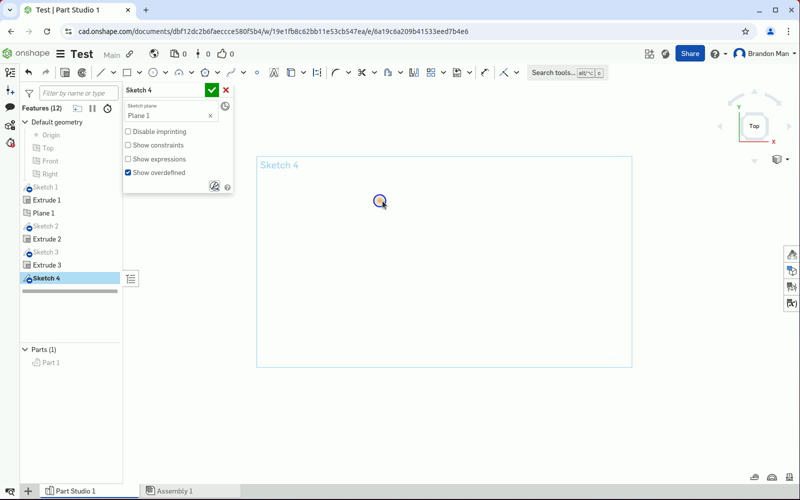
scroll(6)
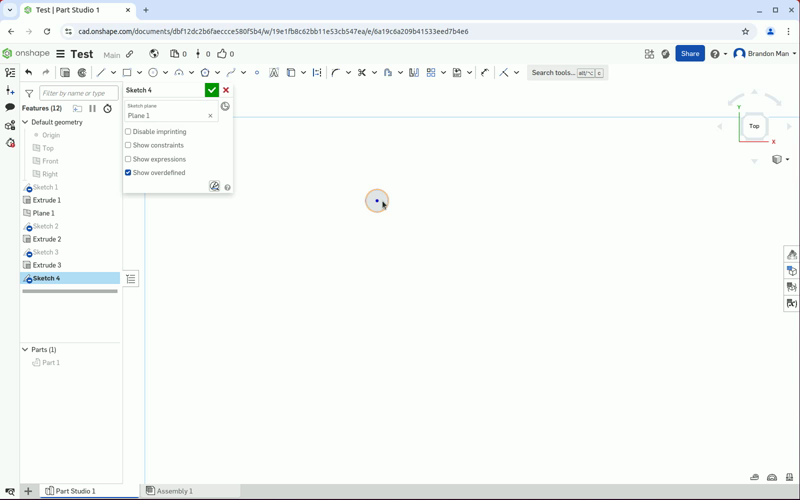
click(382, 200)
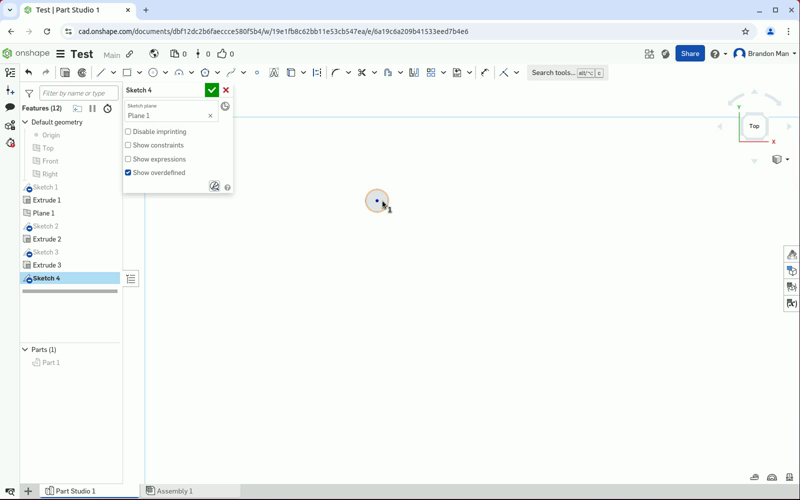
scroll(-6)
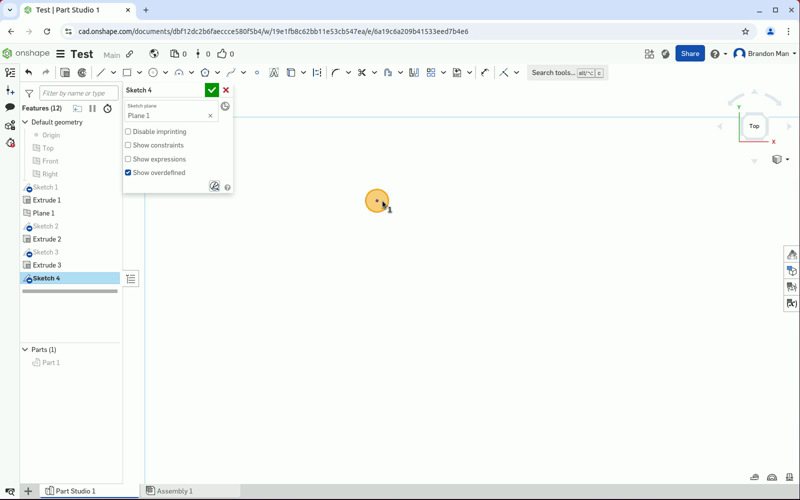
scroll(-6)
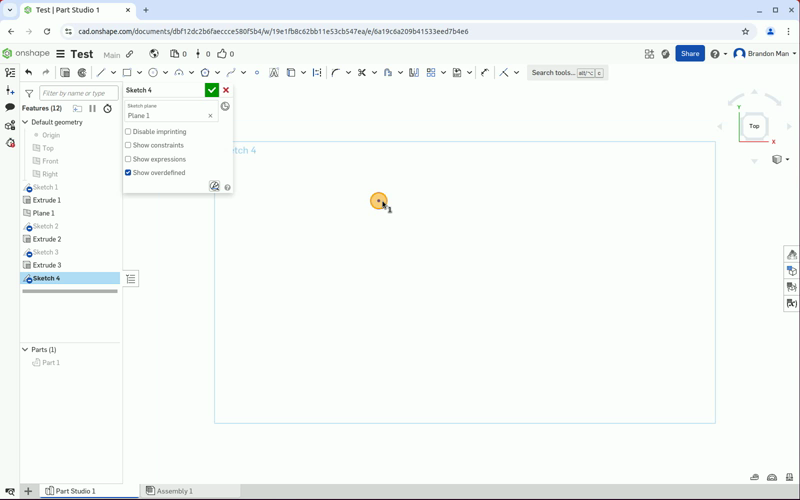
scroll(-6)
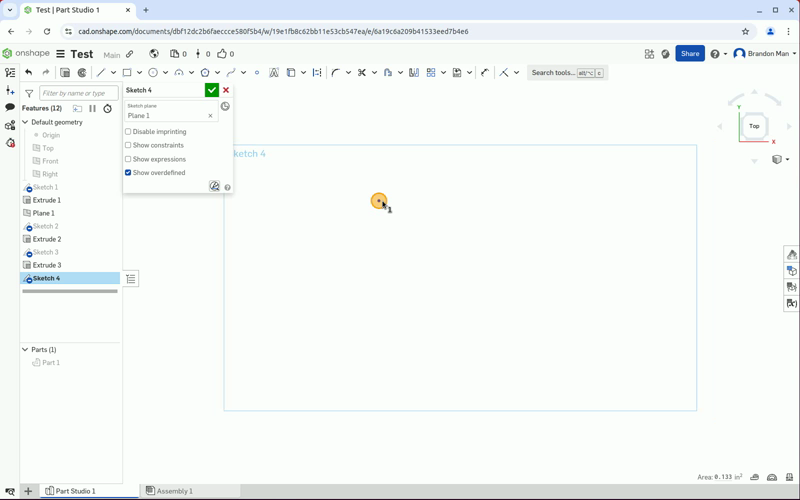
scroll(-6)
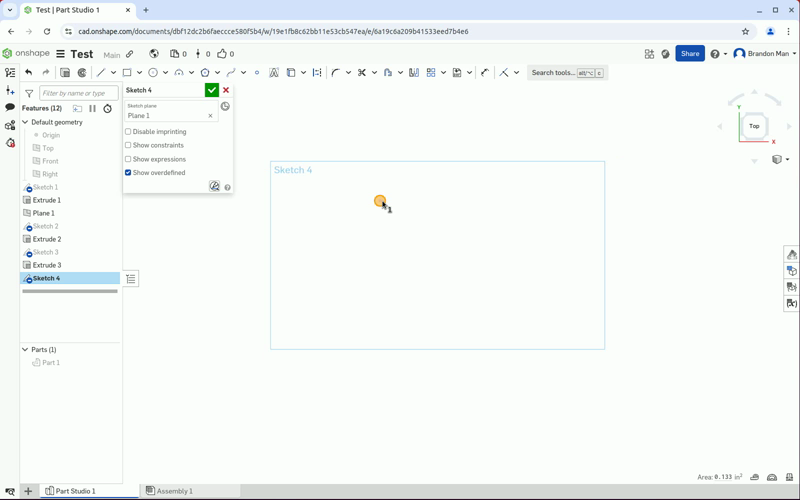
scroll(-6)
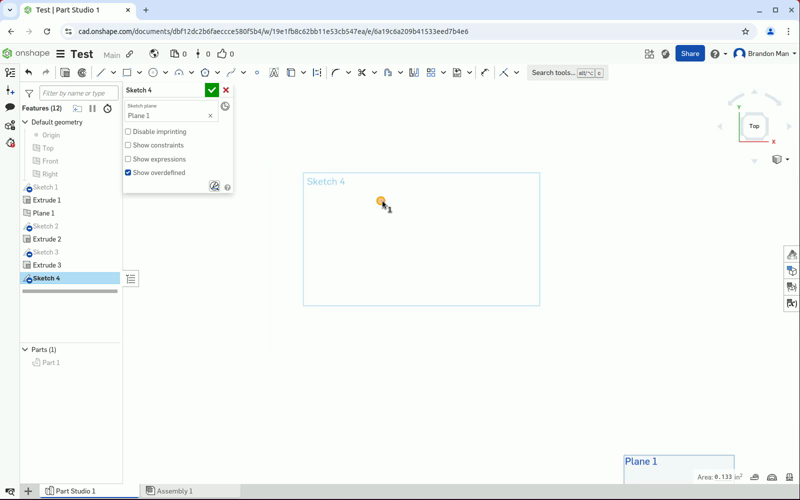
scroll(-6)
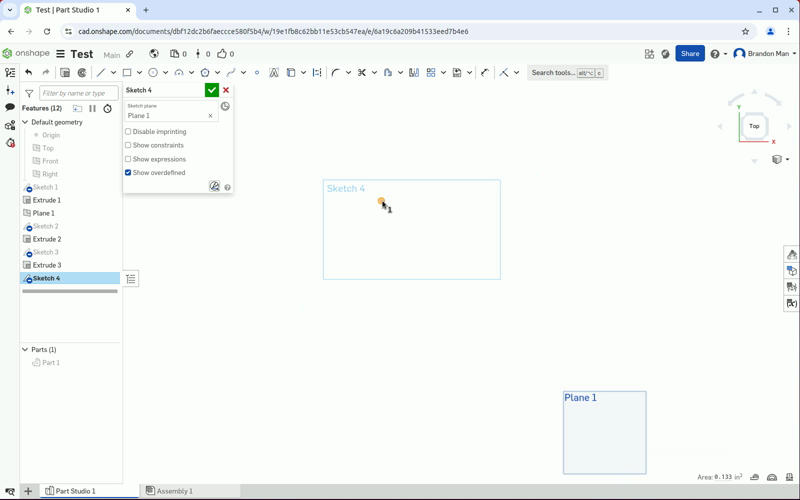
scroll(-6)
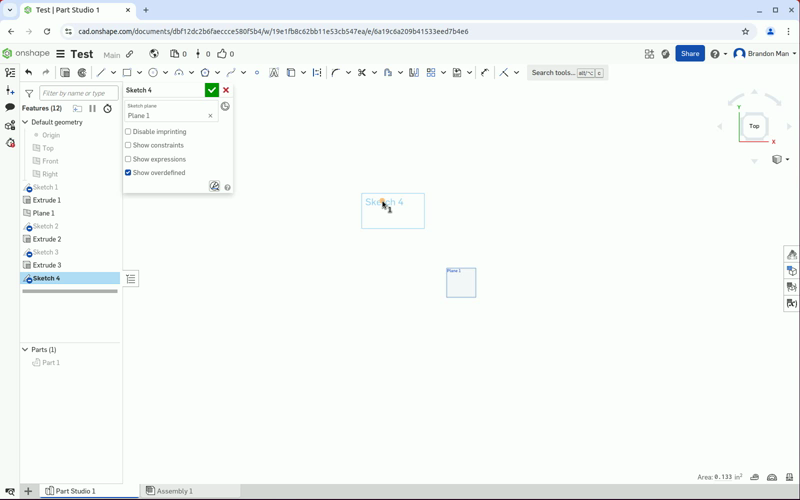
mouse_move(73, 352)
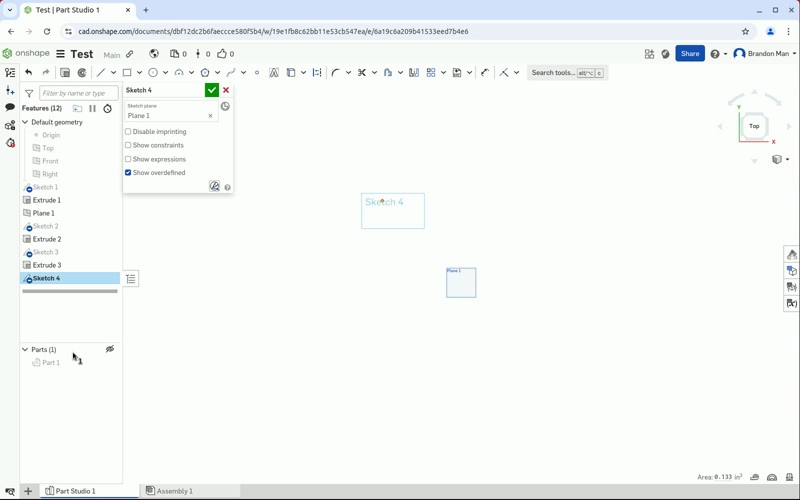
key(shift+y)
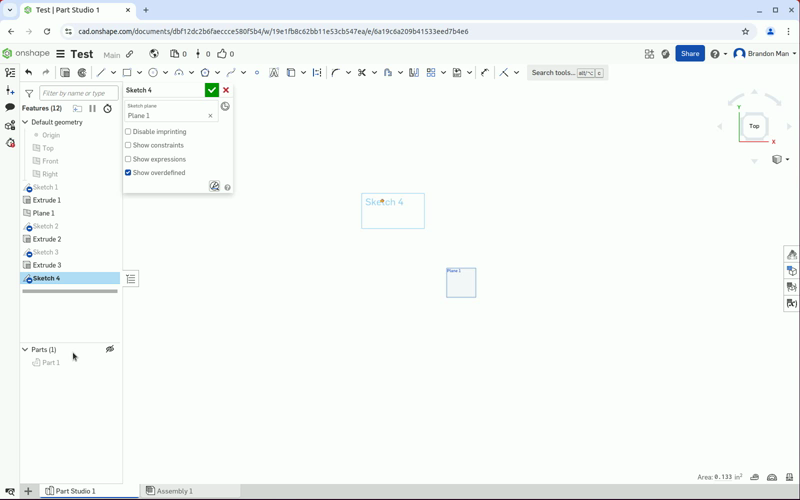
key(shift+e)
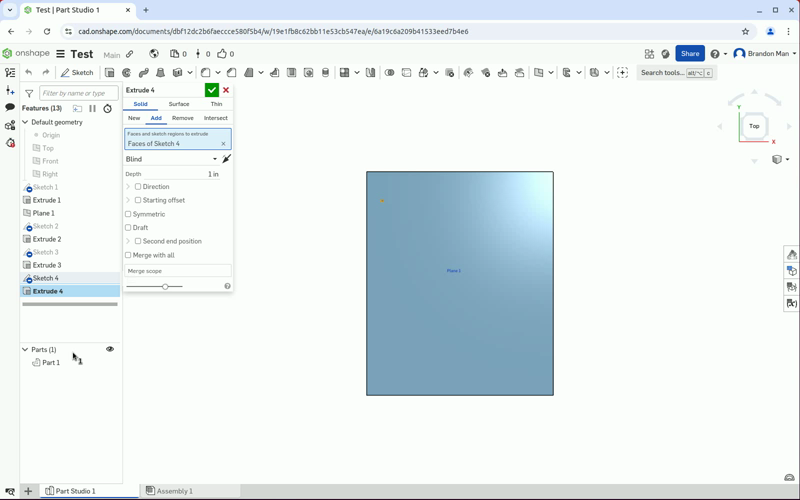
mouse_move(143, 106)
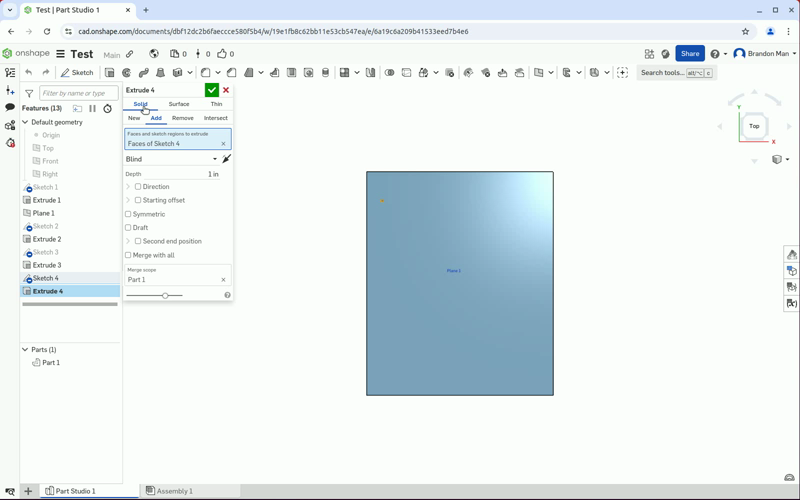
click(143, 106)
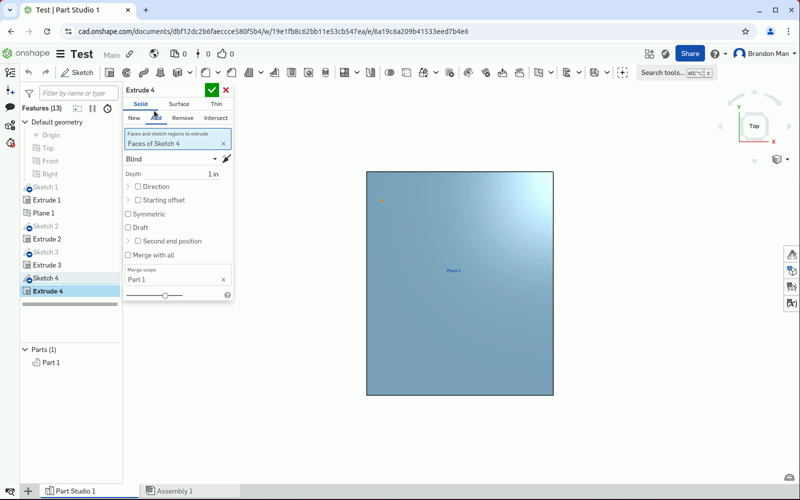
mouse_move(186, 120)
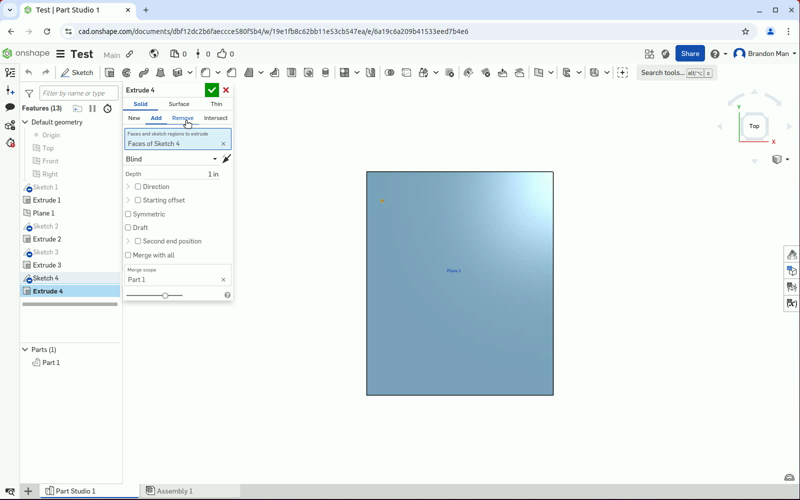
click(186, 120)
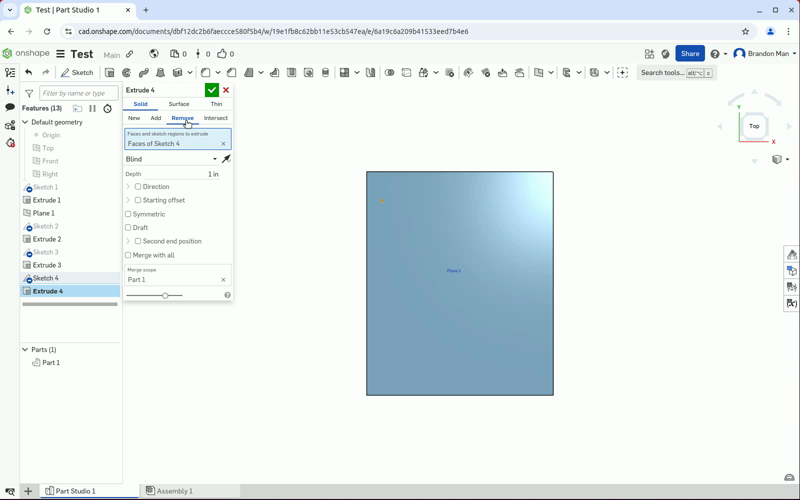
key(tab, 4)
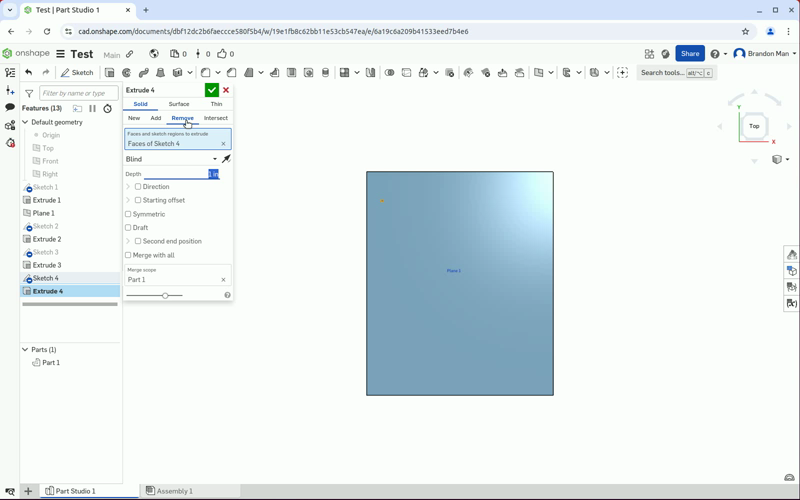
text(0.963)
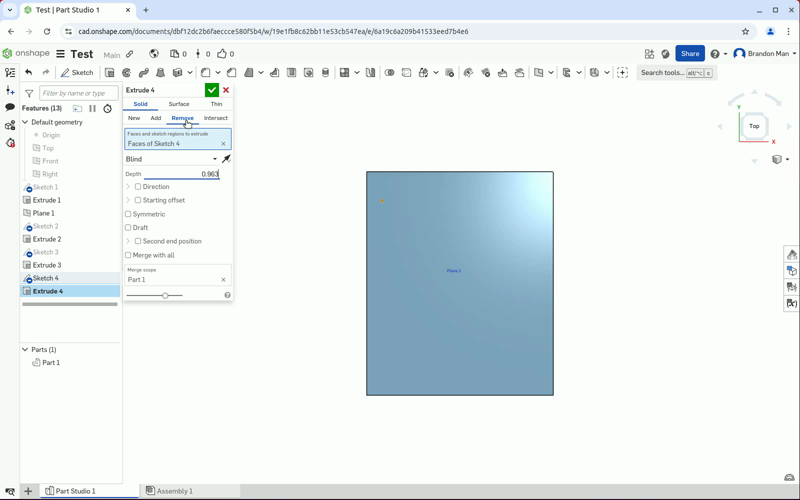
key(tab, 6)
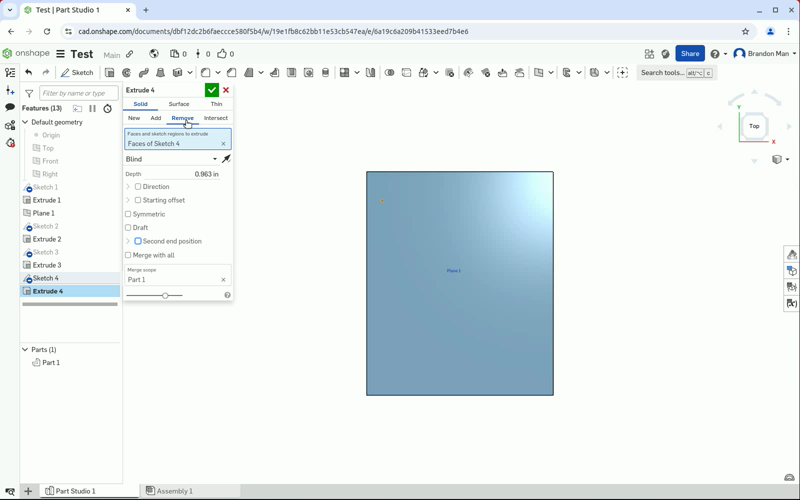
key(space)
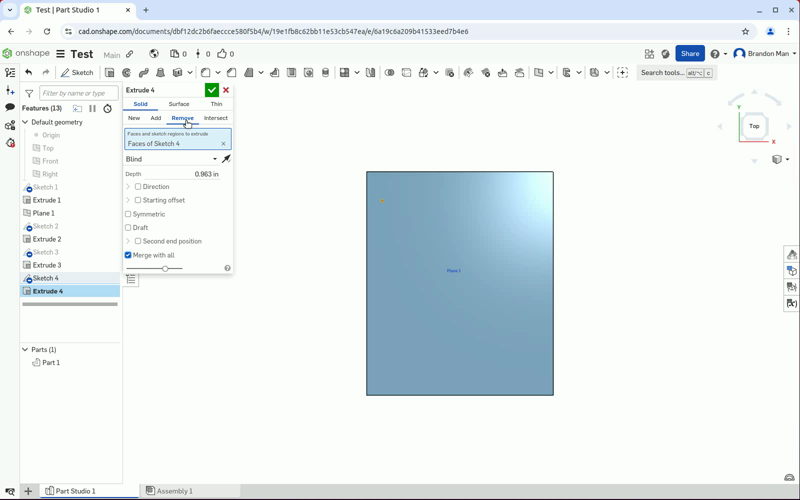
key(enter)
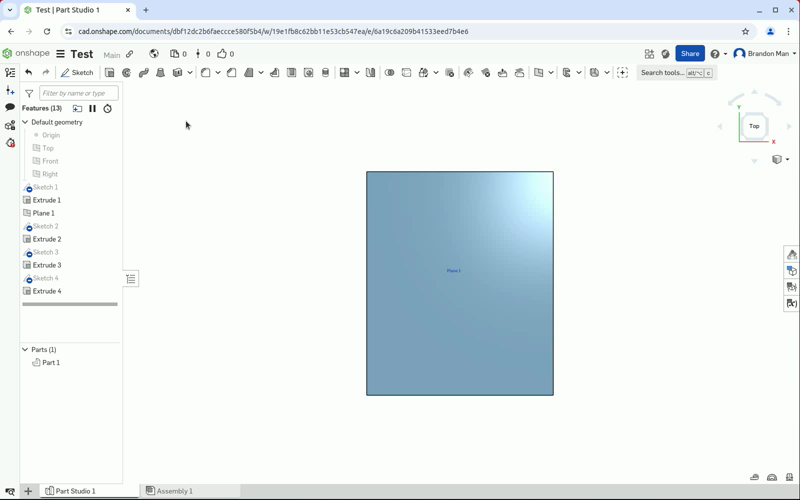
key(shift+h)
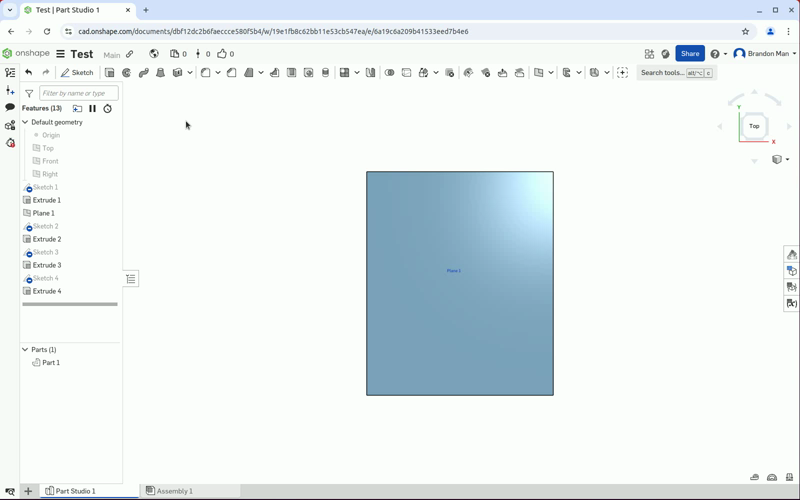
key(shift+h)
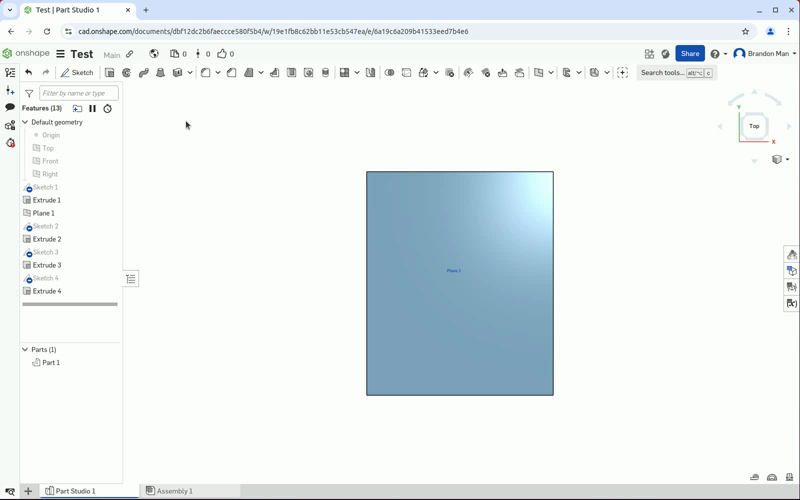
mouse_move(73, 189)
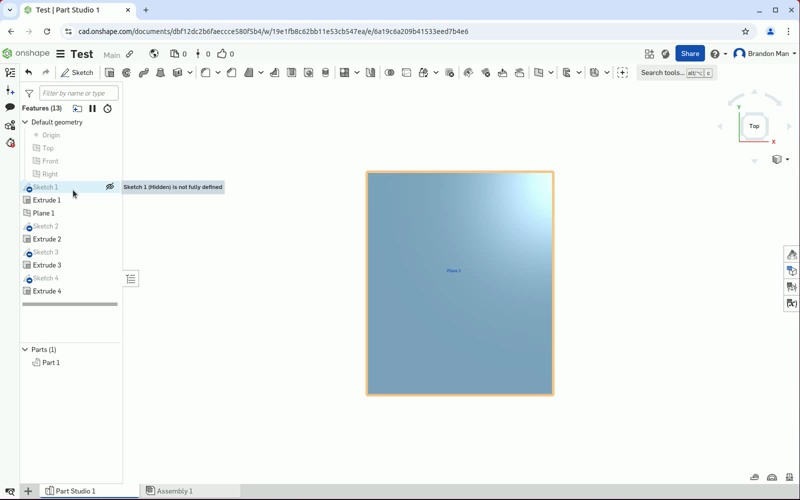
click(73, 189)
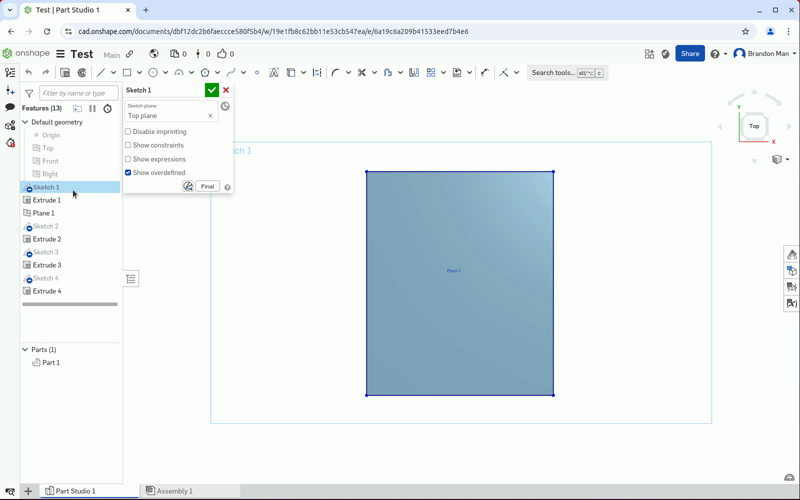
mouse_move(229, 92)
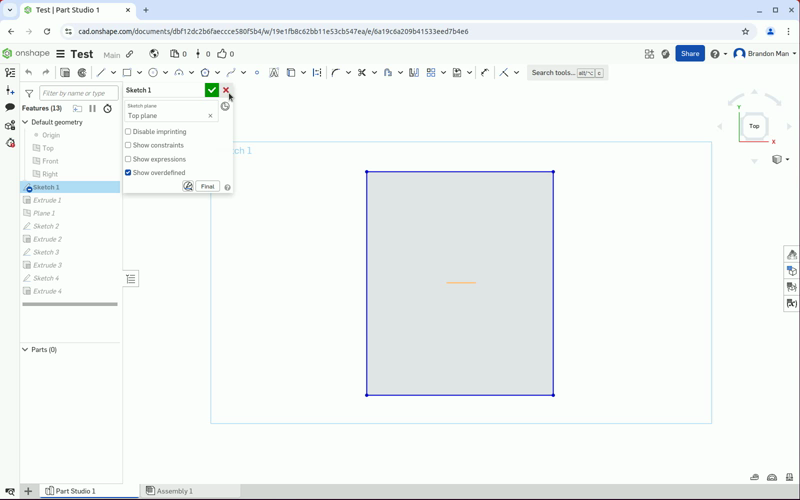
click(229, 92)
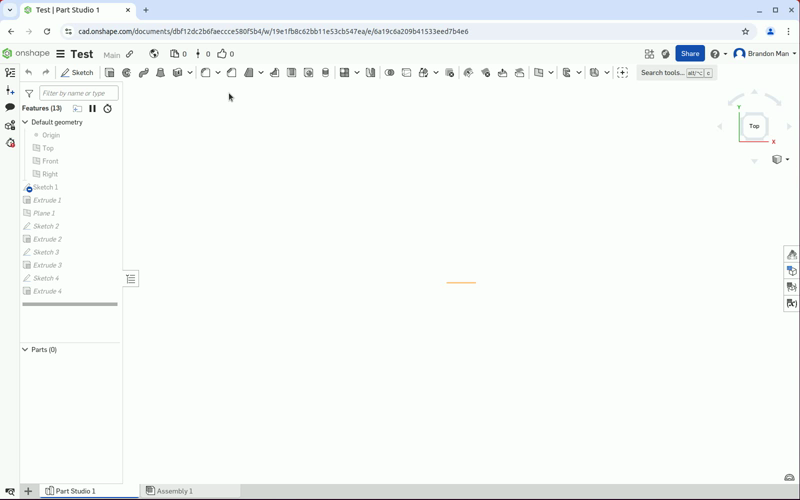
key(shift+s)
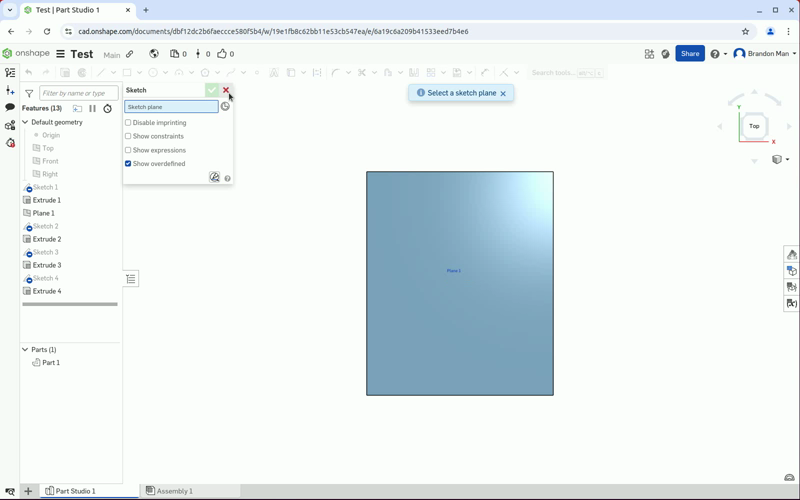
mouse_move(73, 215)
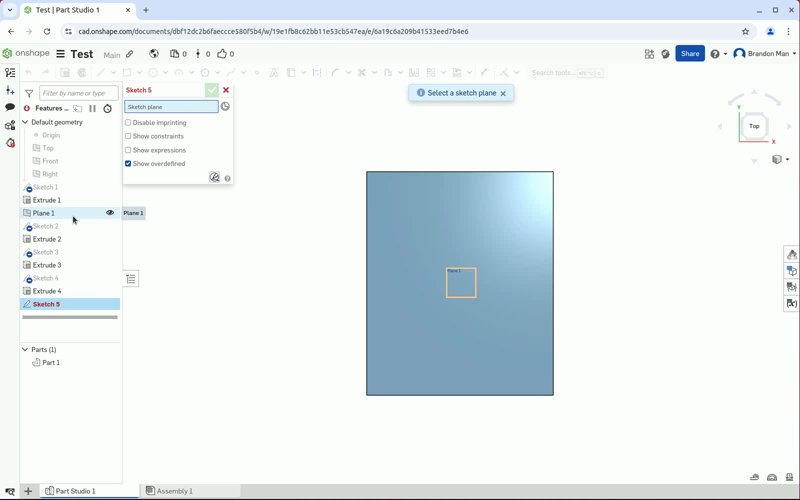
click(73, 215)
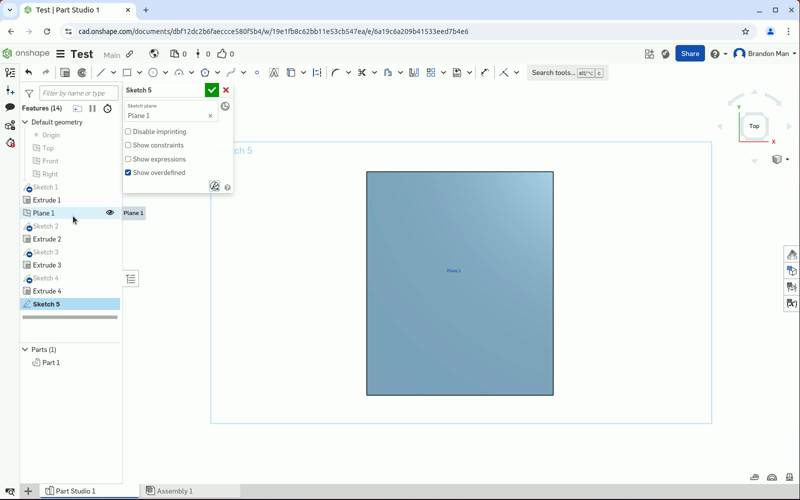
mouse_move(73, 352)
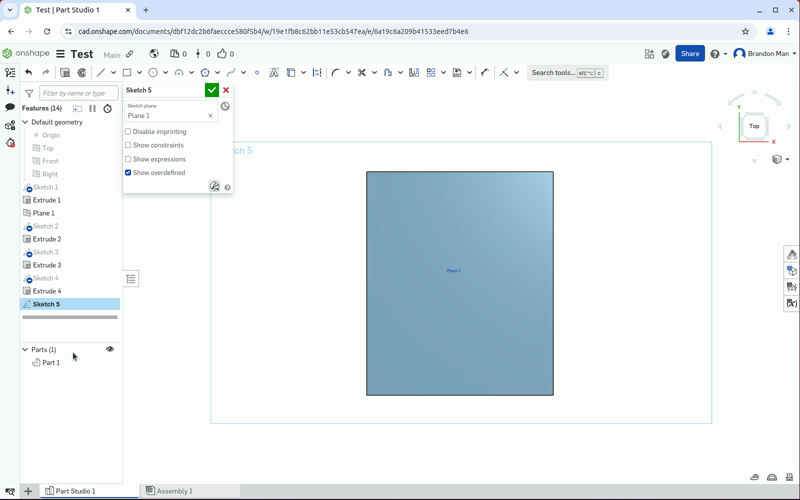
key(y)
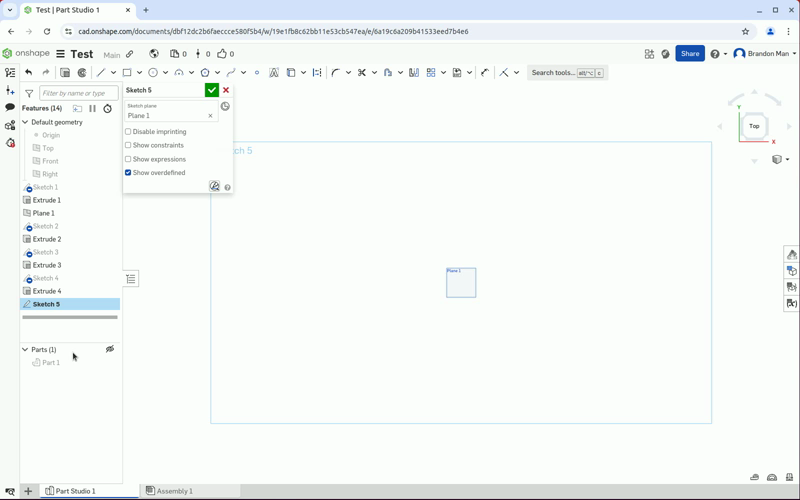
key(c)
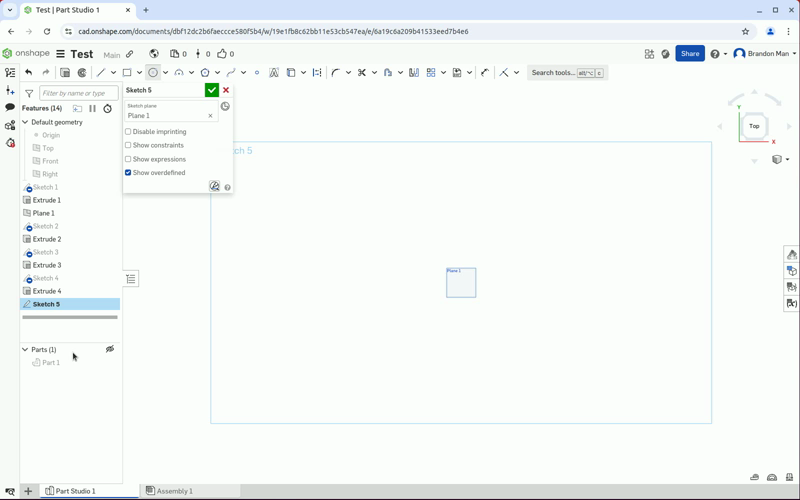
key_down(shift)
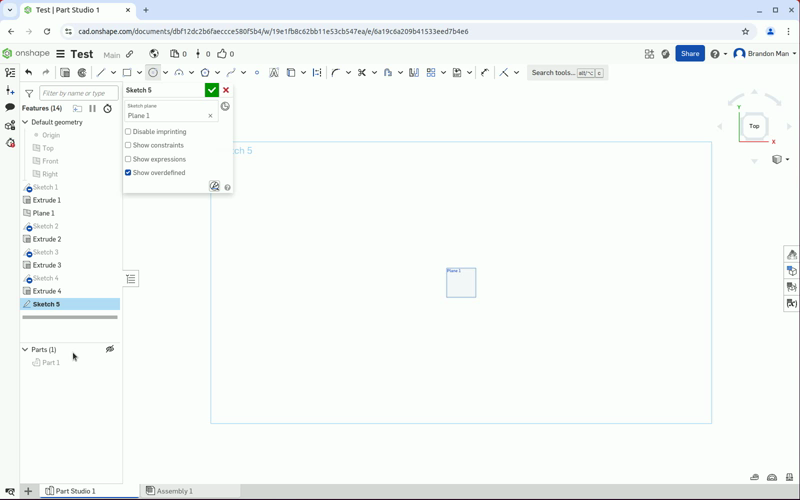
mouse_move(540, 200)
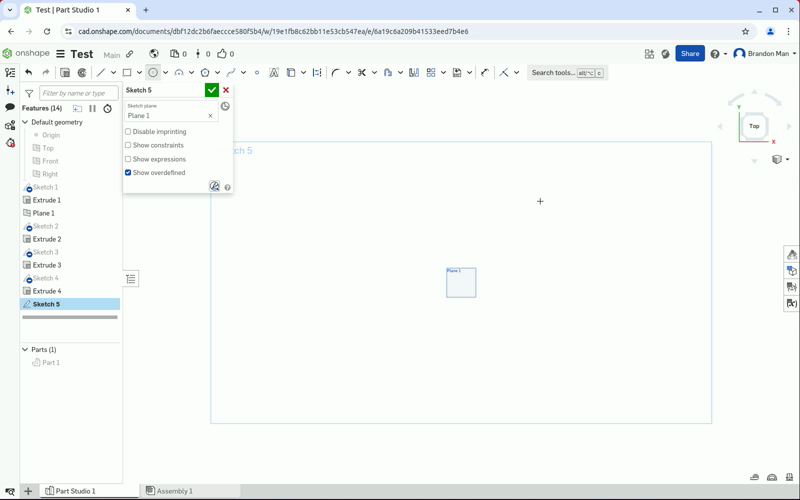
click(540, 200)
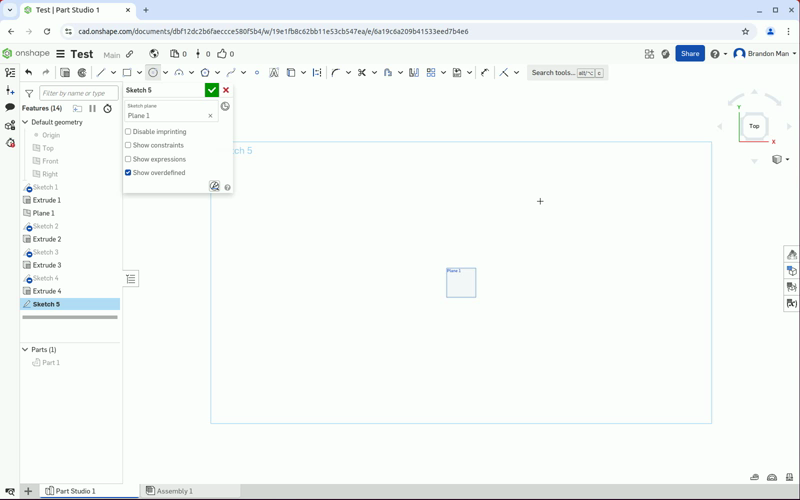
key_up(shift)
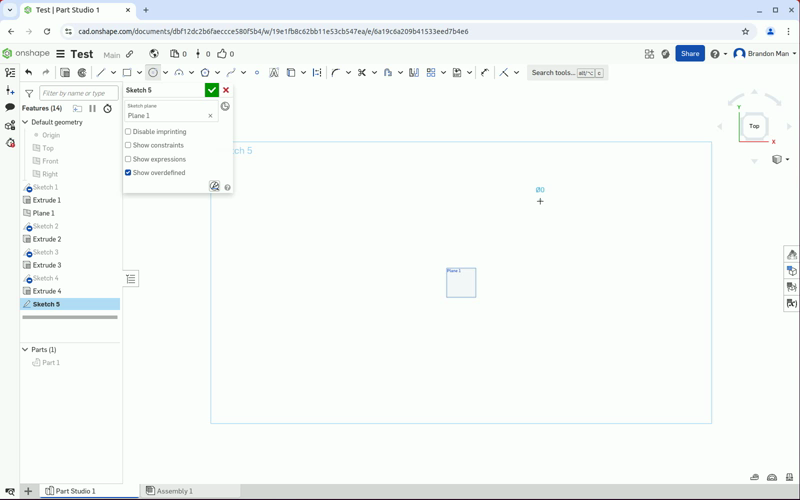
mouse_move(541, 200)
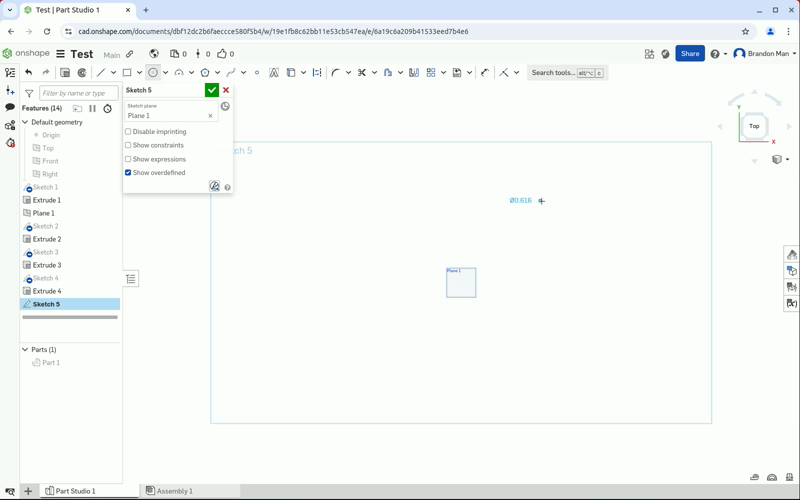
scroll(6)
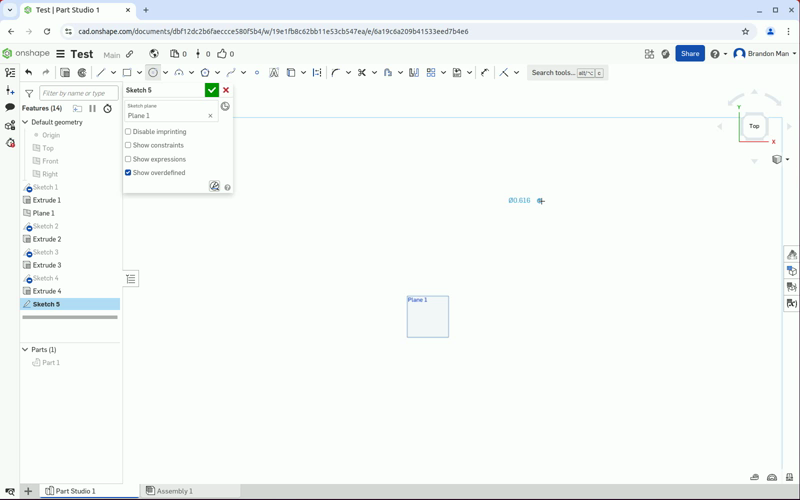
scroll(6)
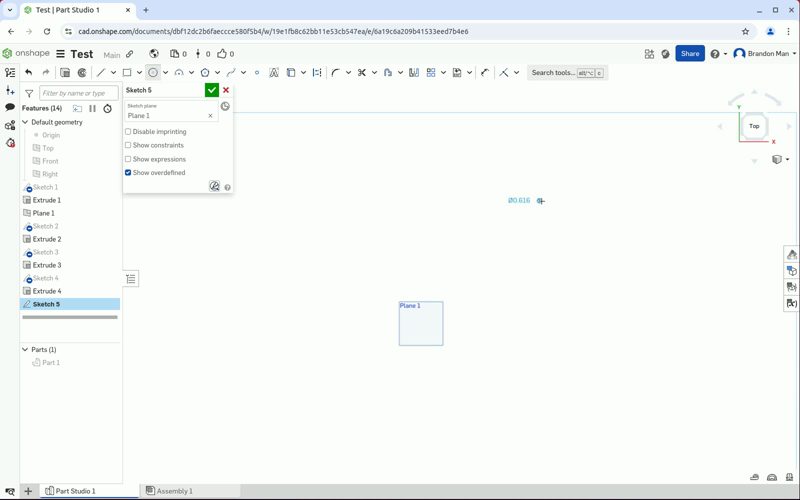
scroll(6)
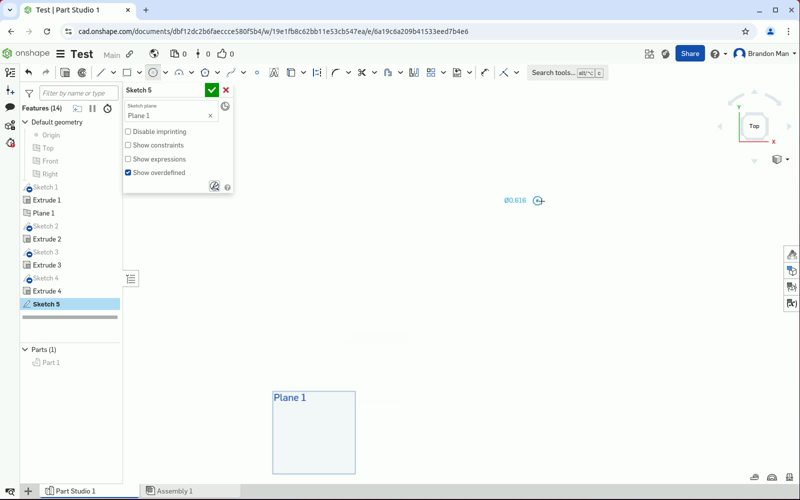
scroll(6)
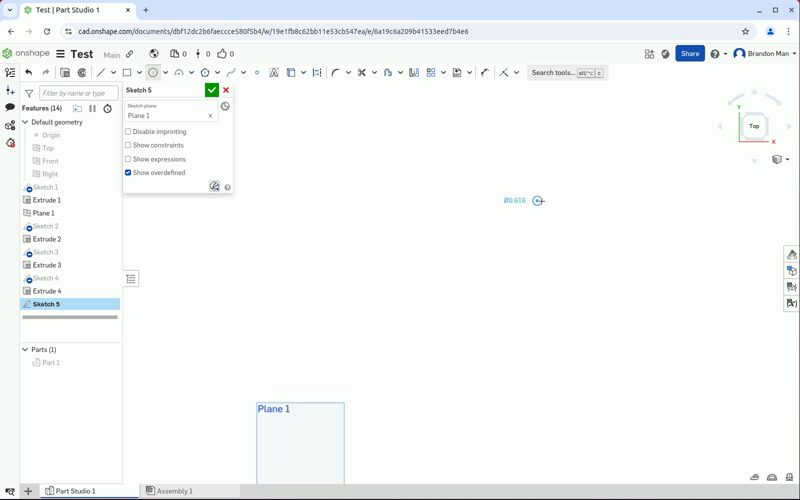
scroll(6)
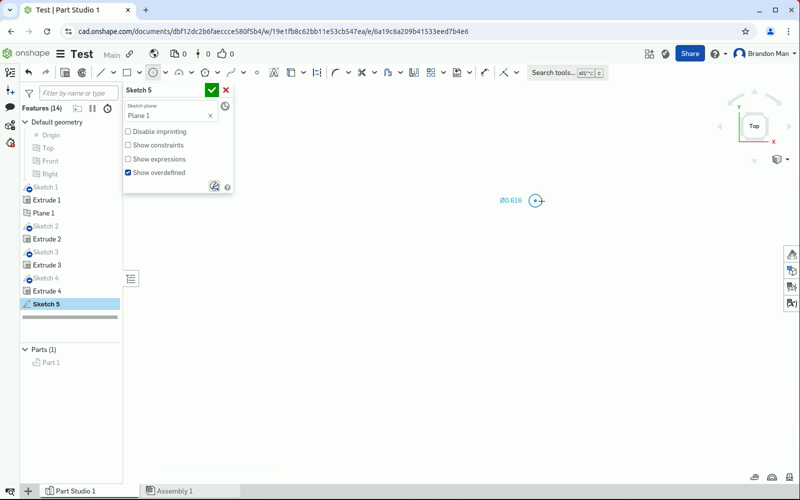
scroll(6)
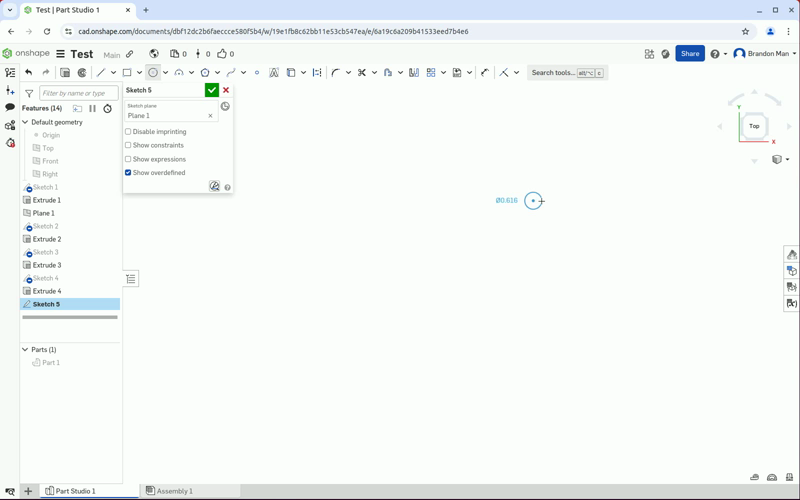
scroll(6)
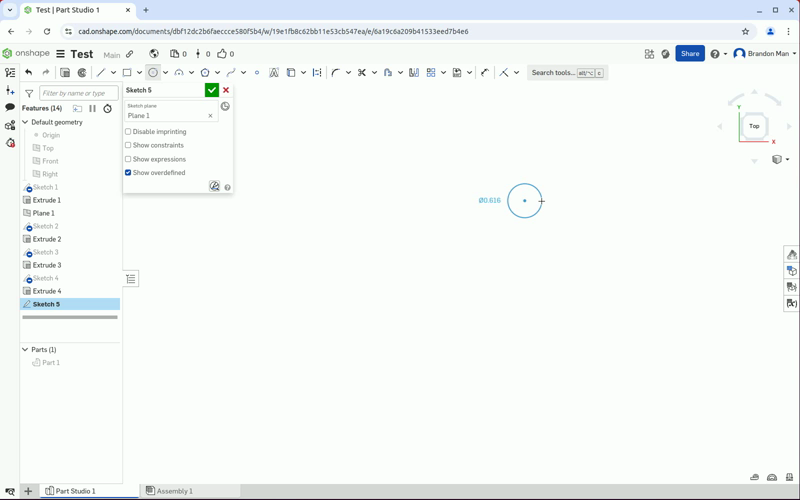
click(541, 200)
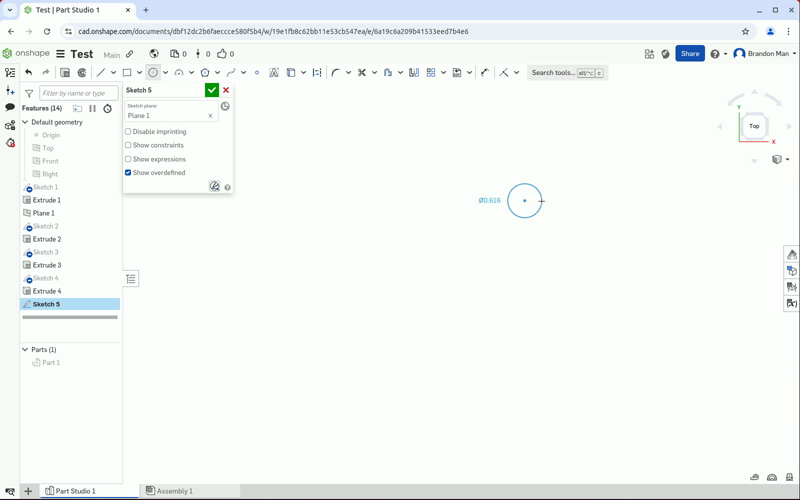
scroll(-6)
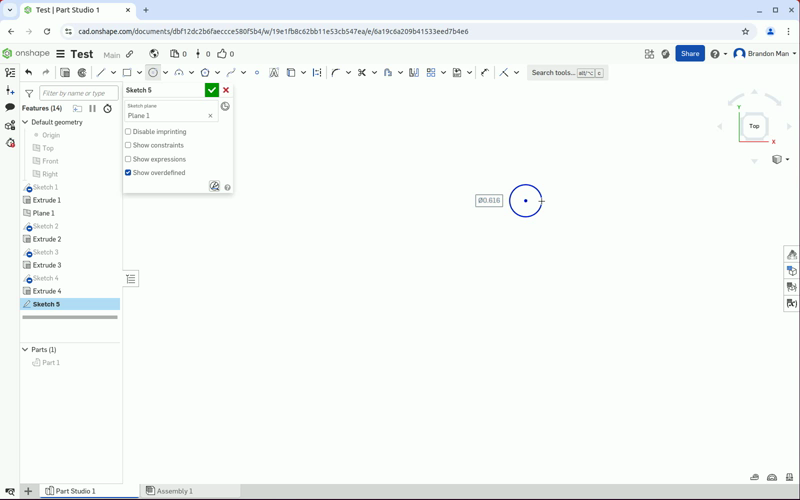
scroll(-6)
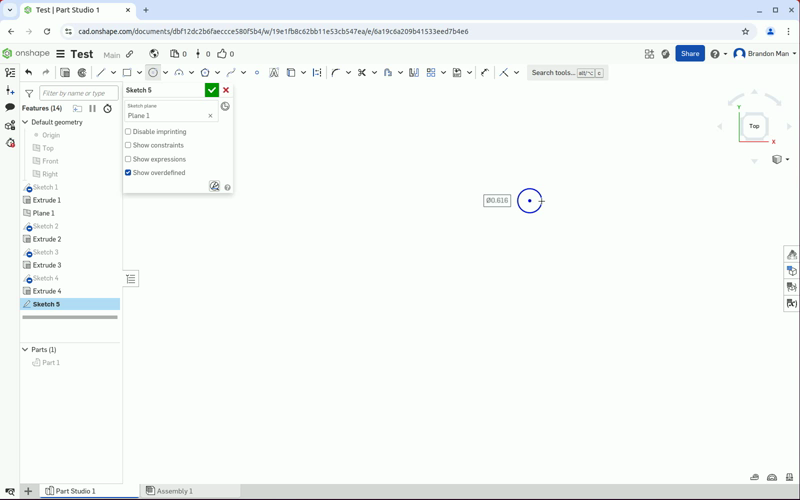
scroll(-6)
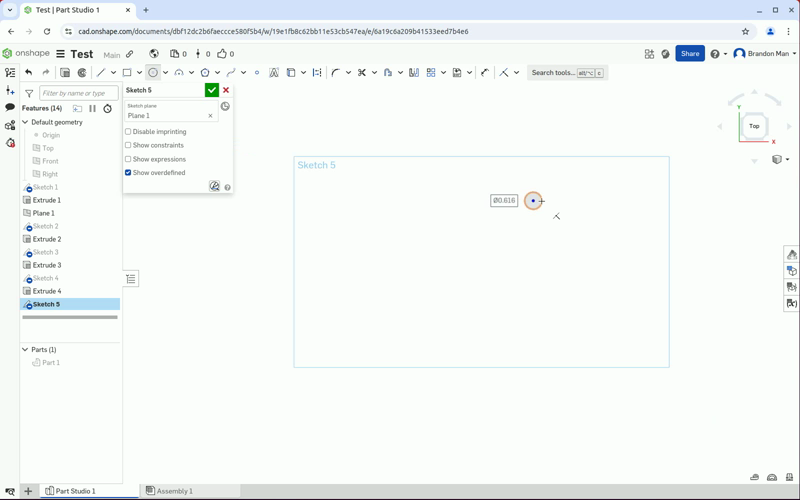
scroll(-6)
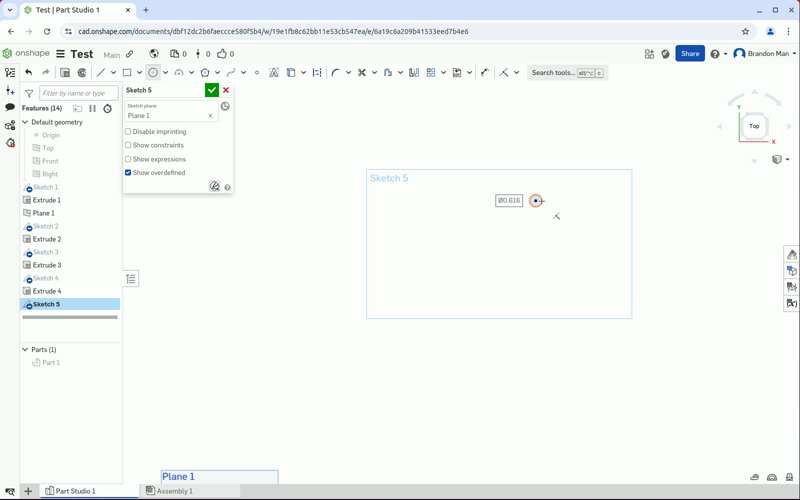
scroll(-6)
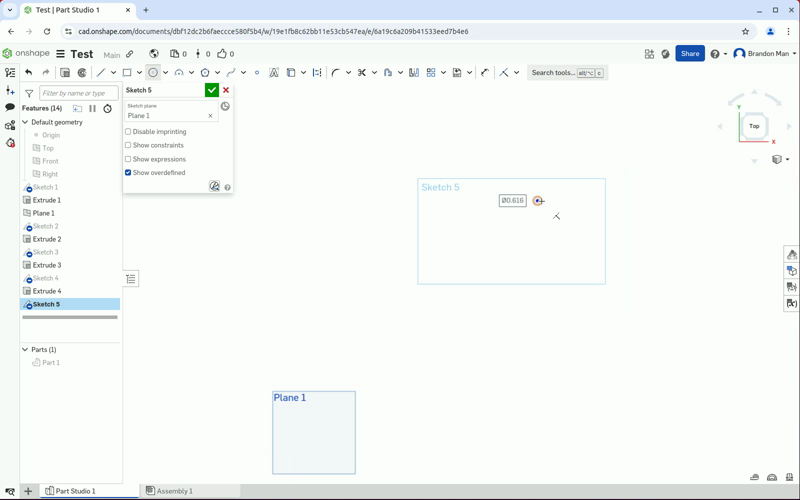
scroll(-6)
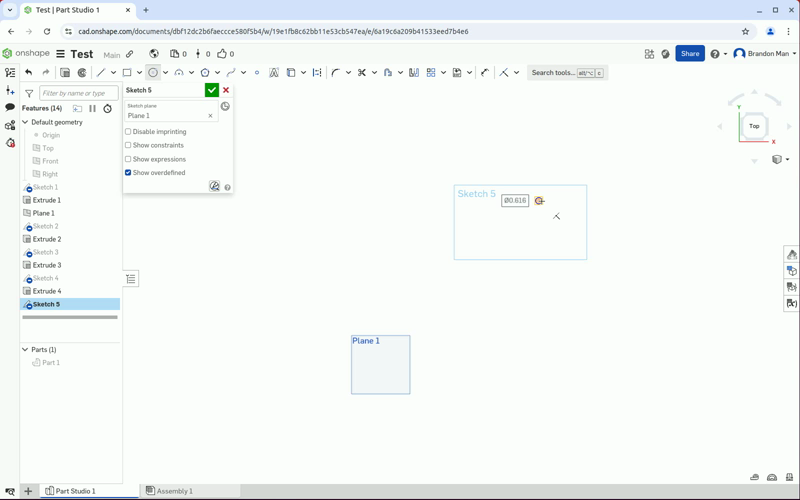
scroll(-6)
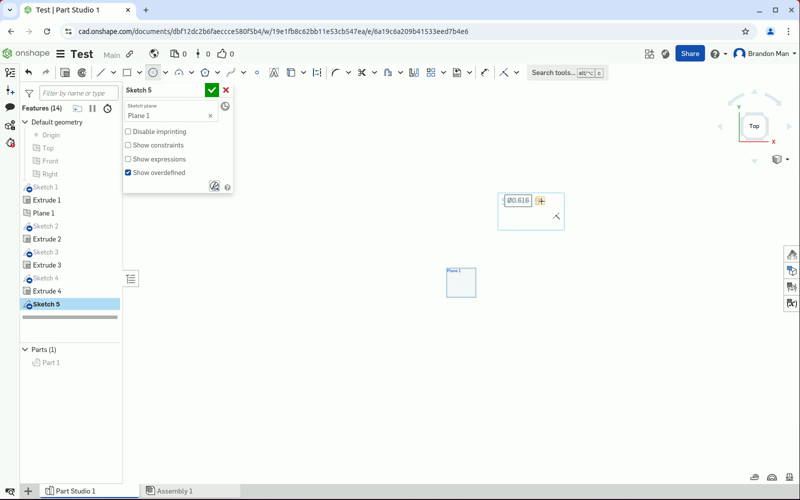
key(esc)
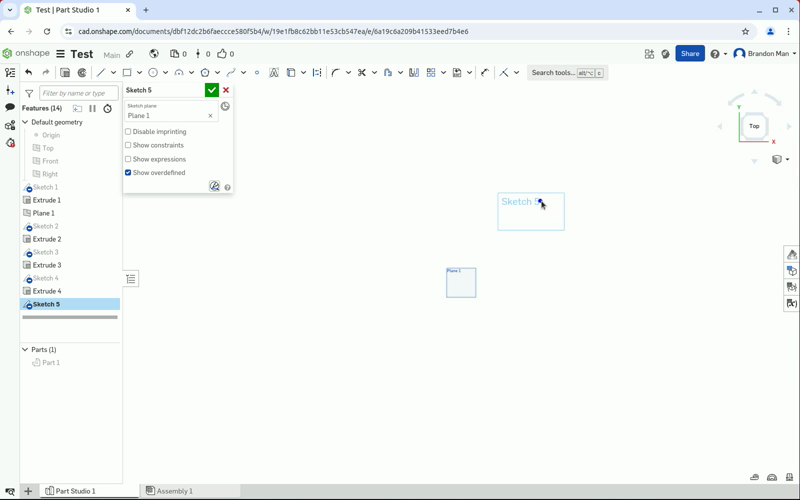
mouse_move(540, 200)
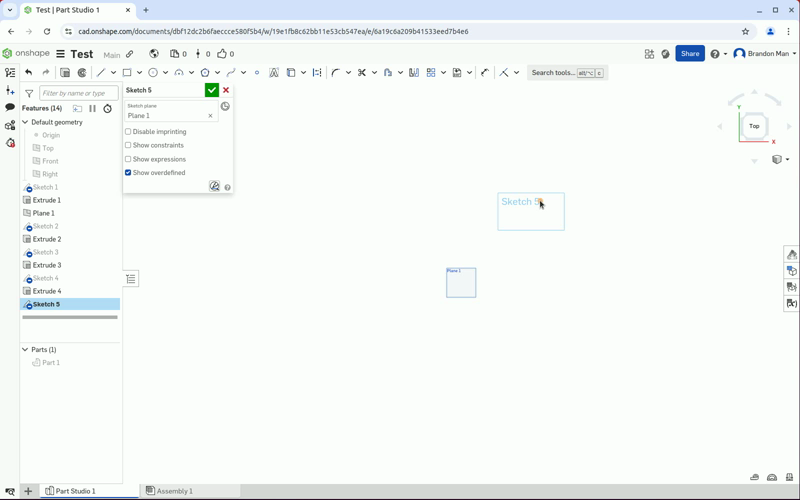
scroll(6)
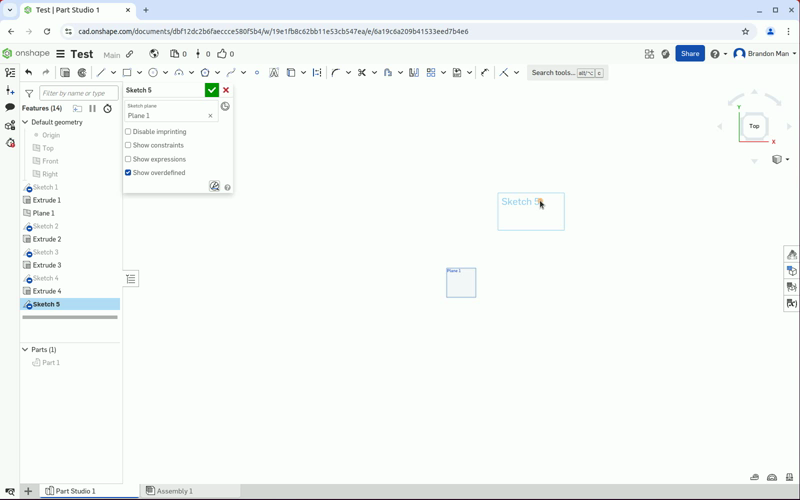
scroll(6)
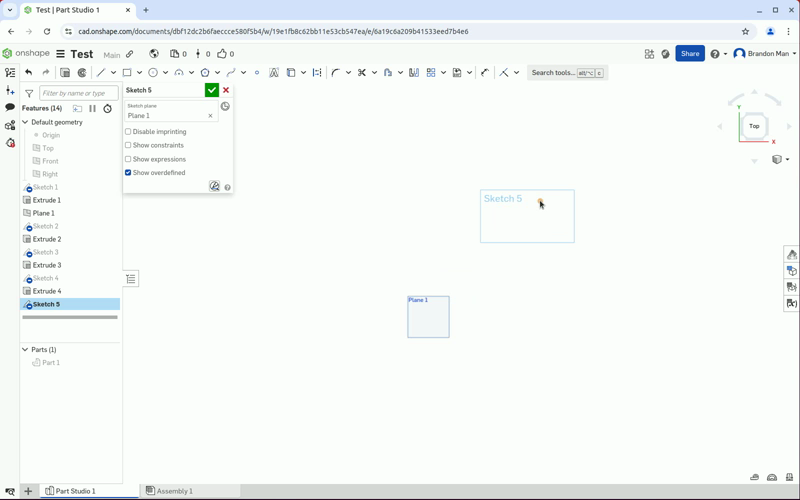
scroll(6)
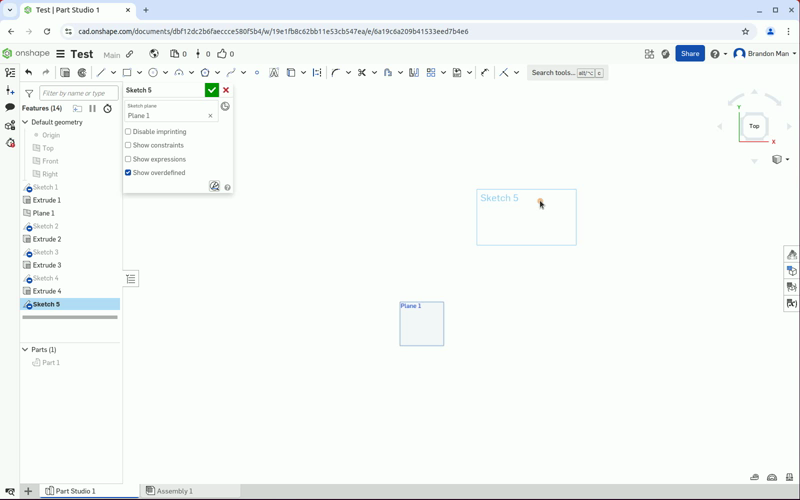
scroll(6)
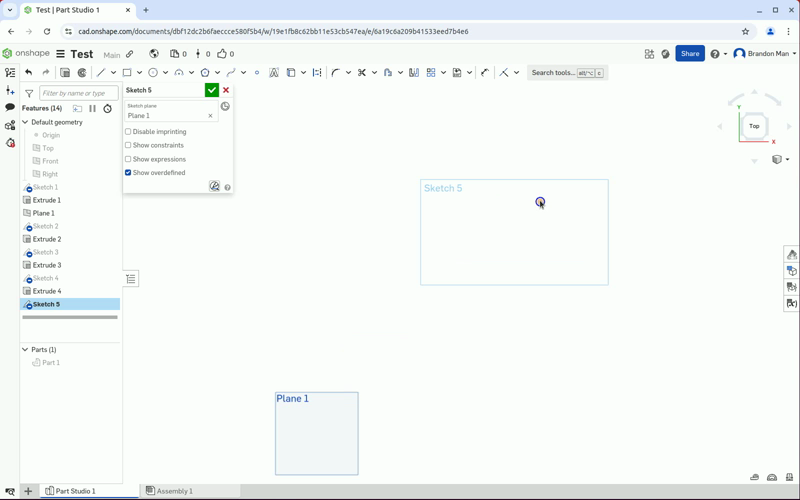
scroll(6)
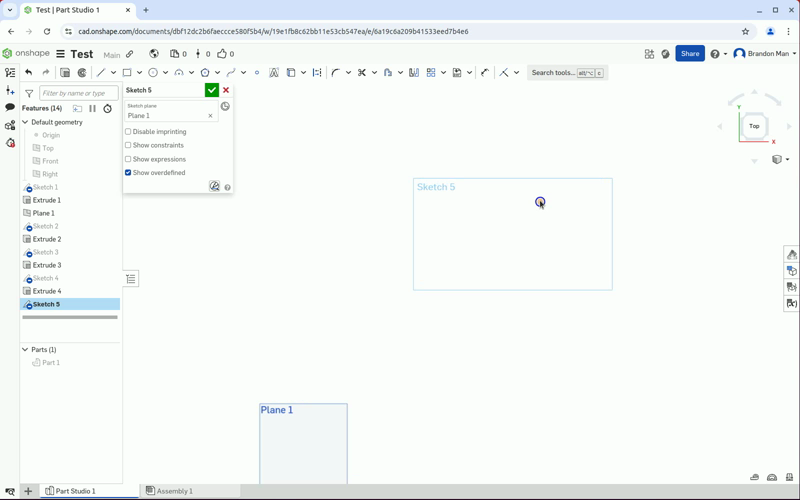
scroll(6)
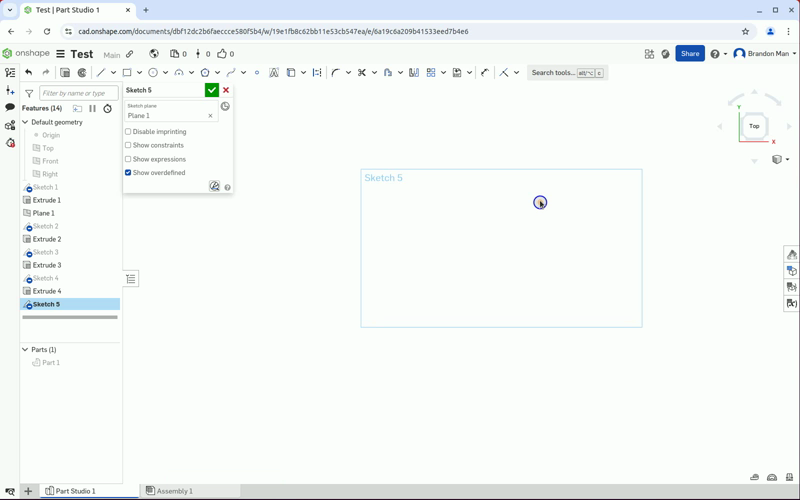
scroll(6)
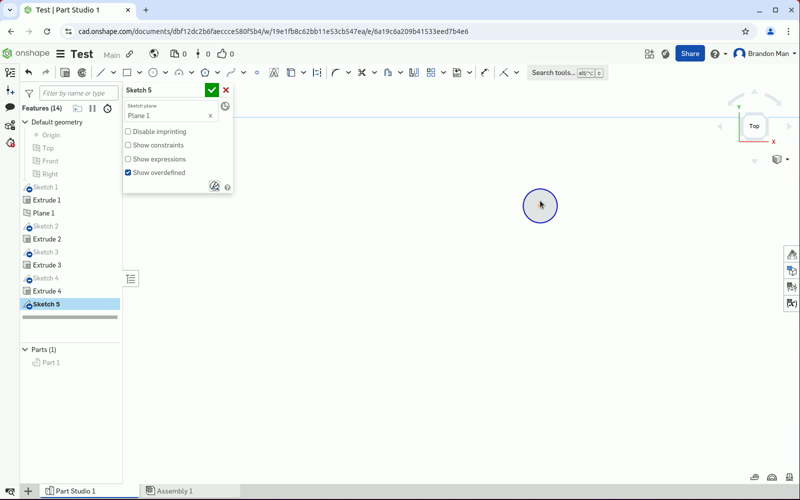
click(540, 200)
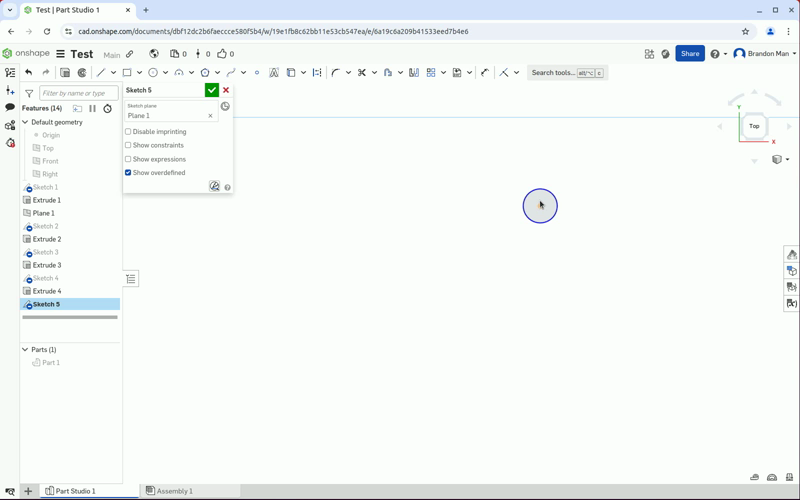
scroll(-6)
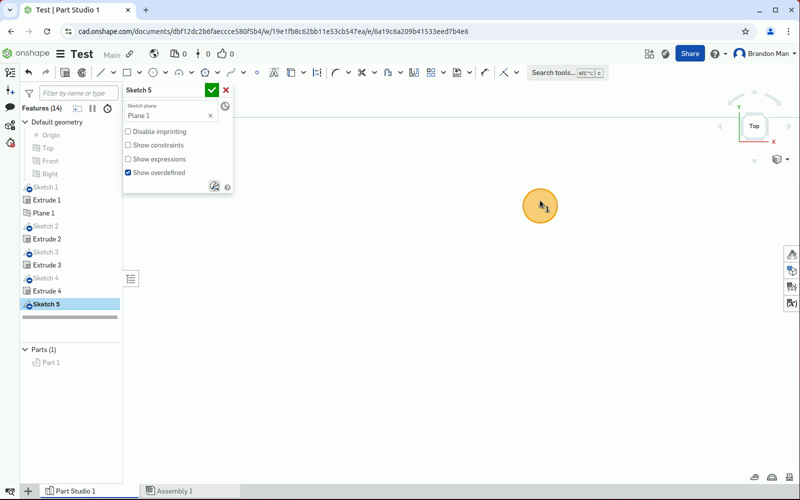
scroll(-6)
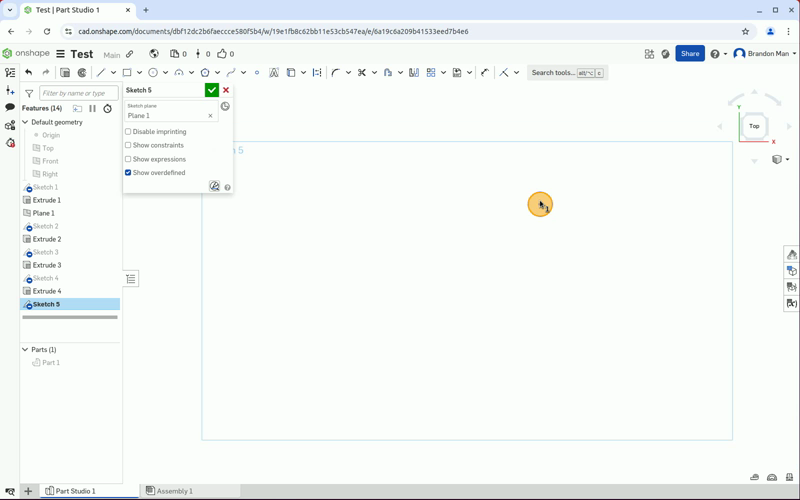
scroll(-6)
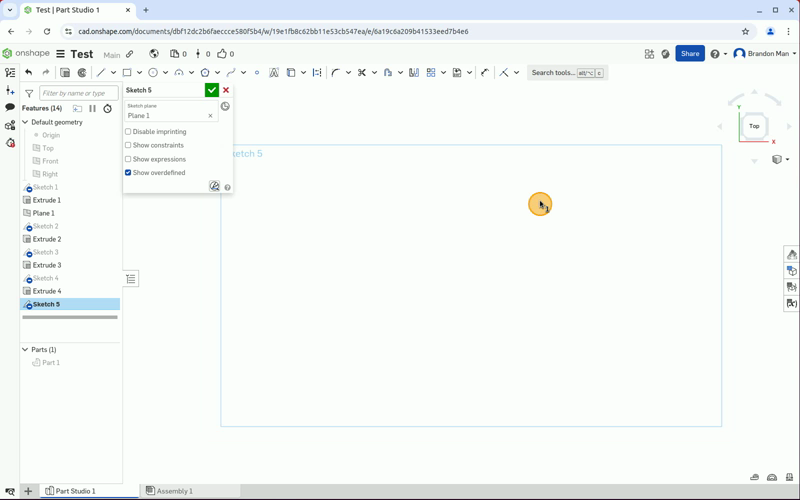
scroll(-6)
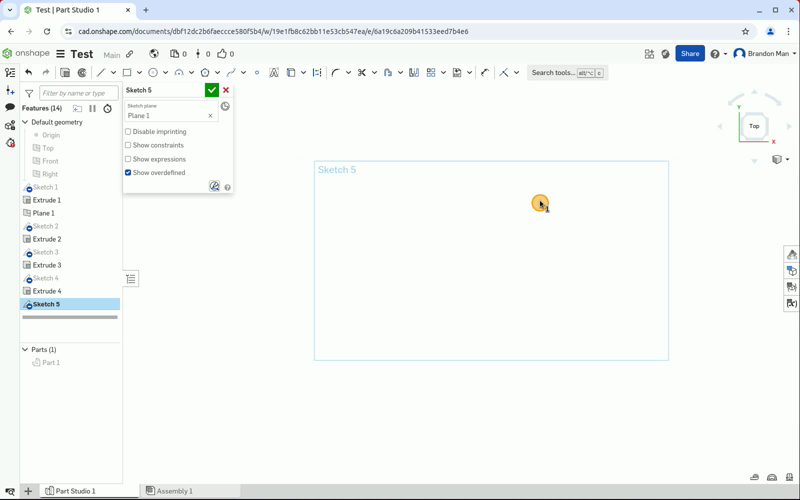
scroll(-6)
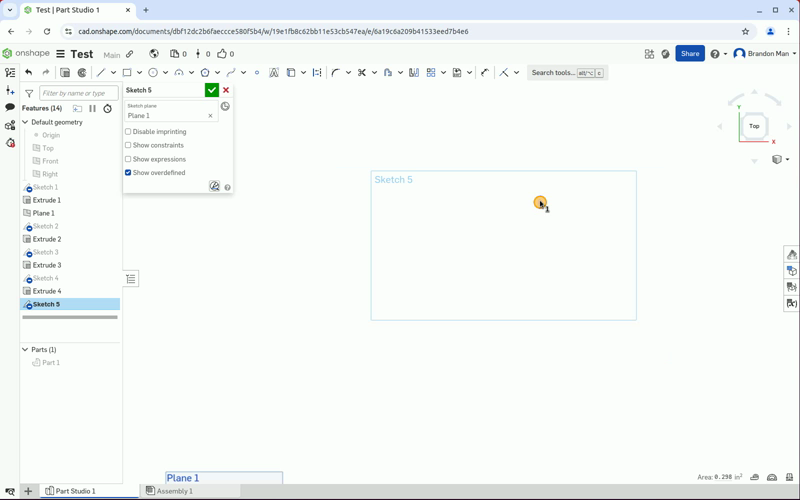
scroll(-6)
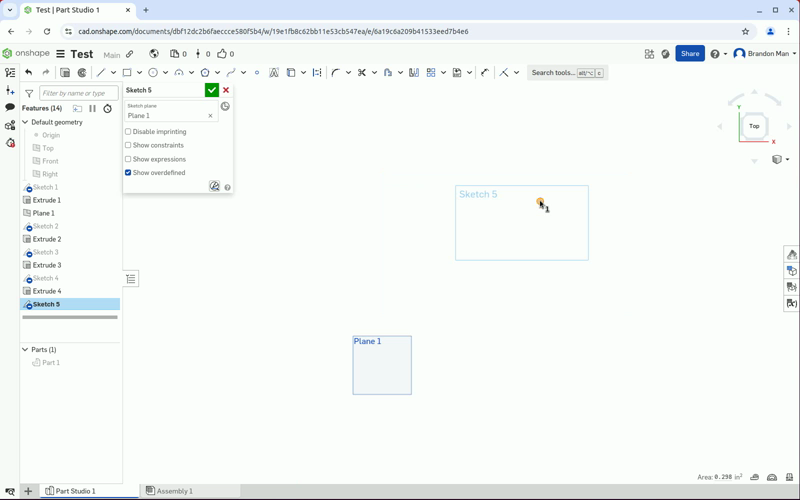
scroll(-6)
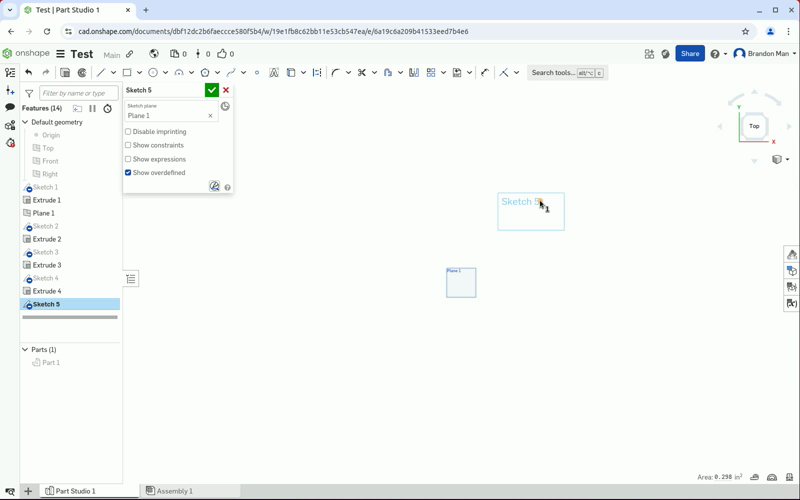
mouse_move(73, 352)
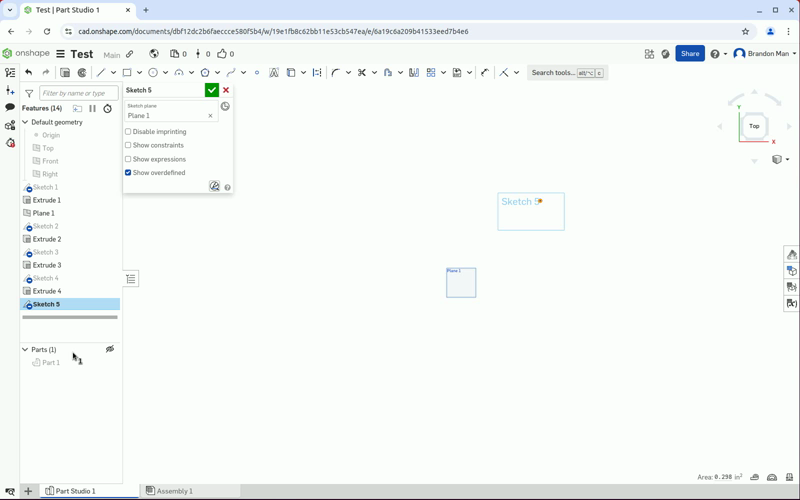
key(shift+y)
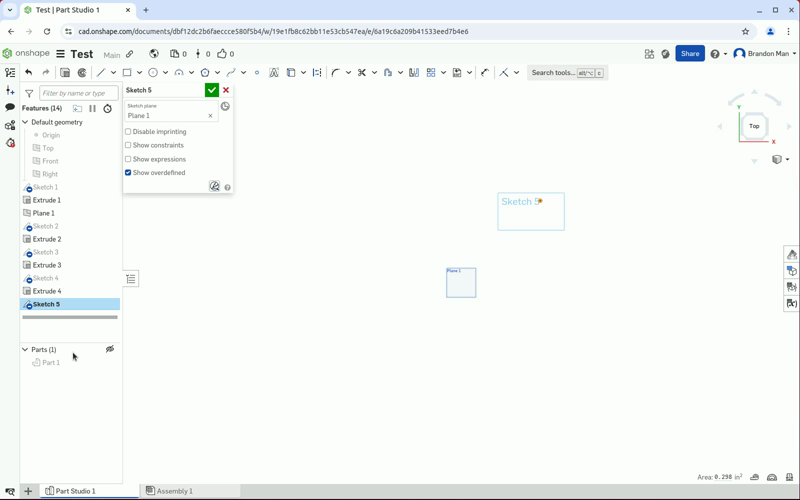
key(shift+e)
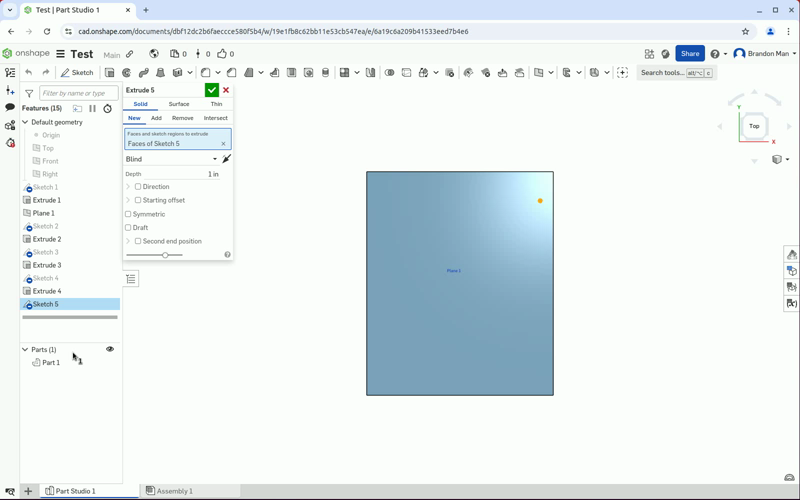
mouse_move(143, 106)
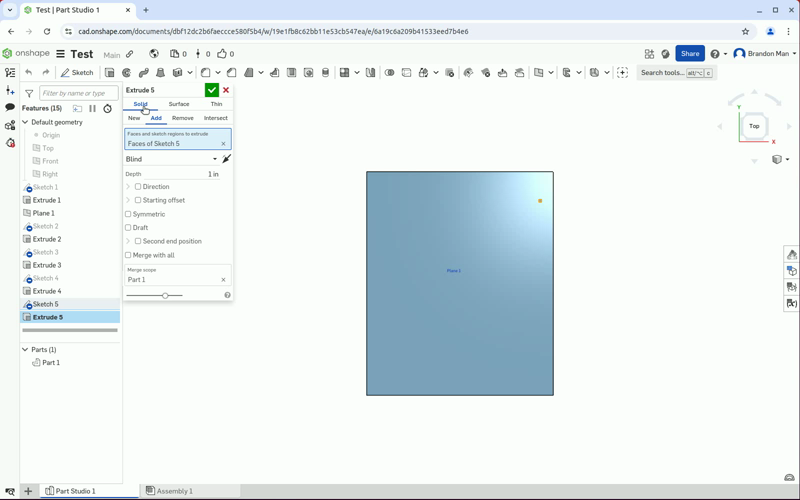
click(143, 106)
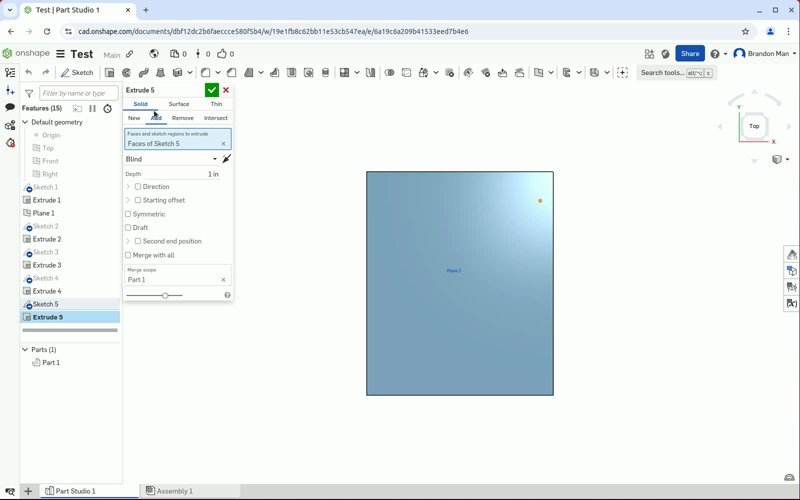
mouse_move(186, 120)
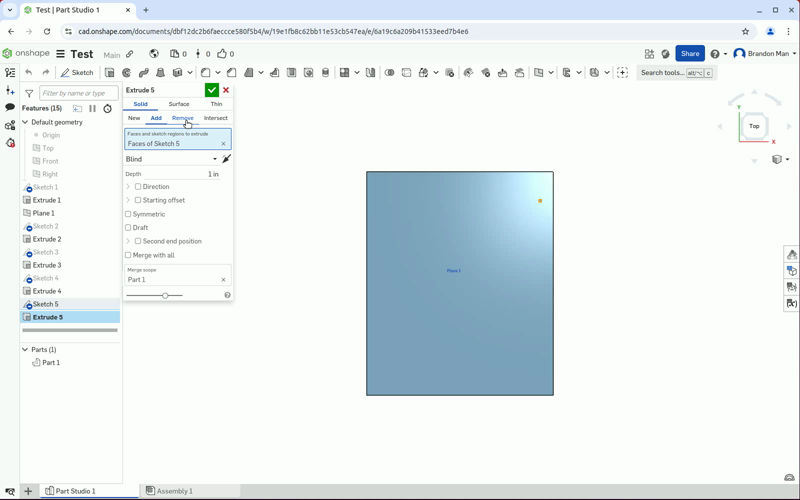
click(186, 120)
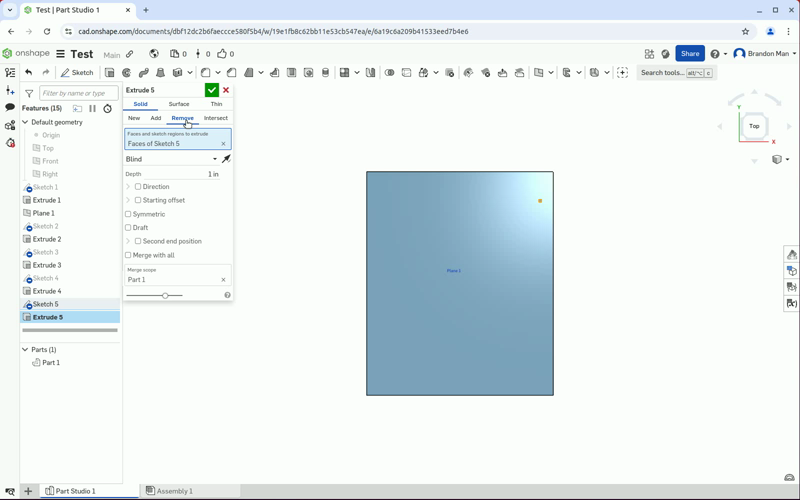
key(tab, 4)
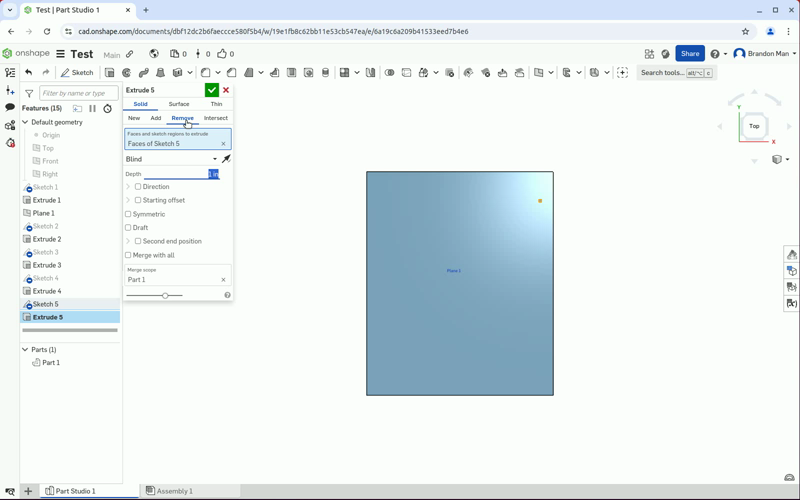
text(0.963)
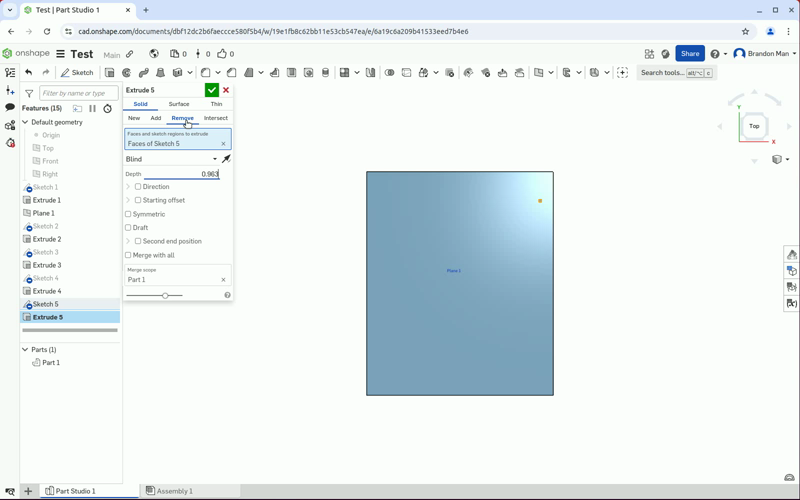
key(tab, 6)
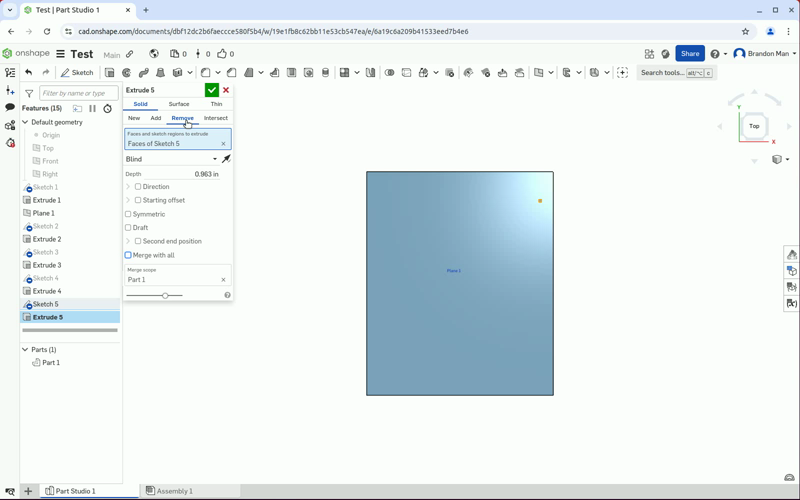
key(space)
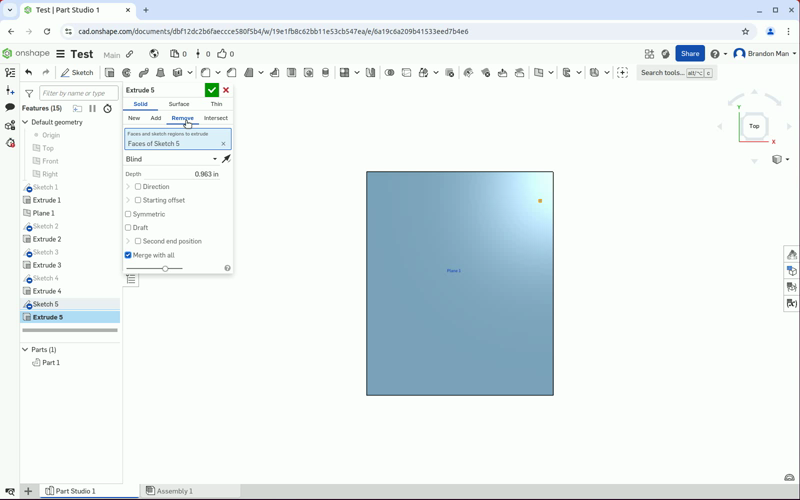
key(enter)
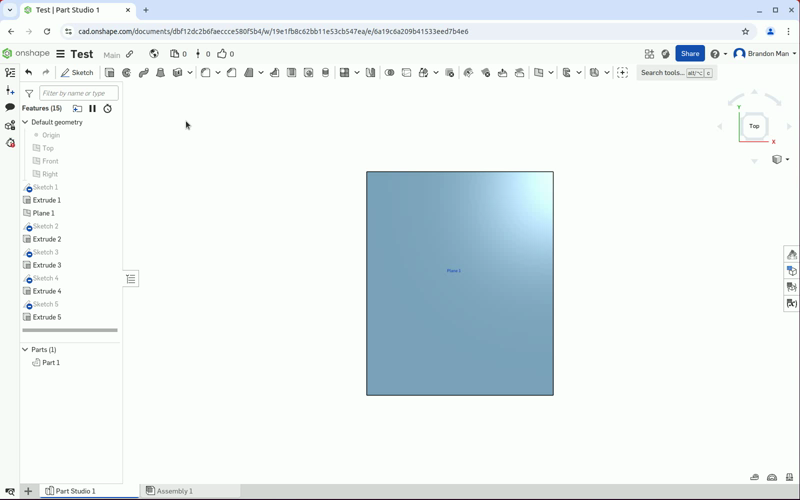
key(shift+h)
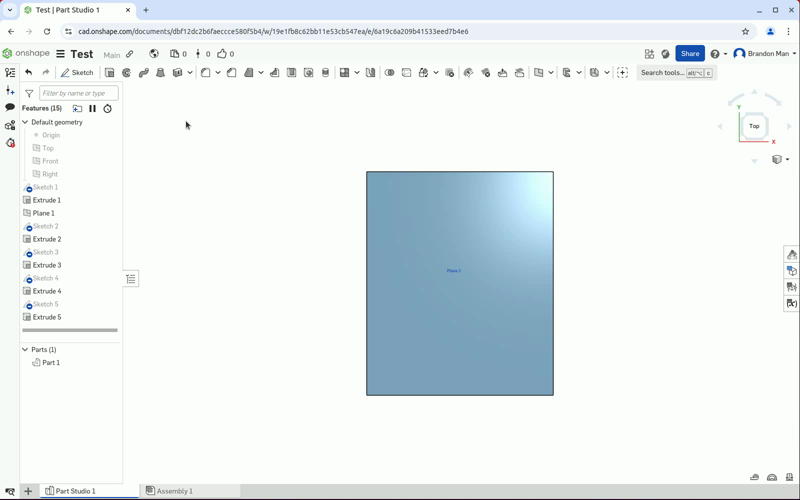
key(shift+h)
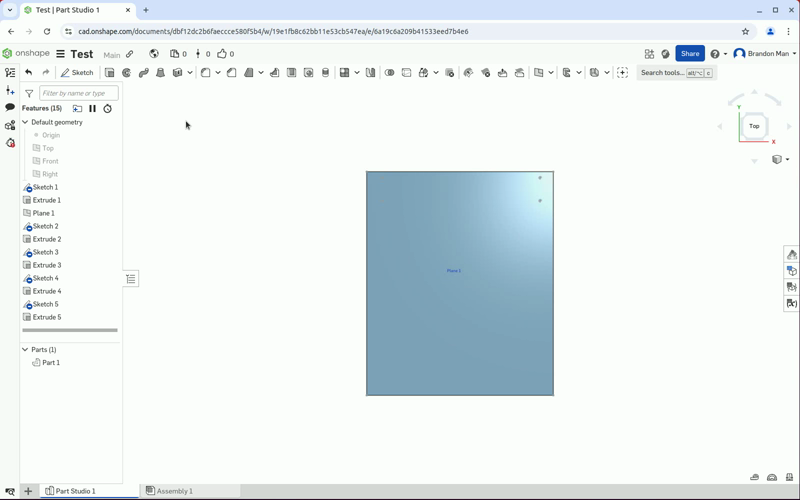
key(shift+7)
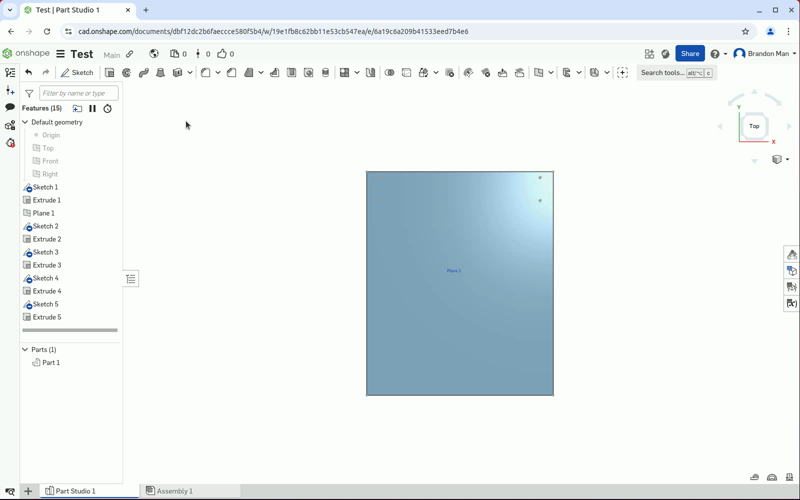
key(up, 3)
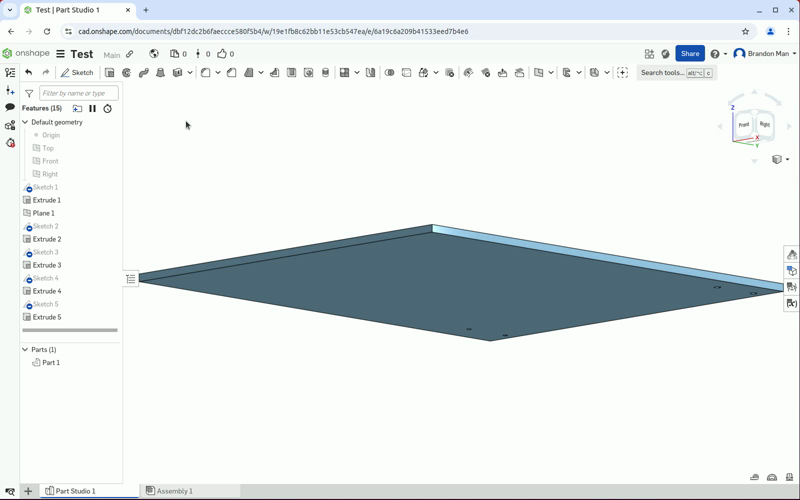
key(left, 3)
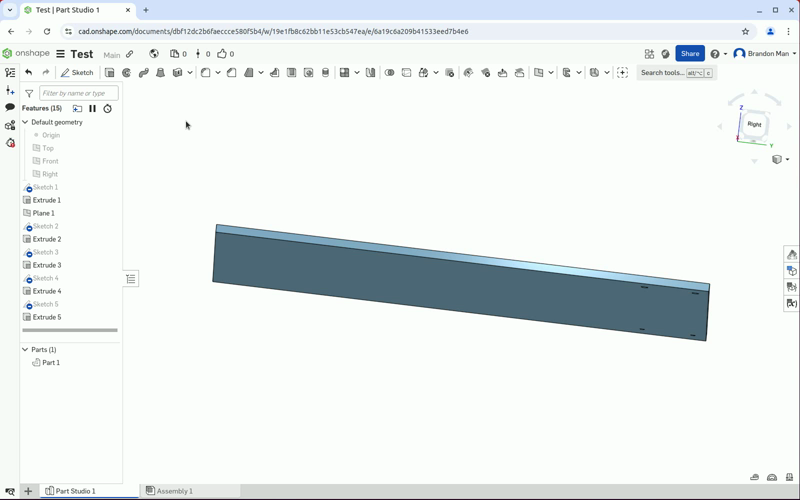
key(right, 3)
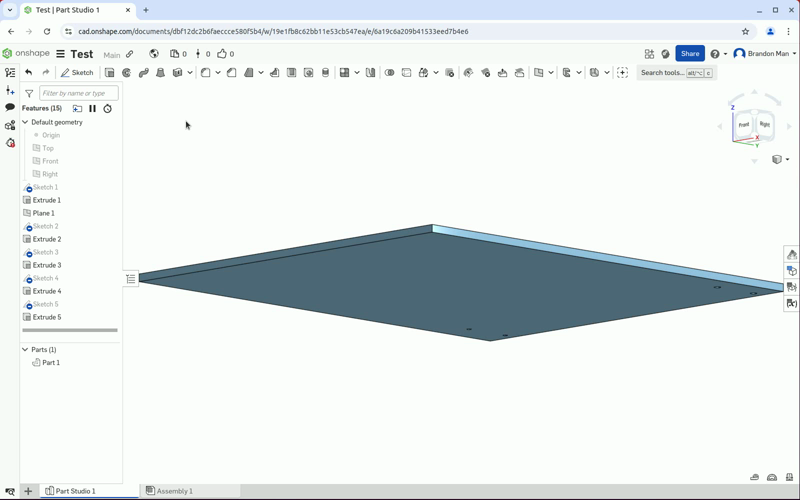
key(down, 3)
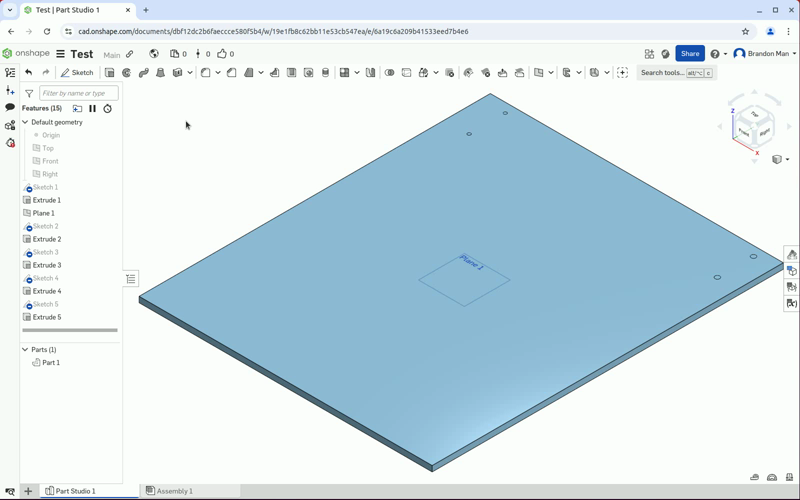
mouse_move(73, 189)
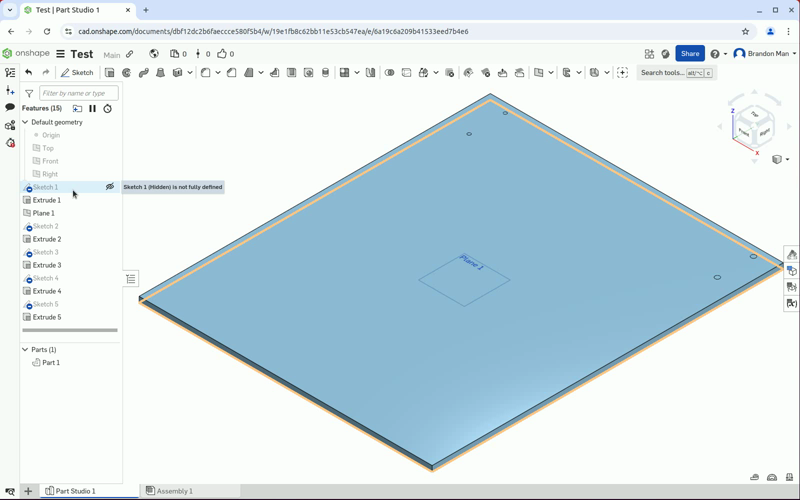
click(73, 189)